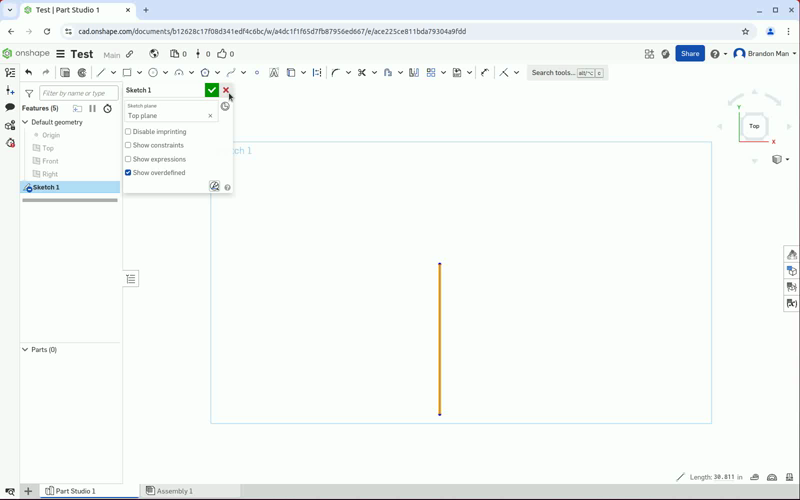
key(shift+h)
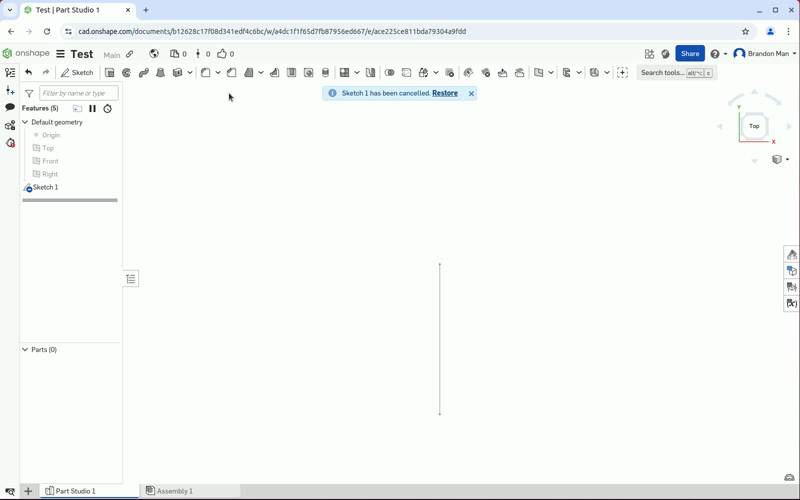
key(shift+s)
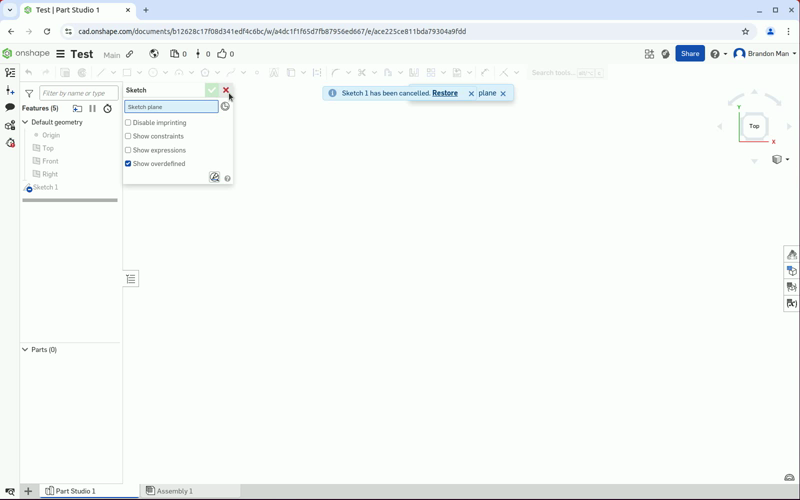
mouse_move(73, 150)
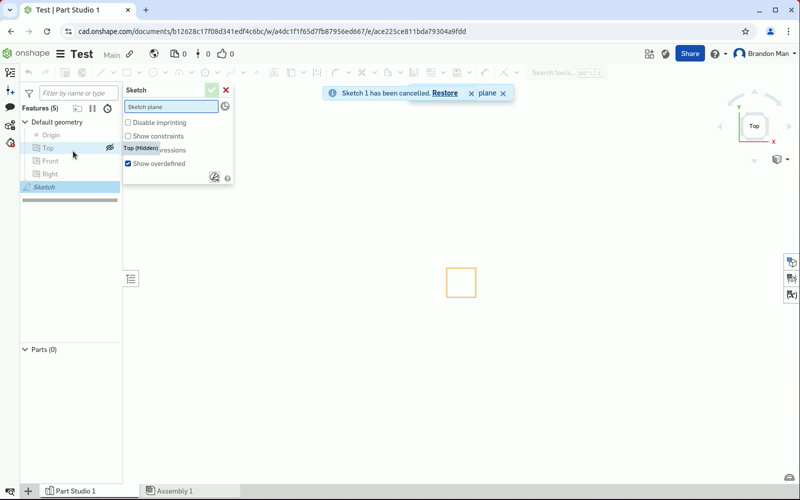
click(73, 150)
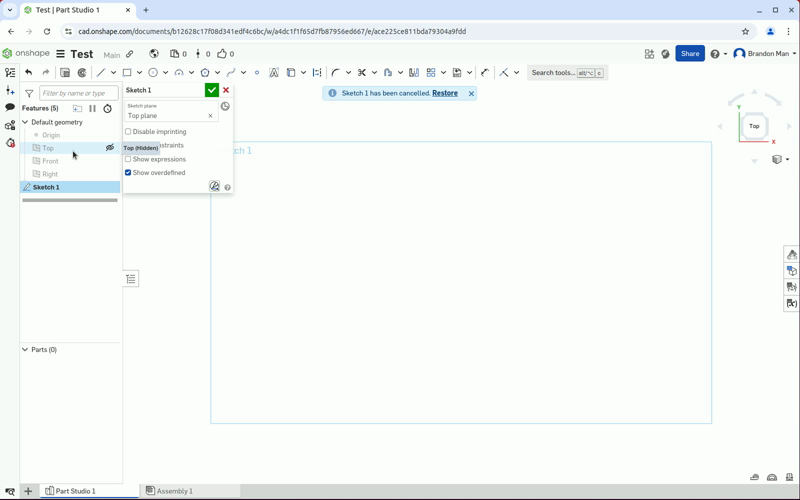
mouse_move(73, 352)
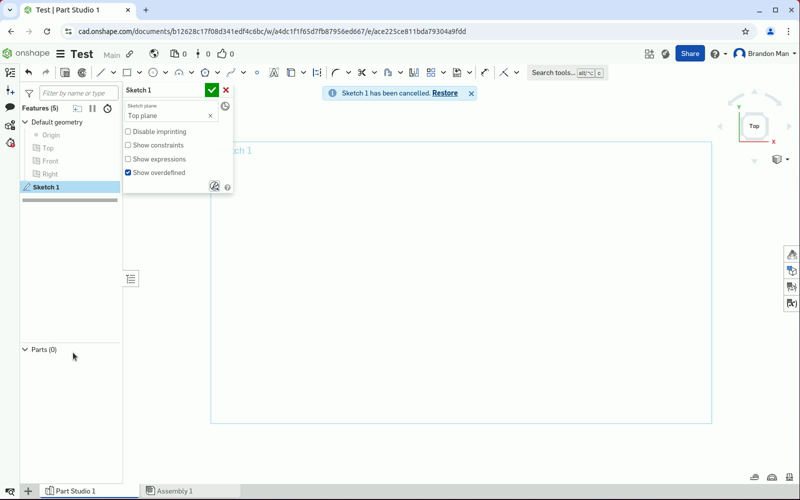
key(y)
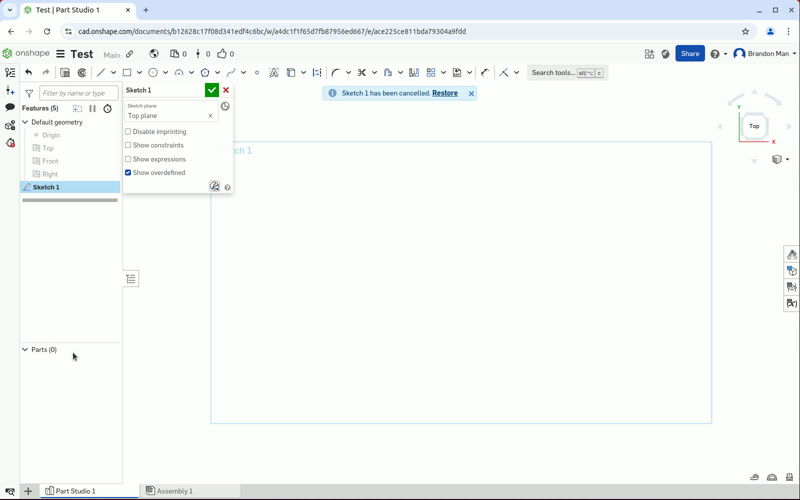
key(l)
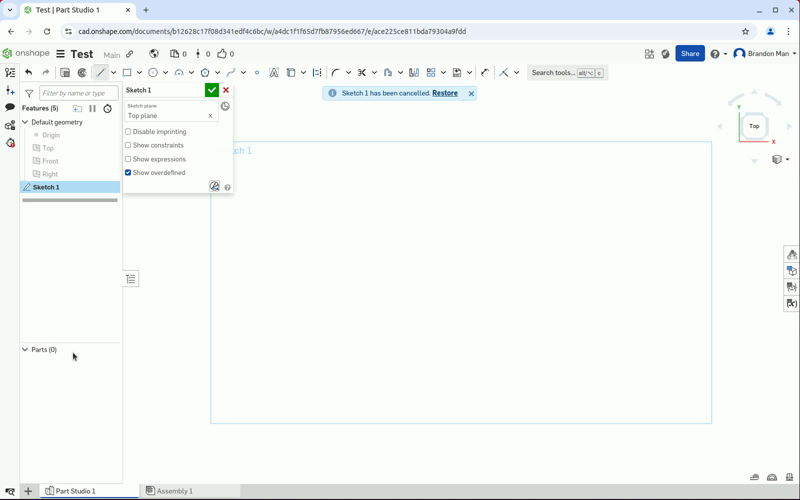
key_down(shift)
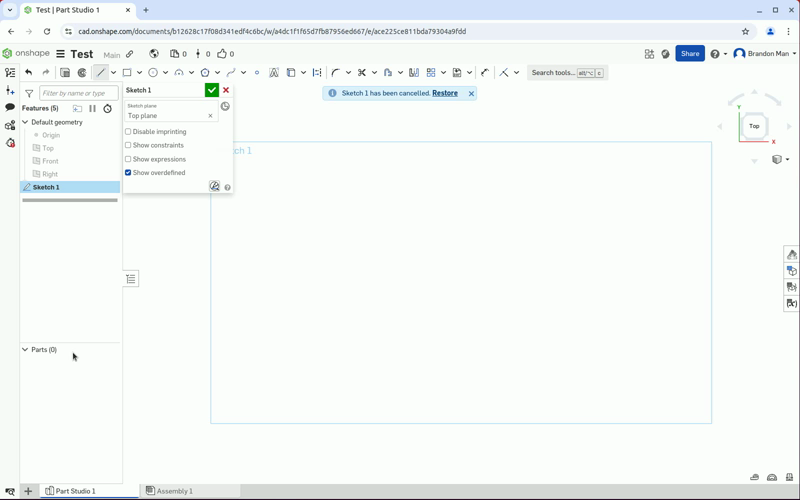
mouse_move(391, 334)
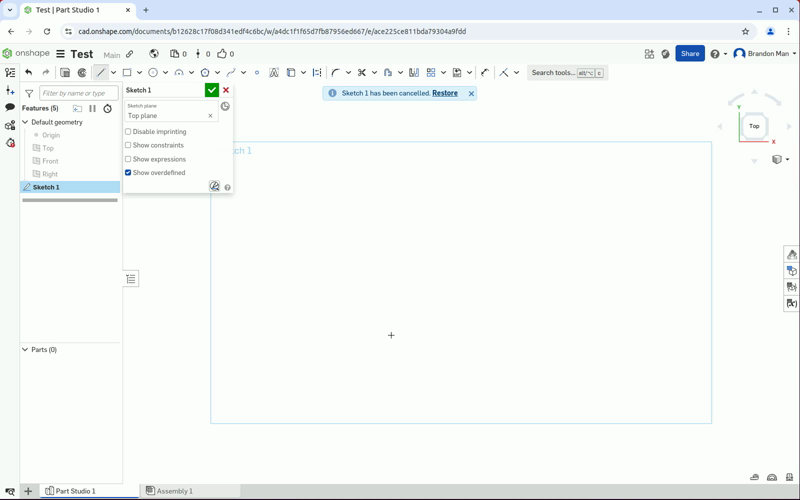
click(391, 334)
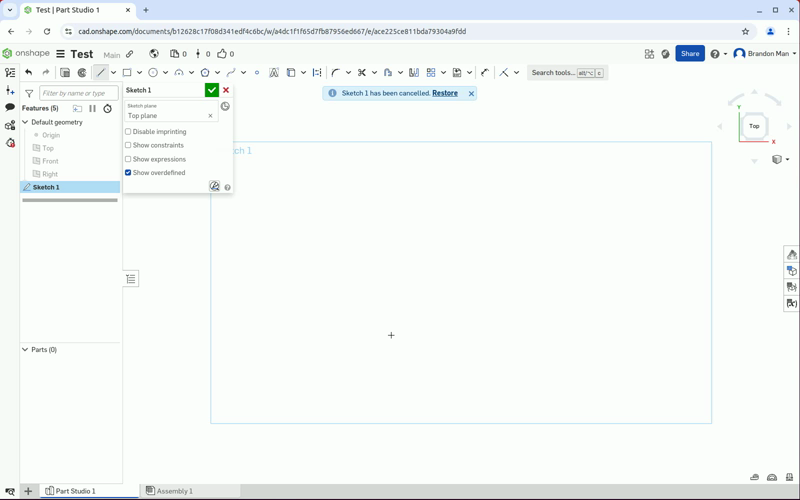
key_up(shift)
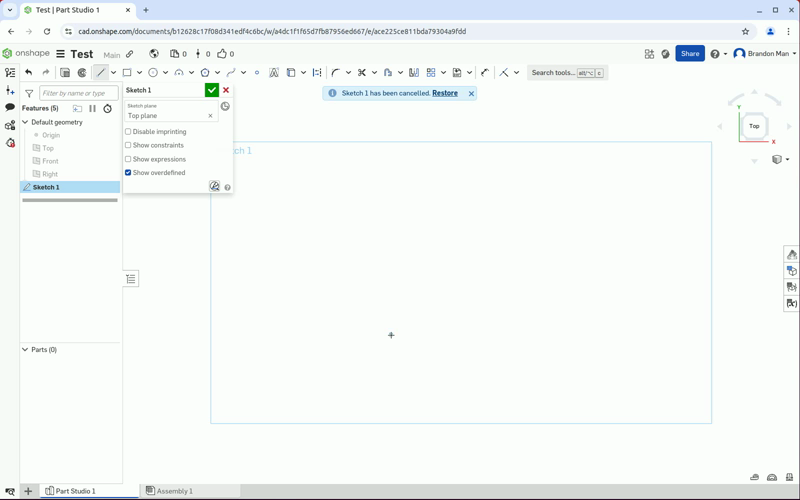
key_down(shift)
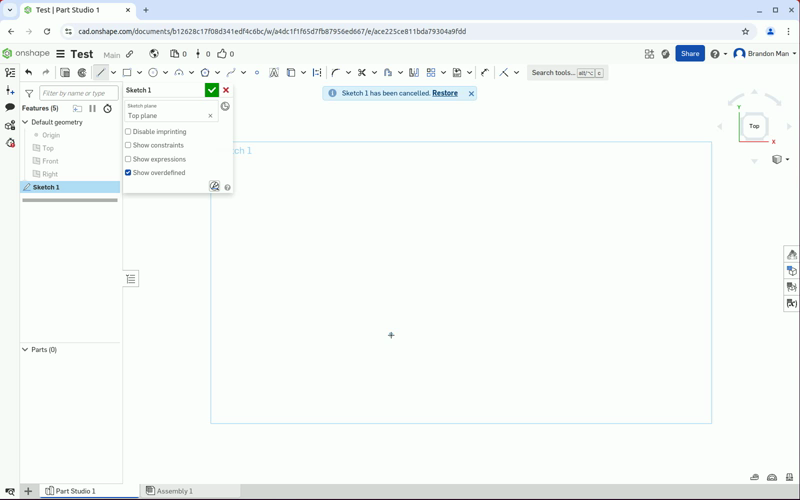
mouse_move(529, 334)
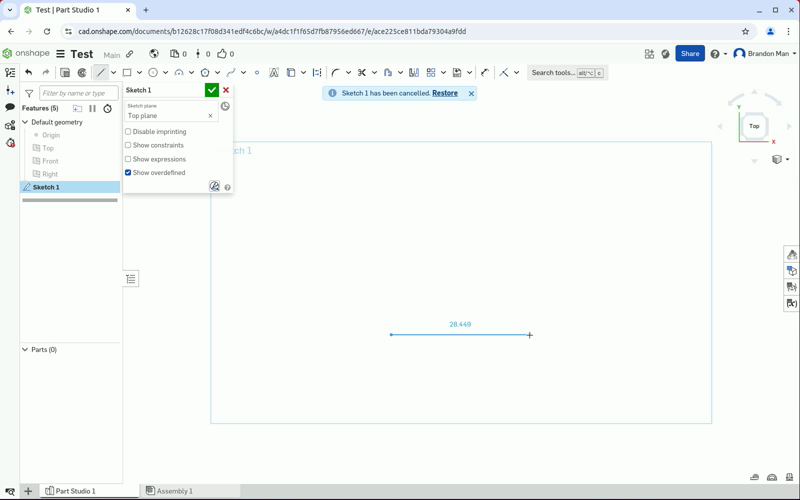
click(529, 334)
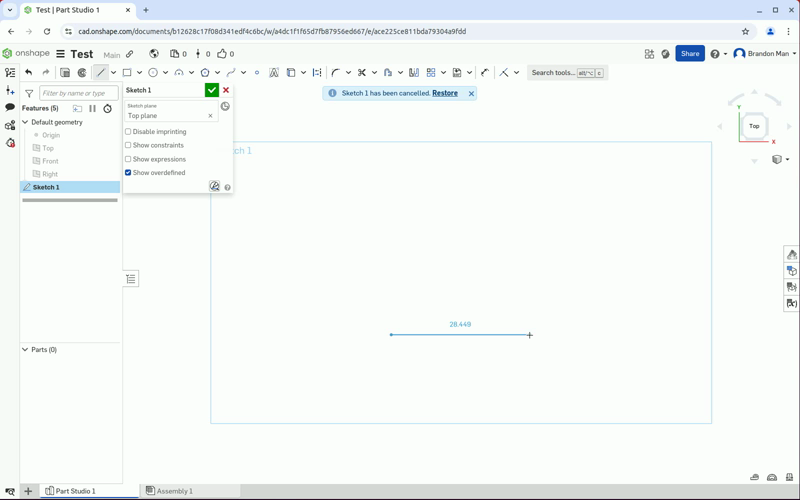
key_up(shift)
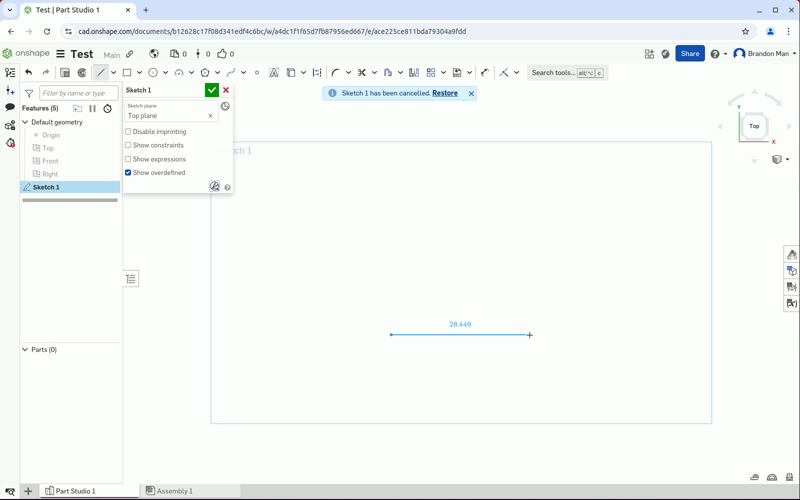
key_down(shift)
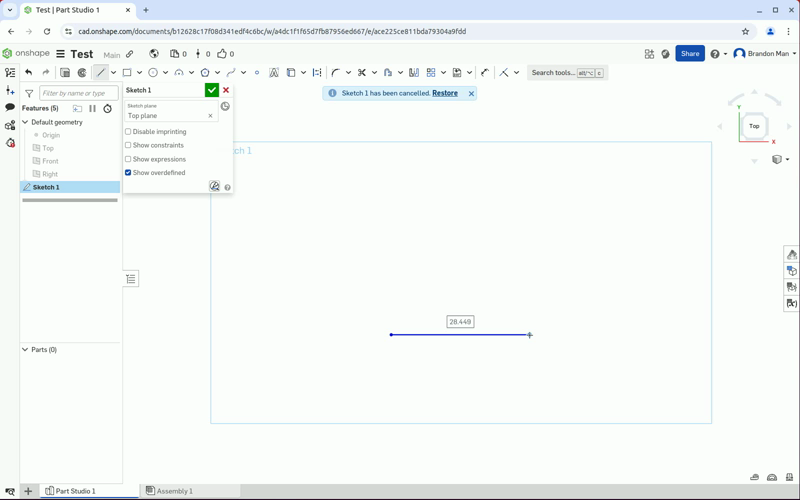
mouse_move(529, 231)
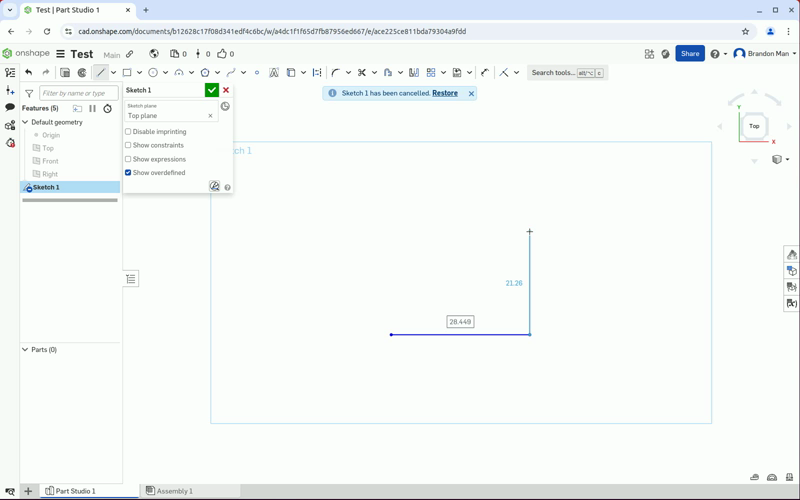
click(529, 231)
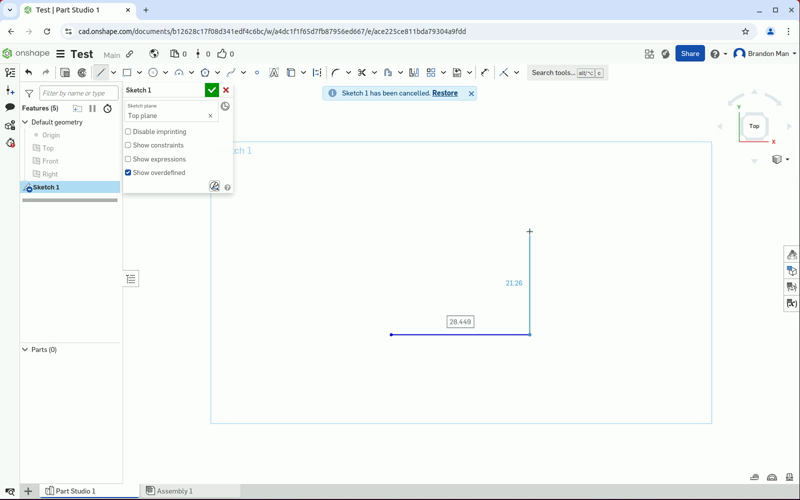
key_up(shift)
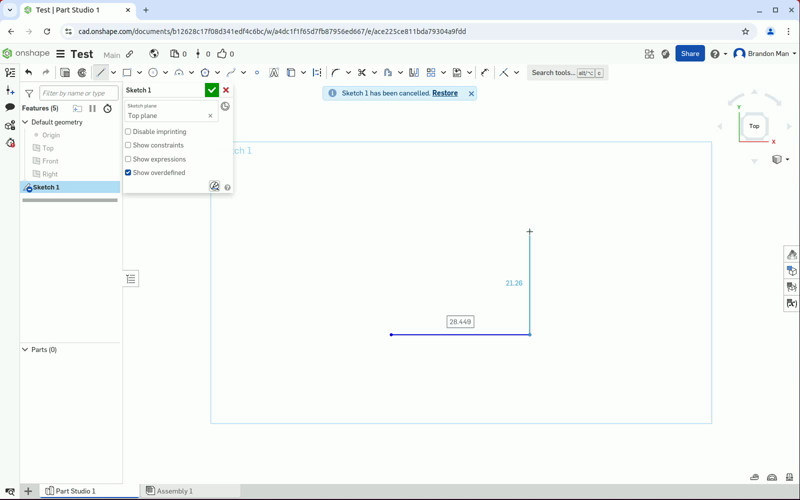
key_down(shift)
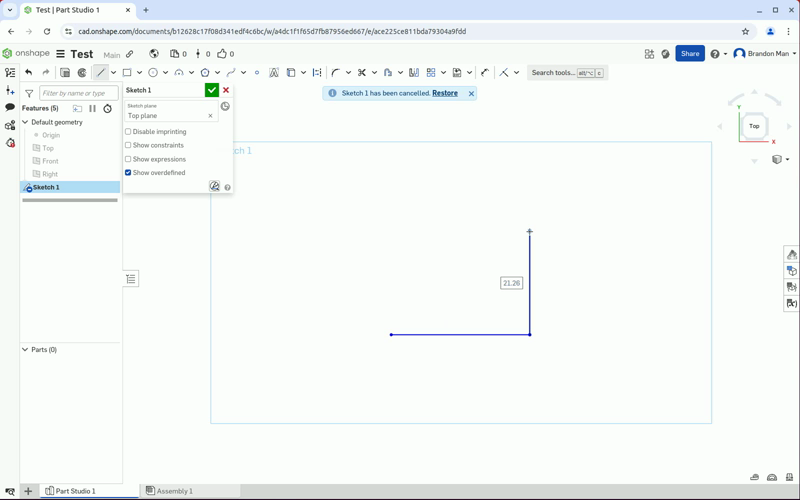
mouse_move(391, 231)
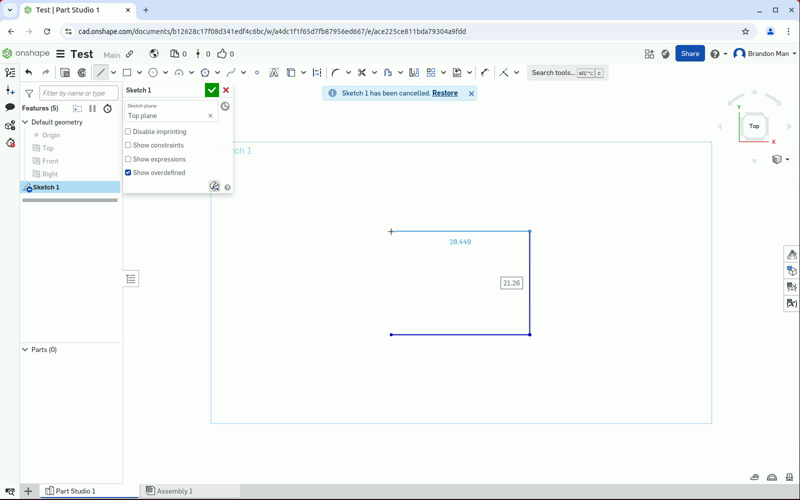
click(391, 231)
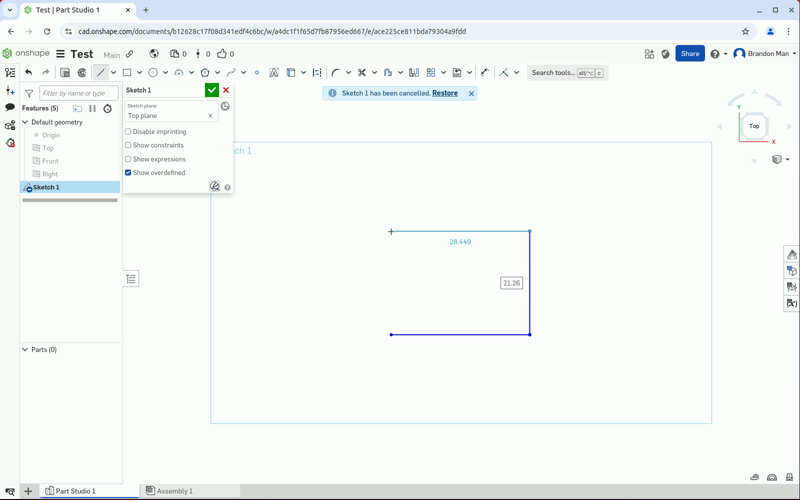
key_up(shift)
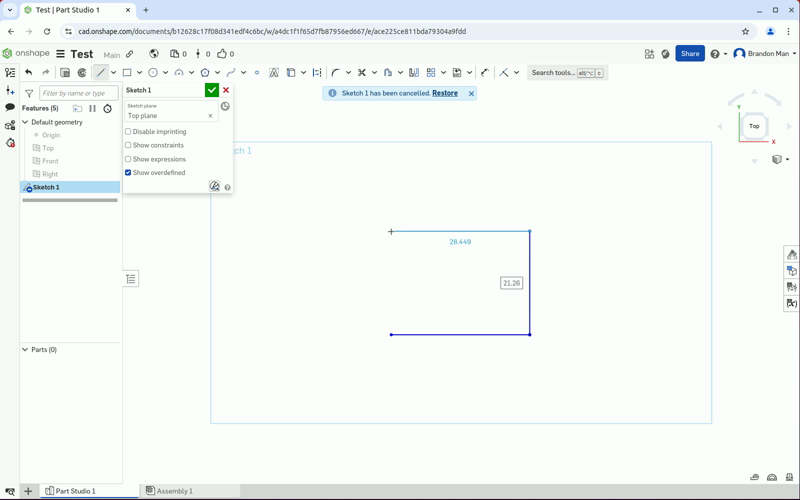
key_down(shift)
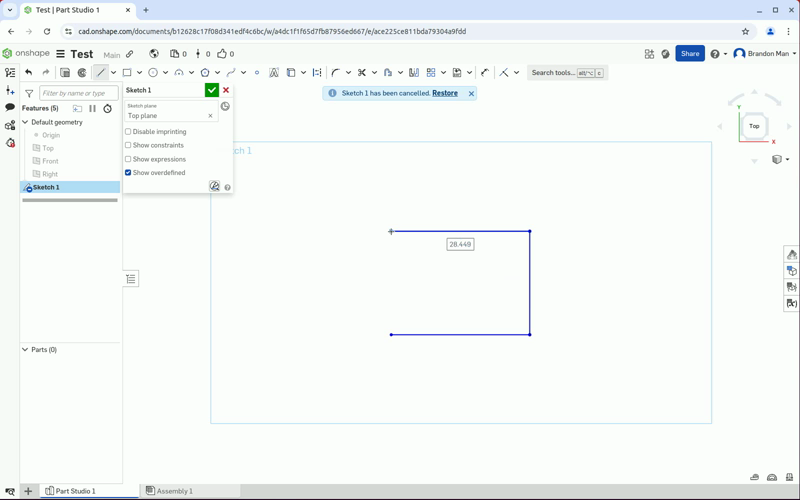
mouse_move(391, 334)
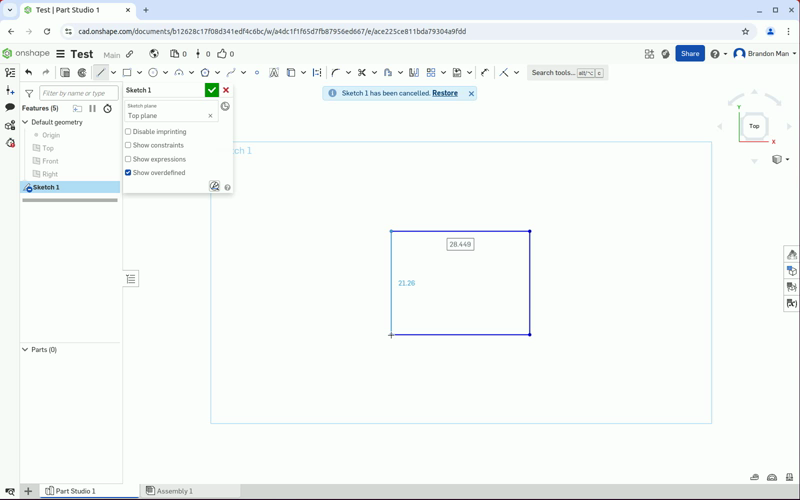
key_up(shift)
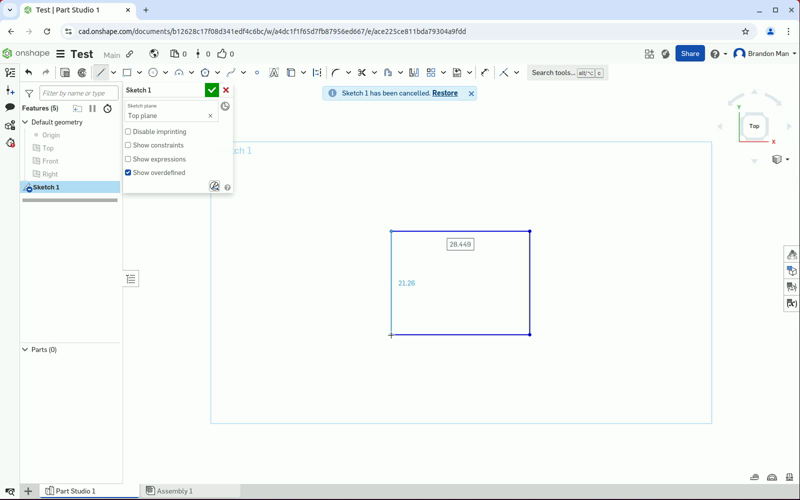
click(391, 334)
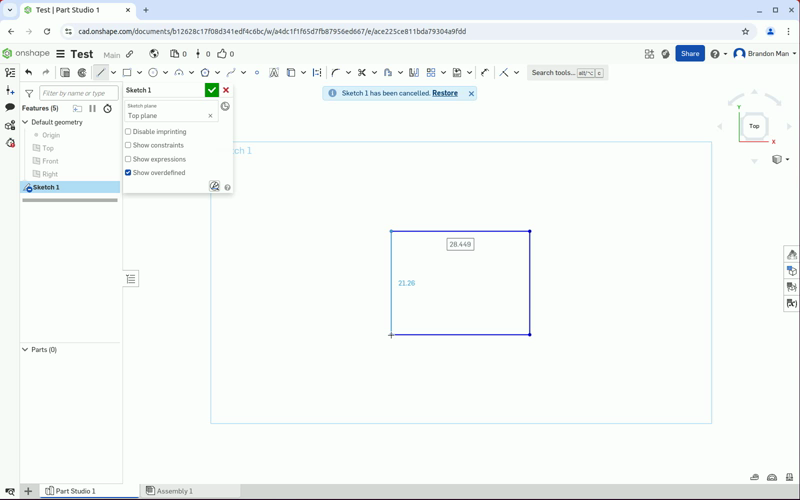
key(esc)
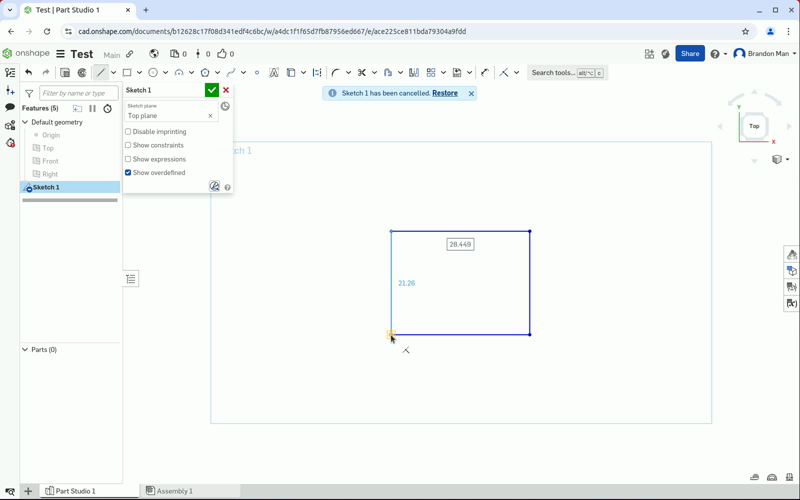
mouse_move(452, 245)
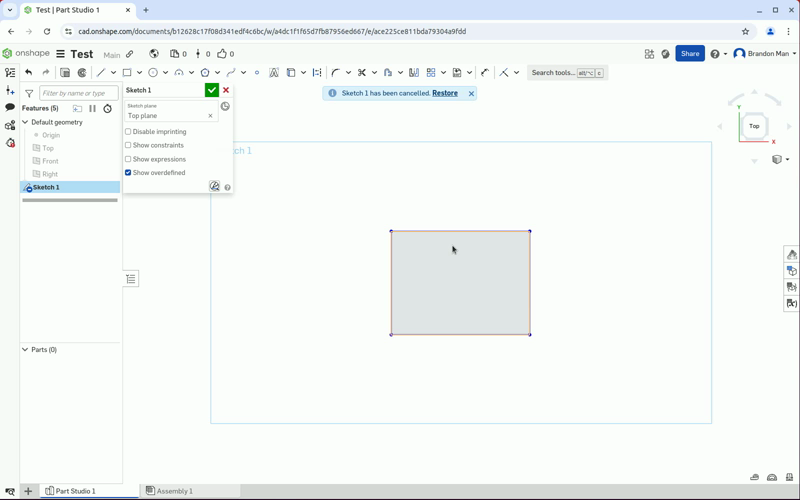
click(452, 245)
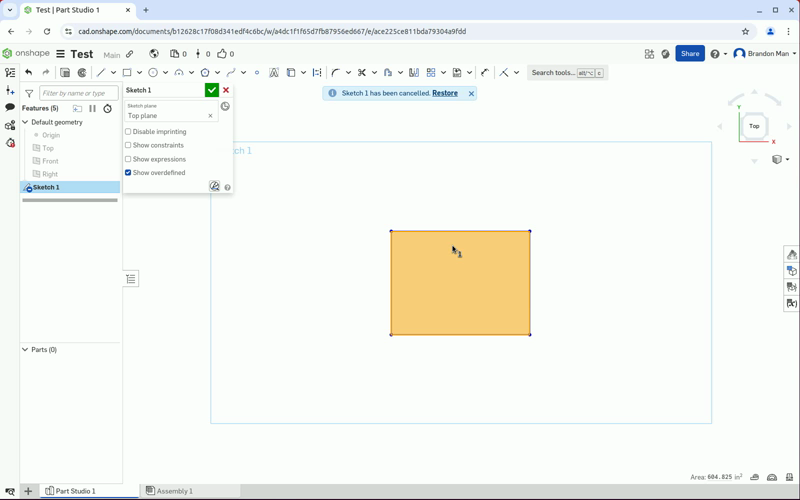
mouse_move(73, 352)
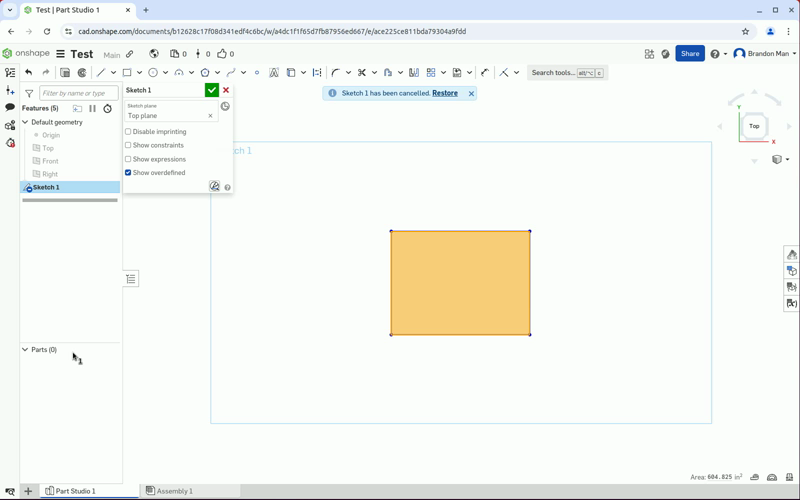
key(shift+y)
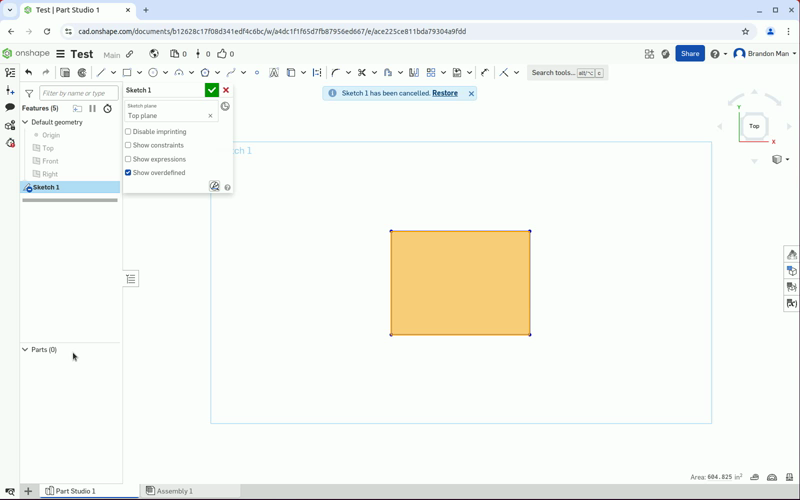
key(shift+e)
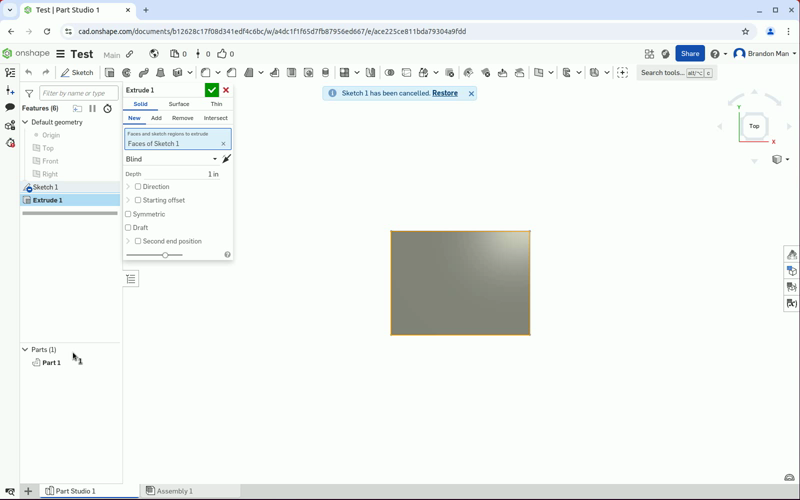
mouse_move(143, 106)
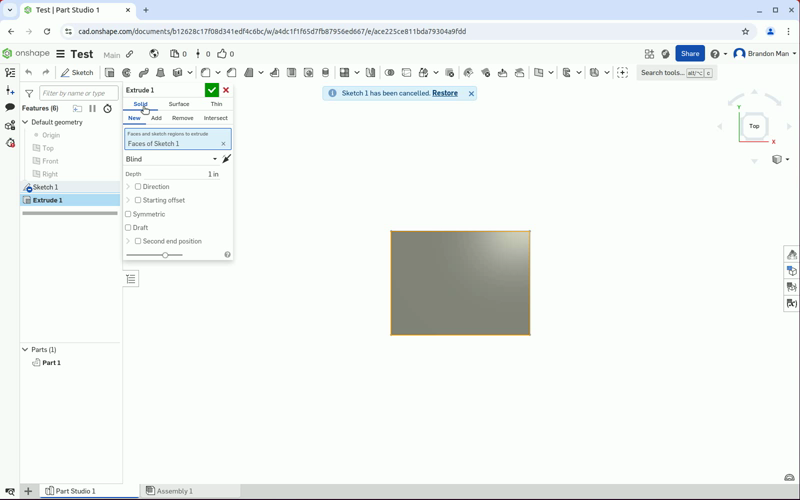
click(143, 106)
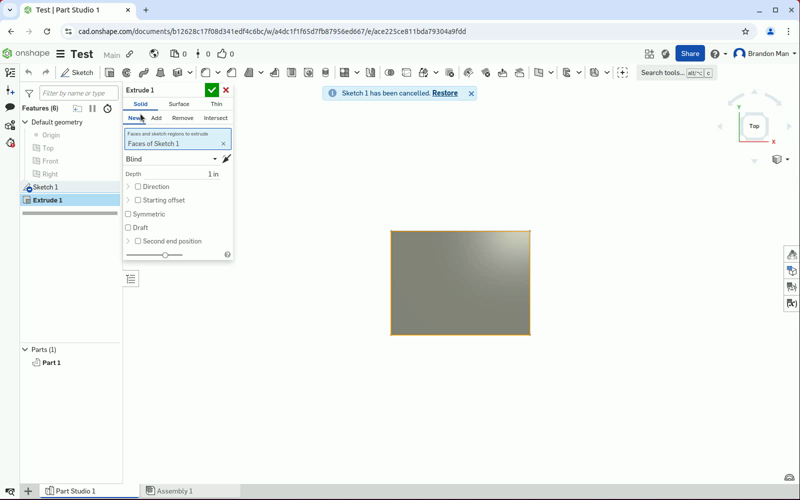
mouse_move(137, 120)
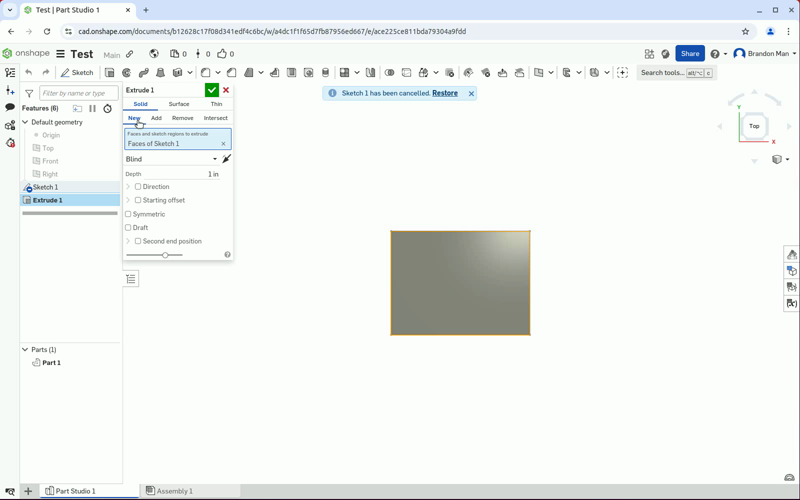
click(137, 120)
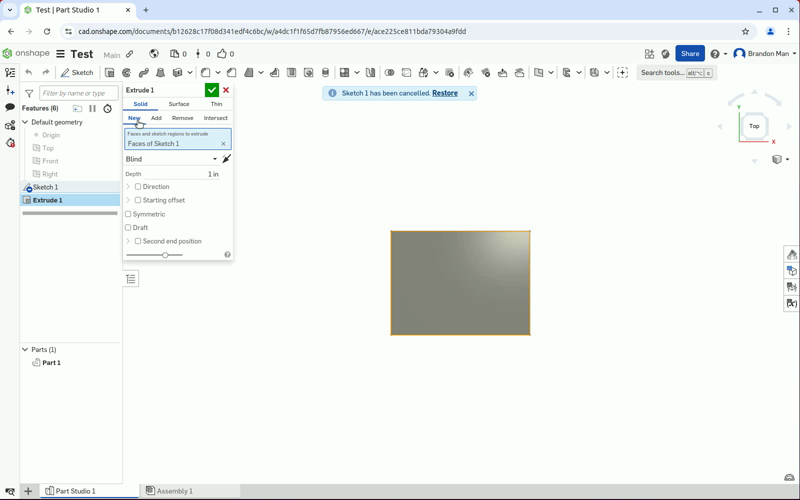
key(tab, 4)
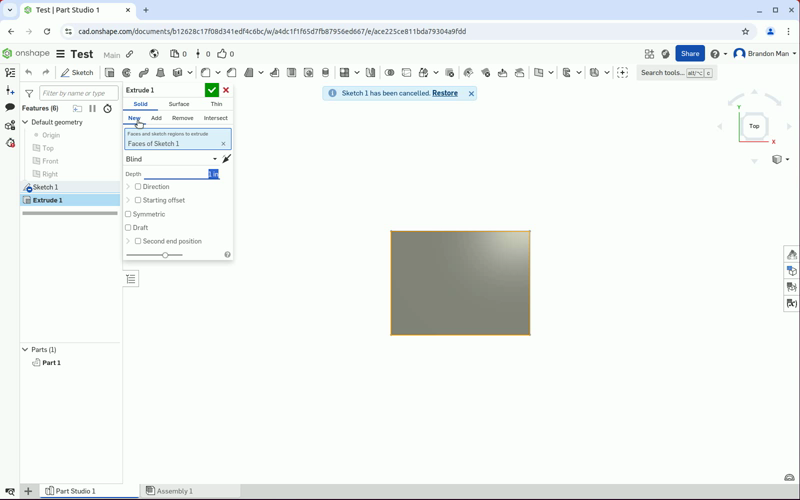
text(17.813)
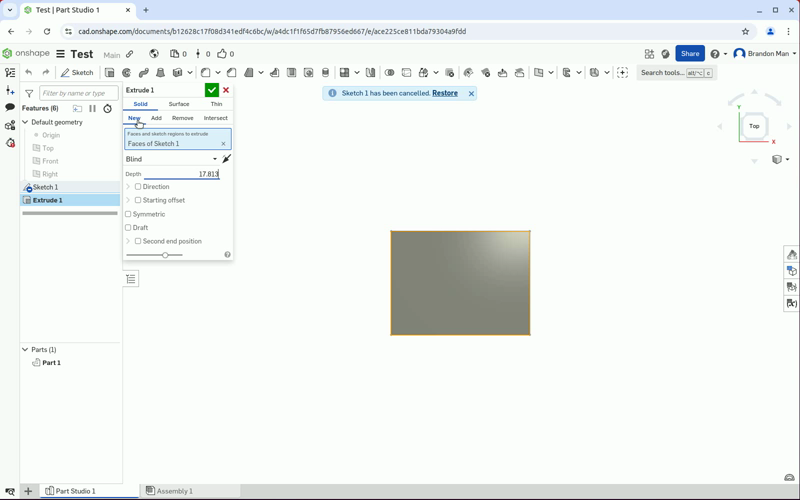
key(enter)
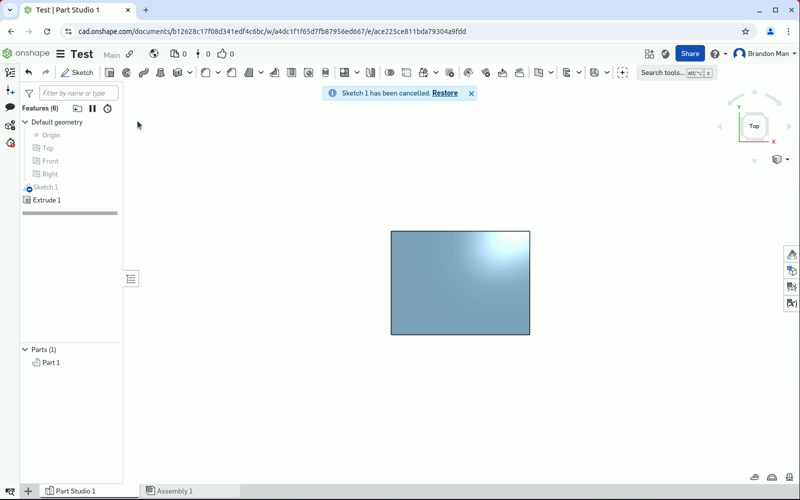
key(shift+h)
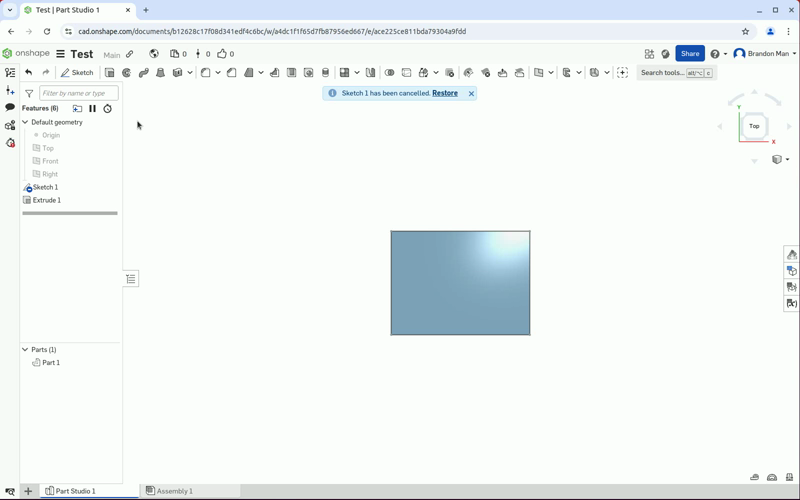
key(shift+h)
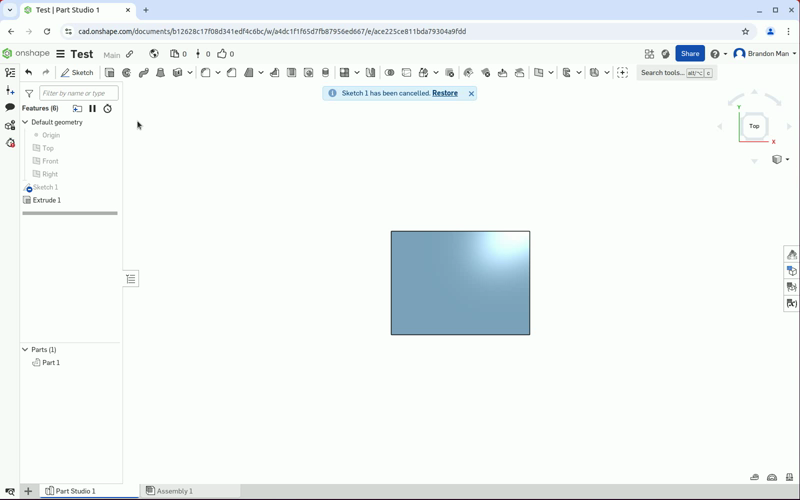
mouse_move(73, 189)
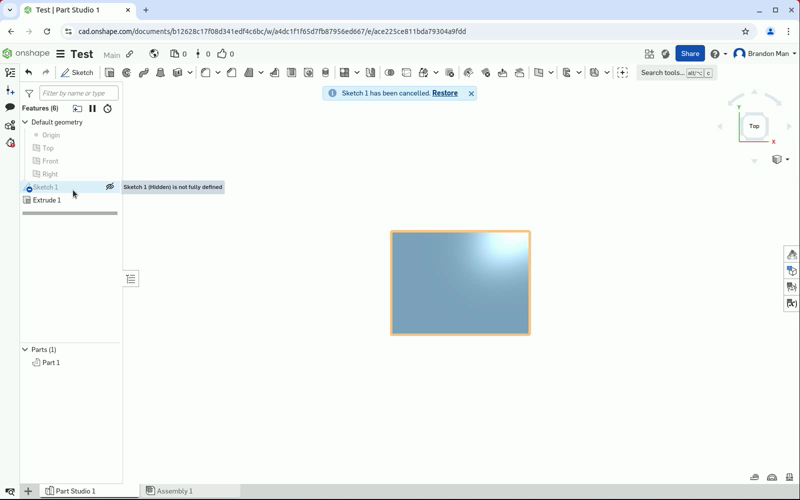
click(73, 189)
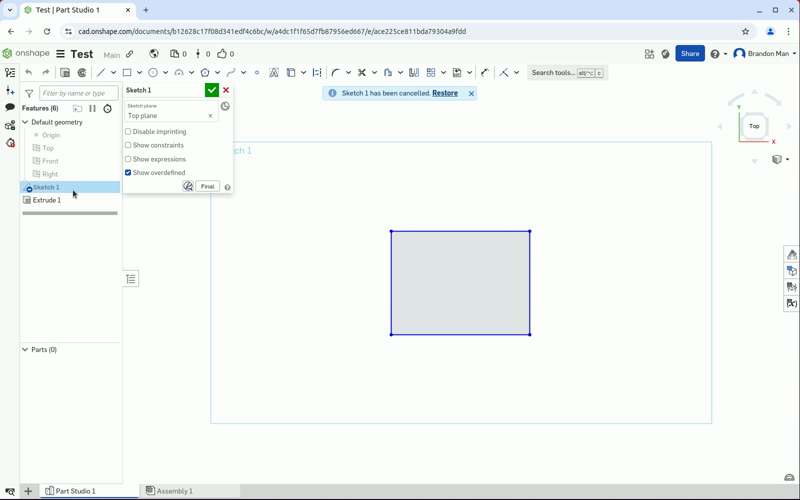
mouse_move(229, 92)
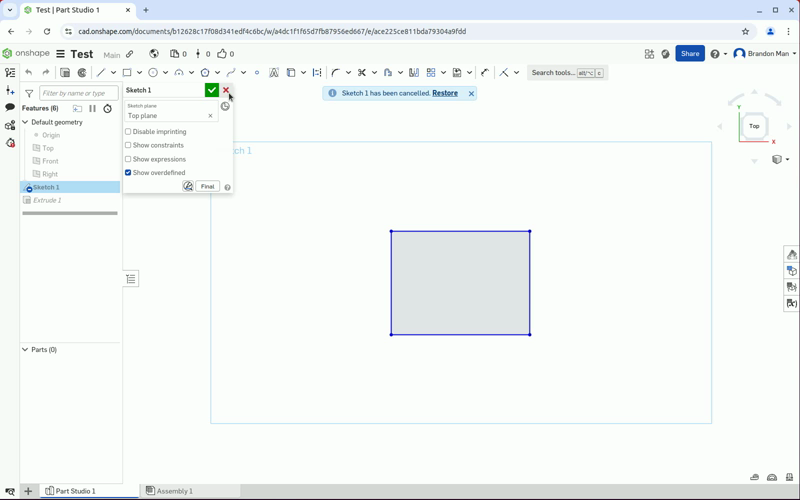
click(229, 92)
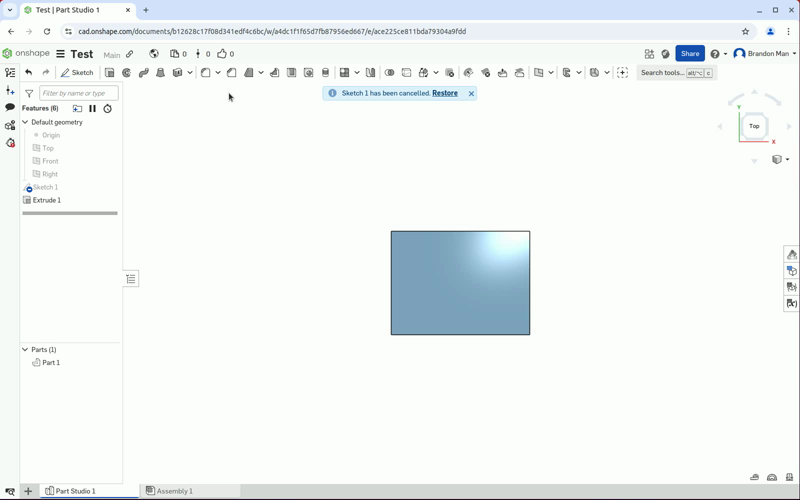
mouse_move(541, 75)
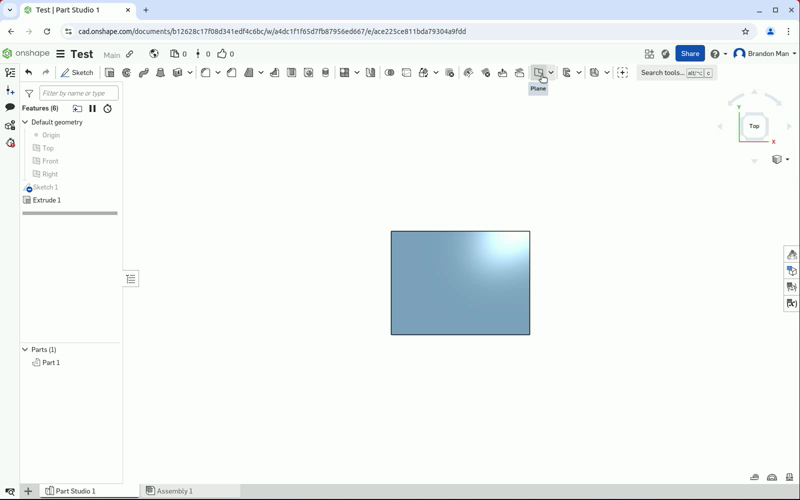
click(541, 75)
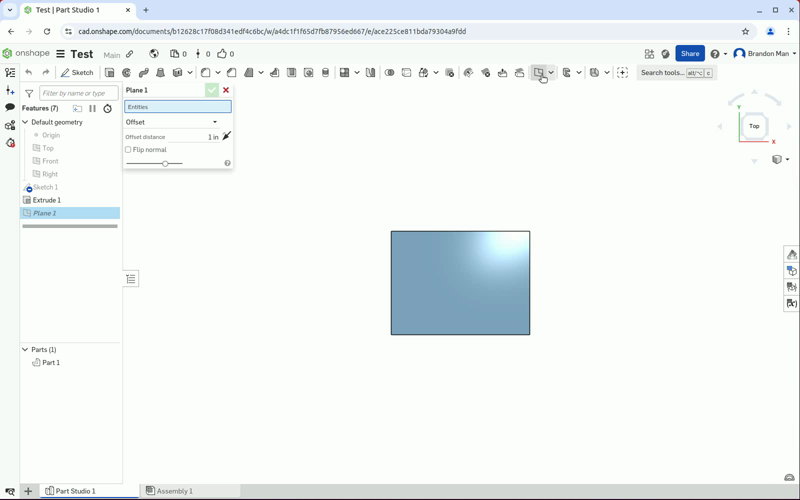
mouse_move(73, 150)
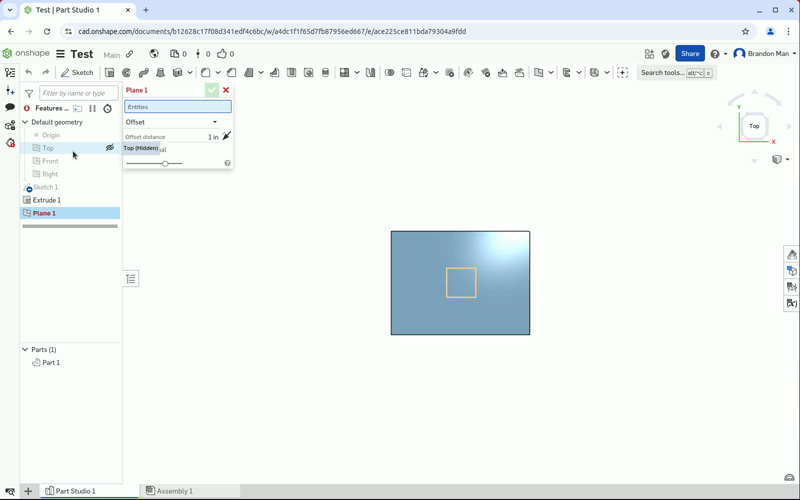
click(73, 150)
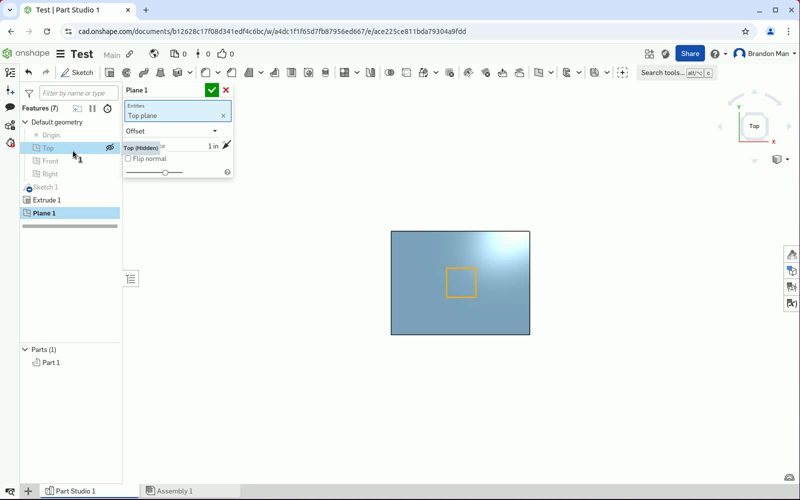
key(tab, 2)
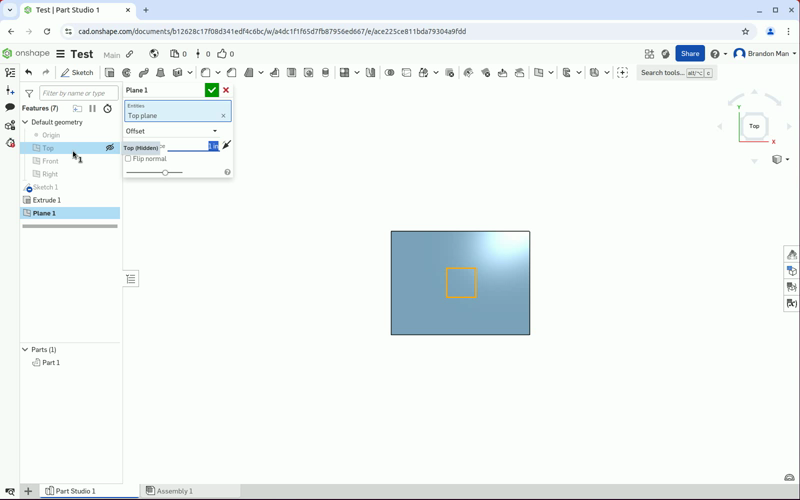
text(17.809)
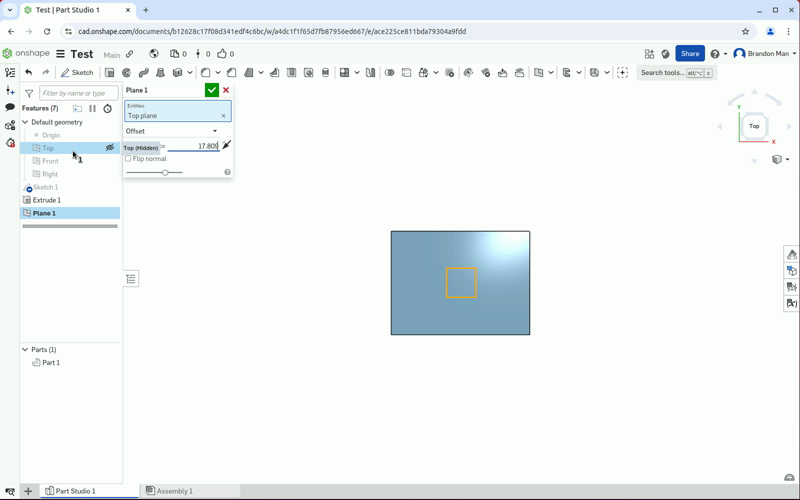
key(enter, 2)
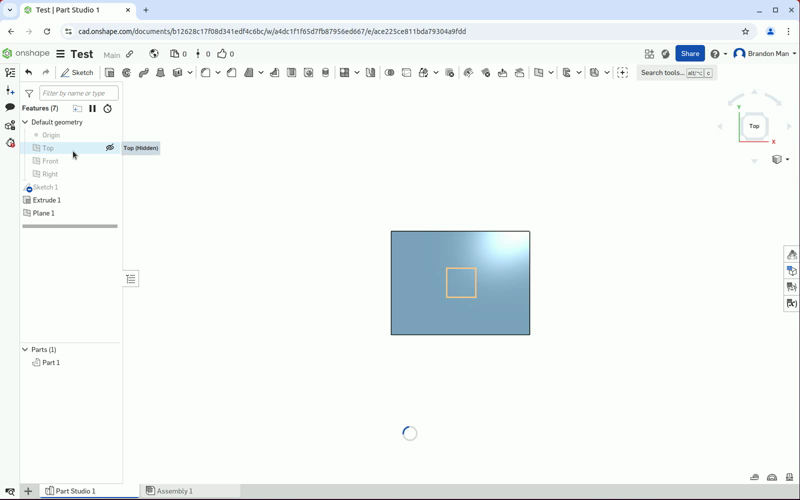
key(shift+s)
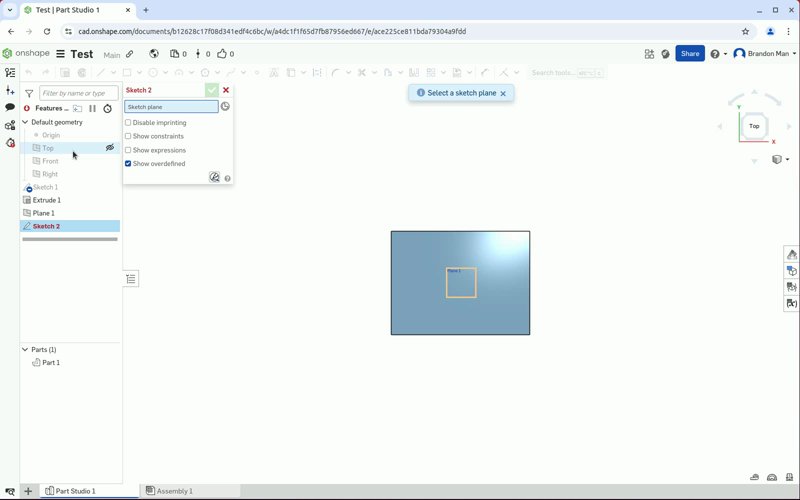
mouse_move(73, 215)
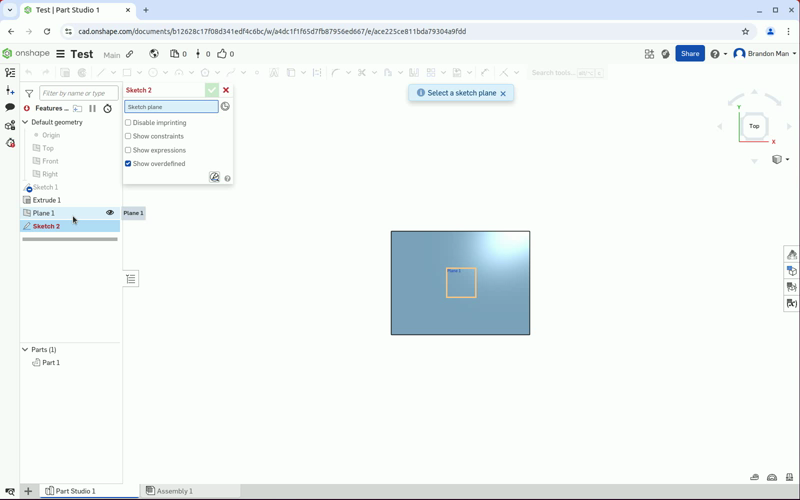
click(73, 215)
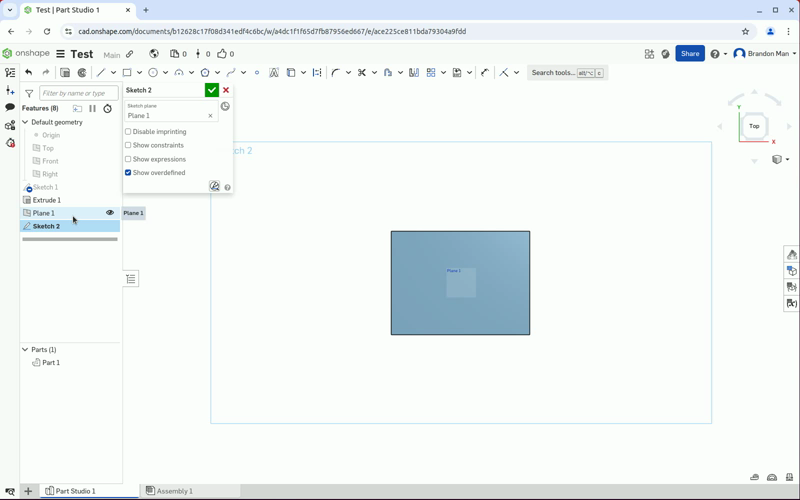
mouse_move(73, 352)
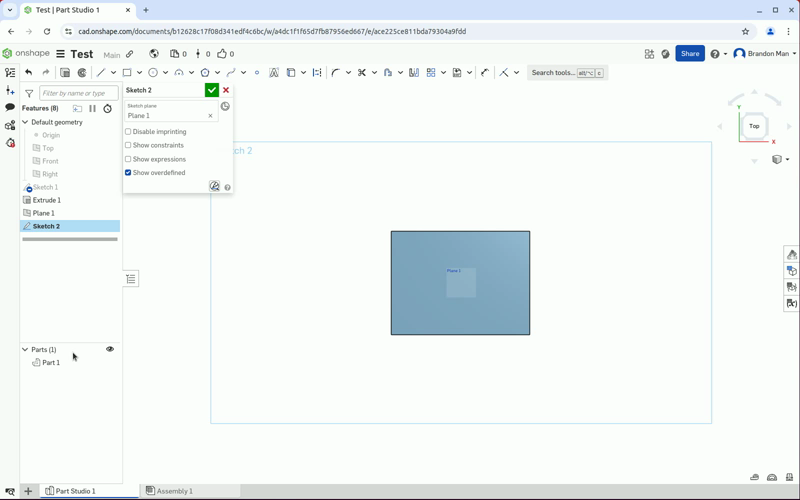
key(y)
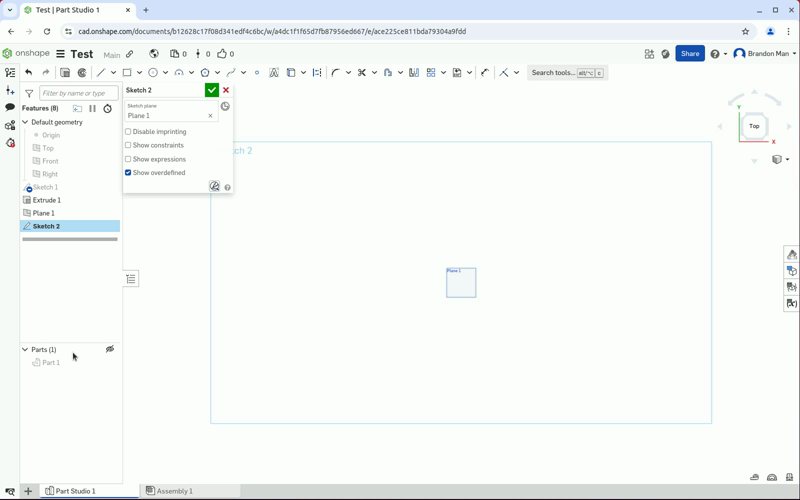
key(c)
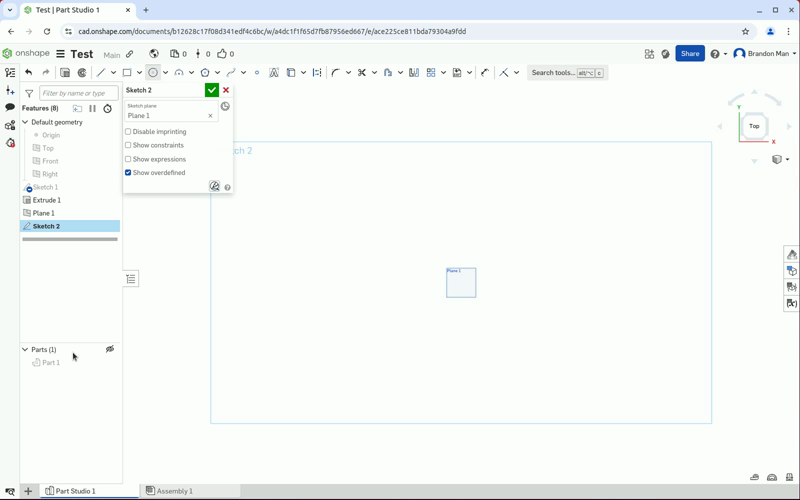
key_down(shift)
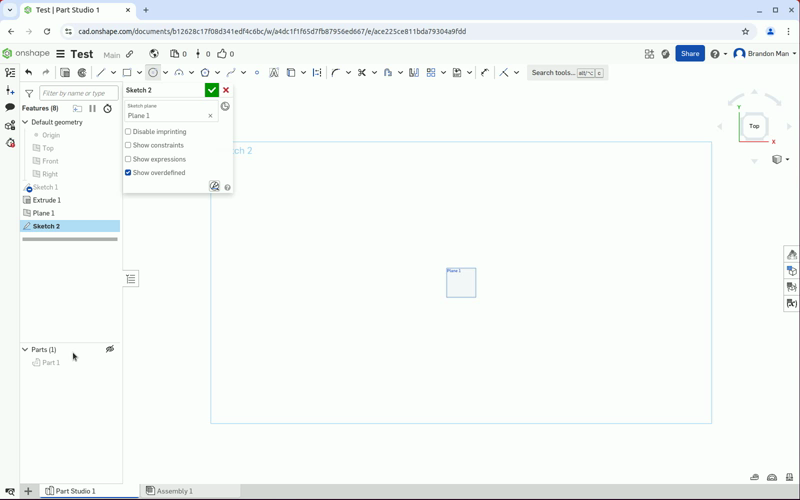
mouse_move(461, 282)
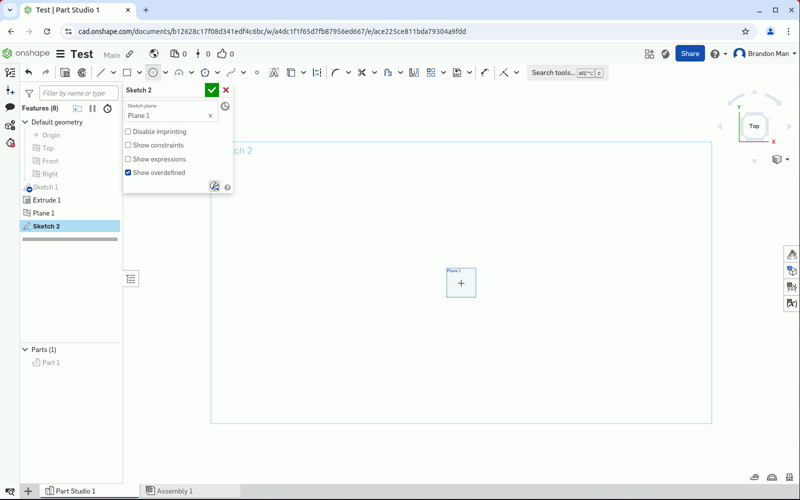
click(461, 282)
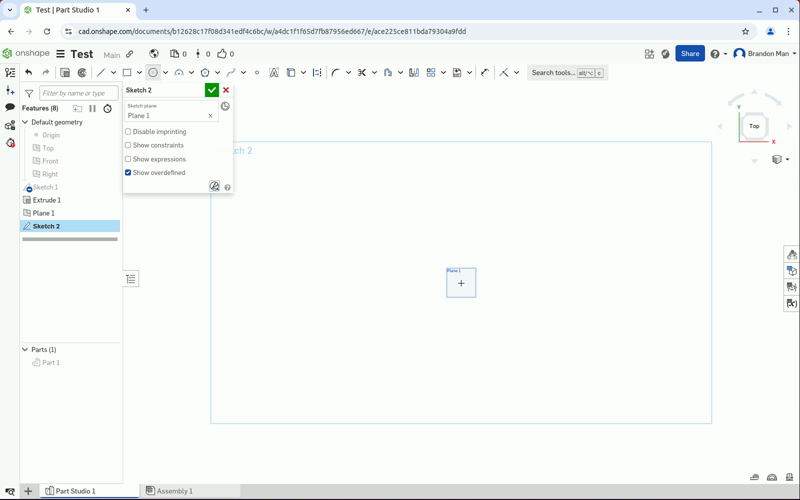
key_up(shift)
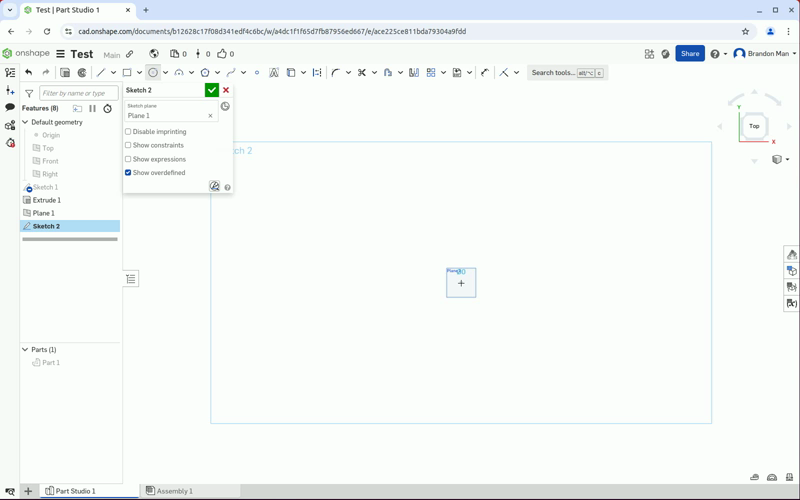
mouse_move(479, 282)
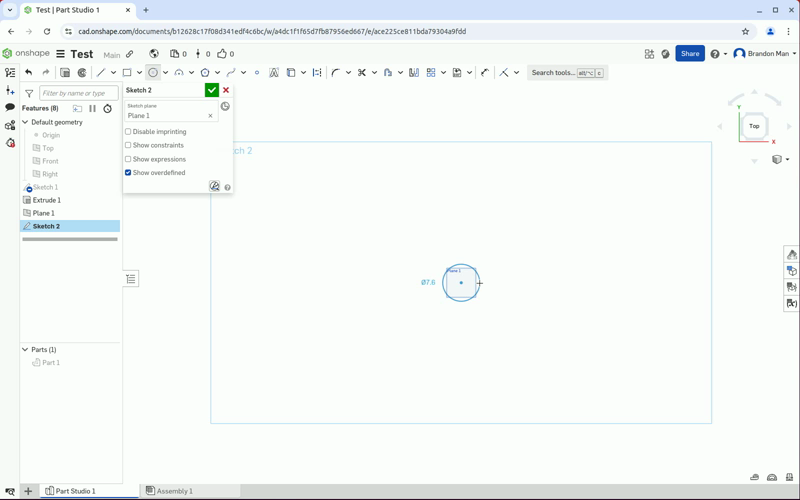
click(479, 282)
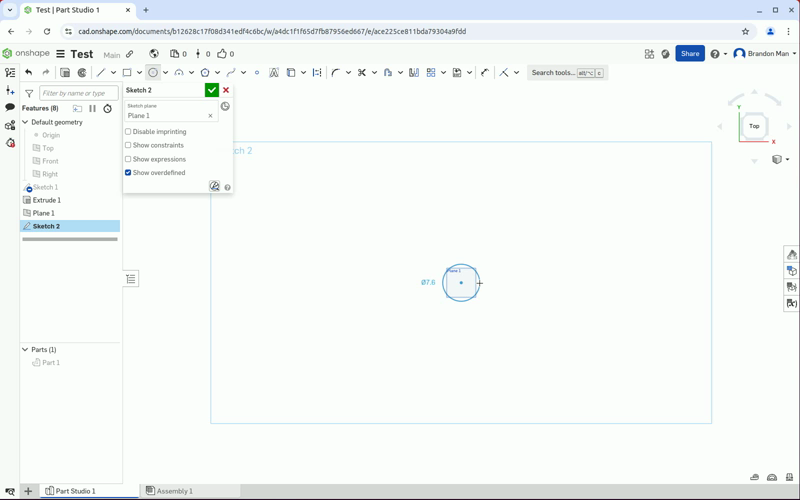
key(esc)
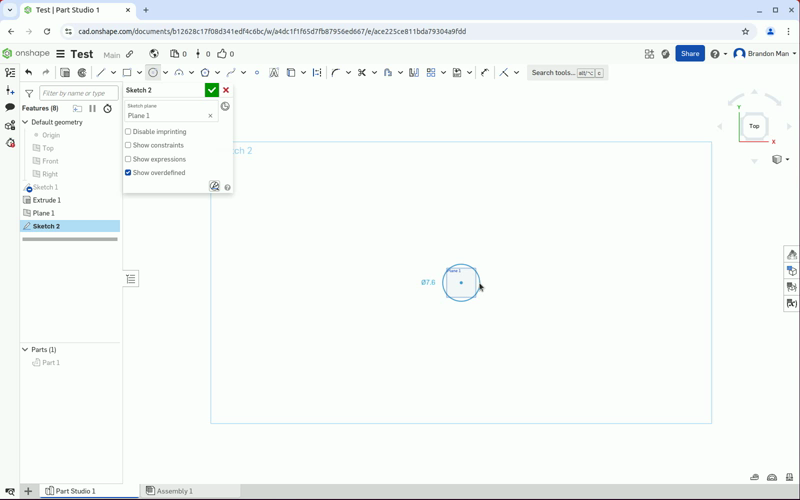
mouse_move(477, 278)
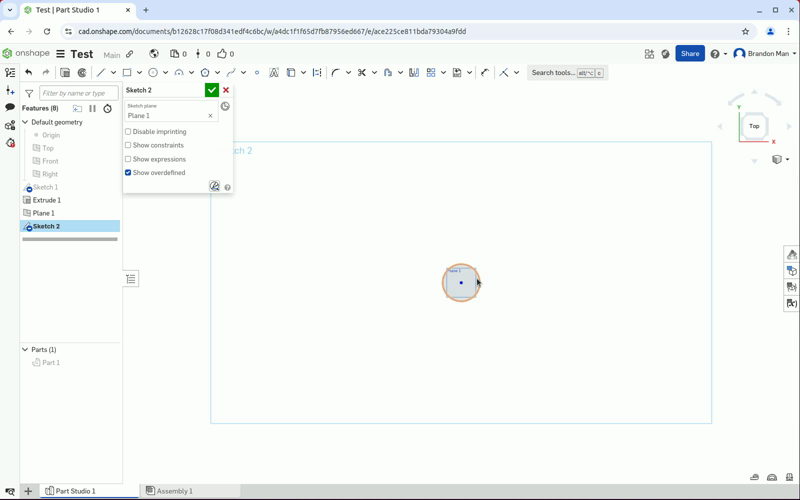
scroll(6)
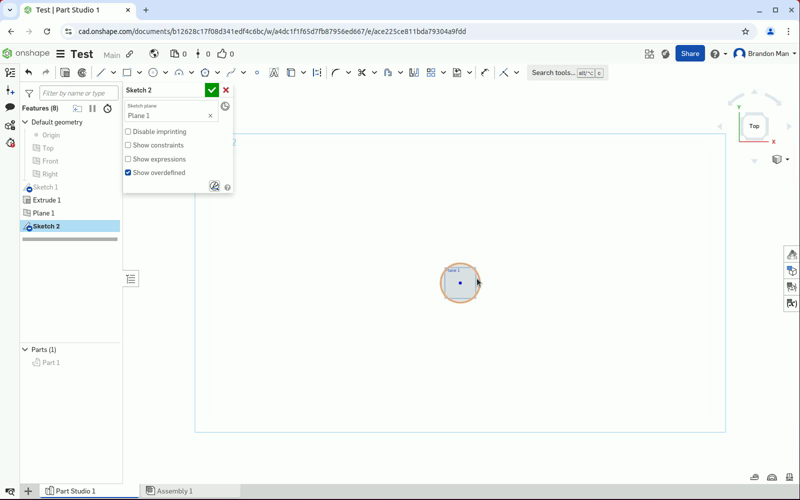
scroll(6)
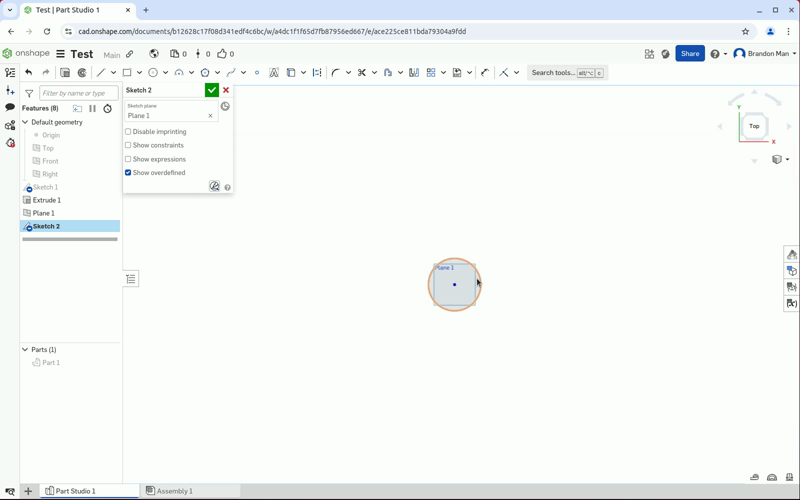
scroll(6)
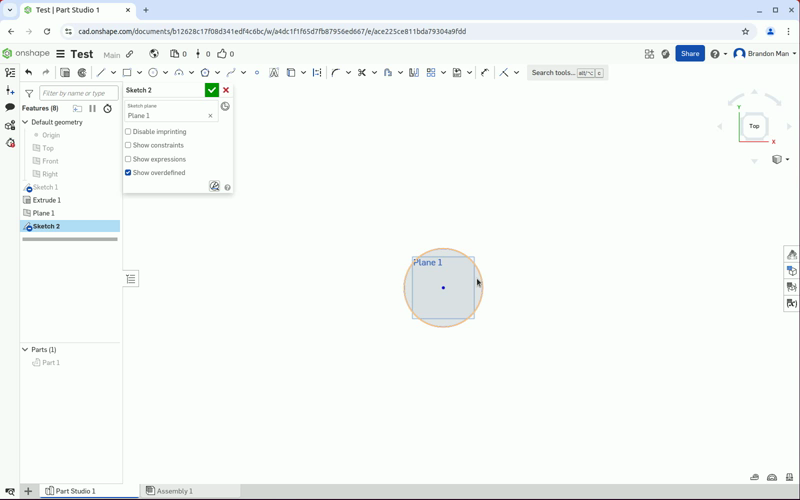
scroll(6)
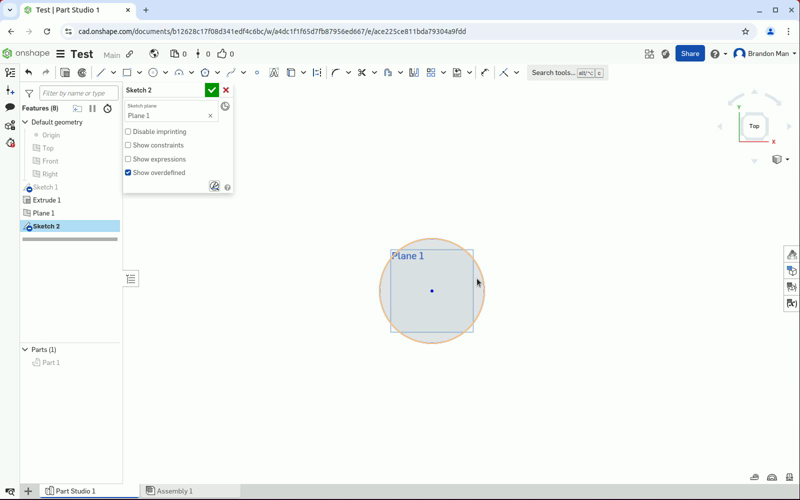
scroll(6)
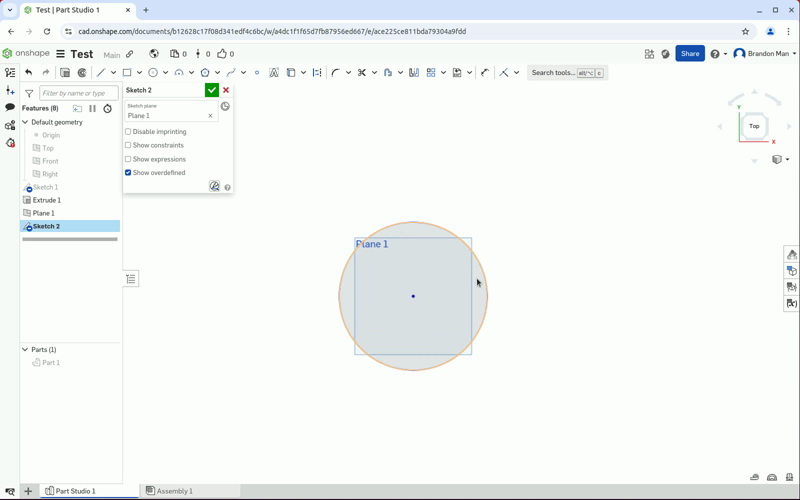
scroll(6)
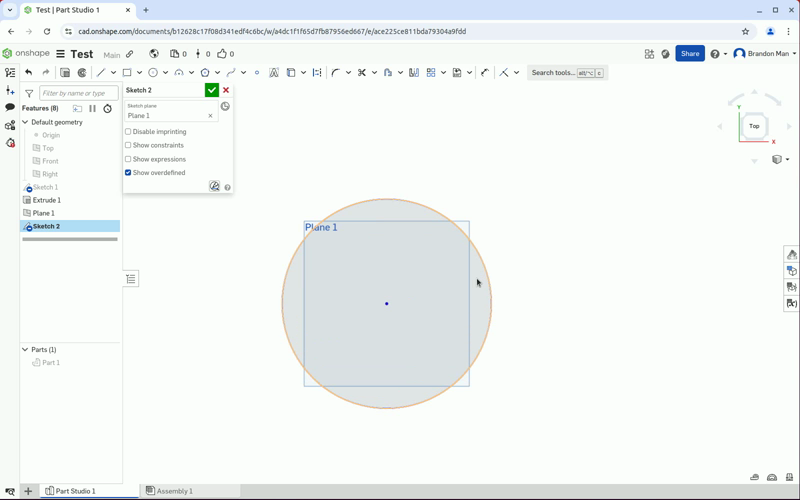
scroll(6)
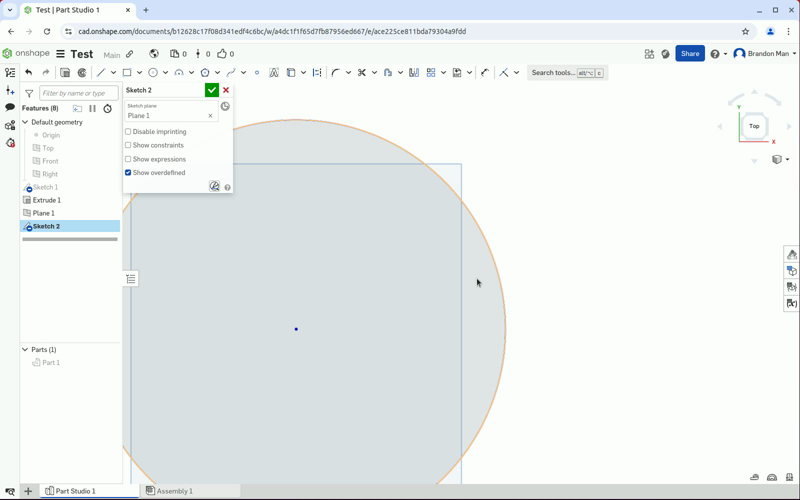
click(477, 278)
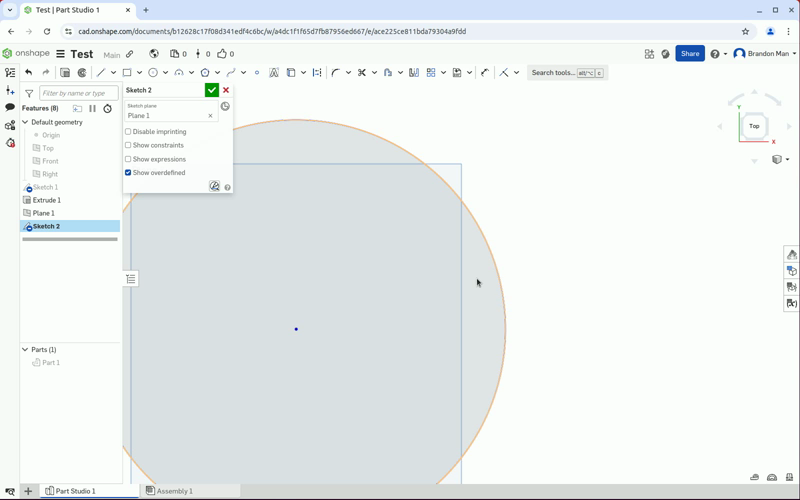
scroll(-6)
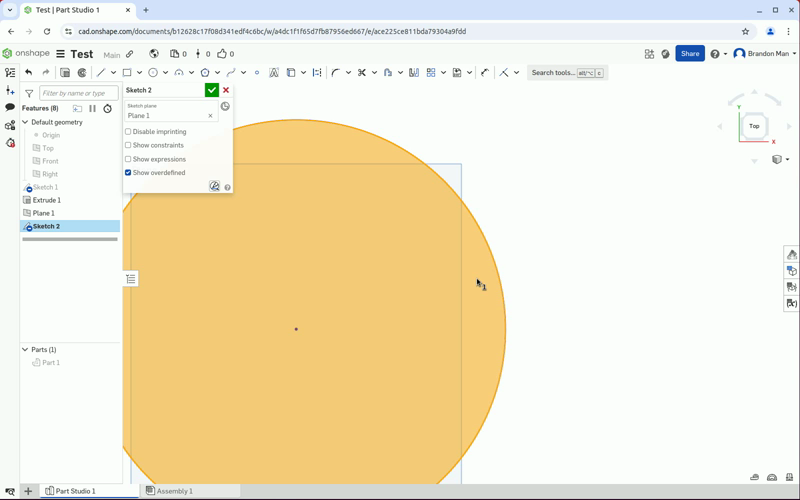
scroll(-6)
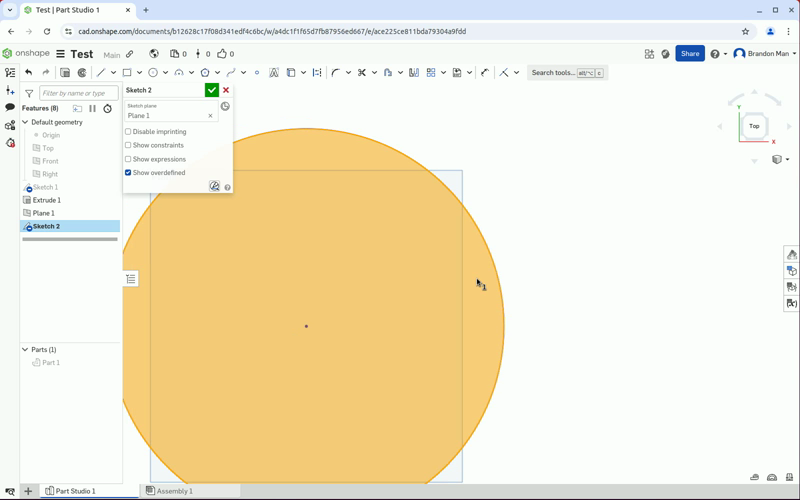
scroll(-6)
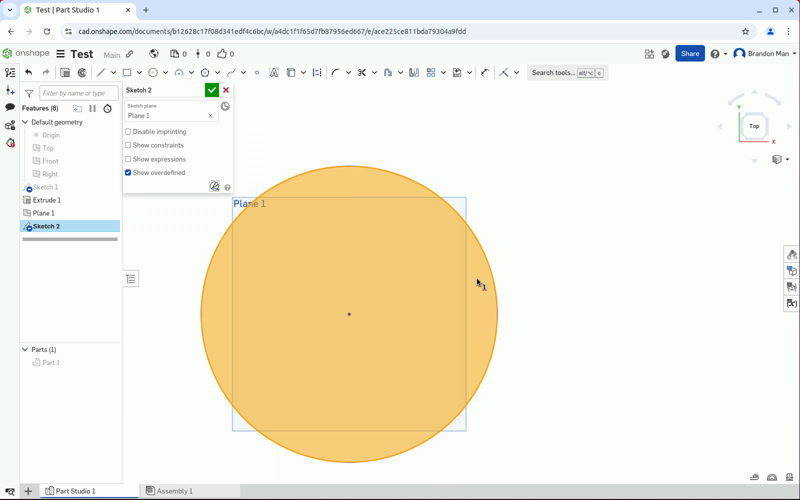
scroll(-6)
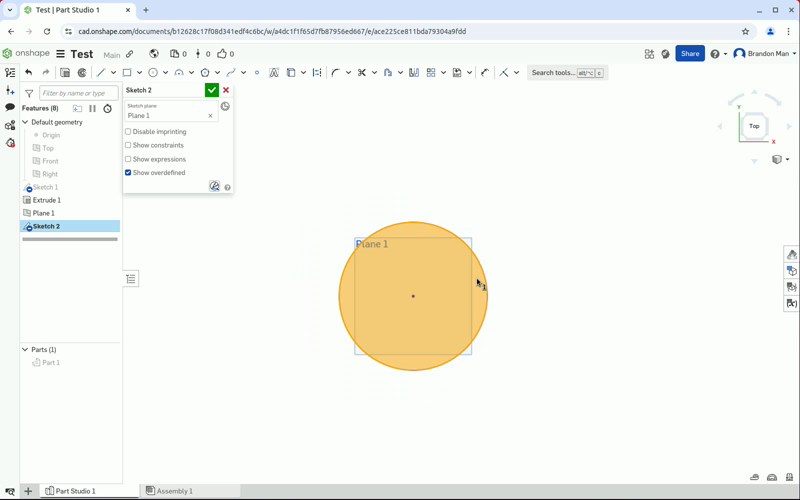
scroll(-6)
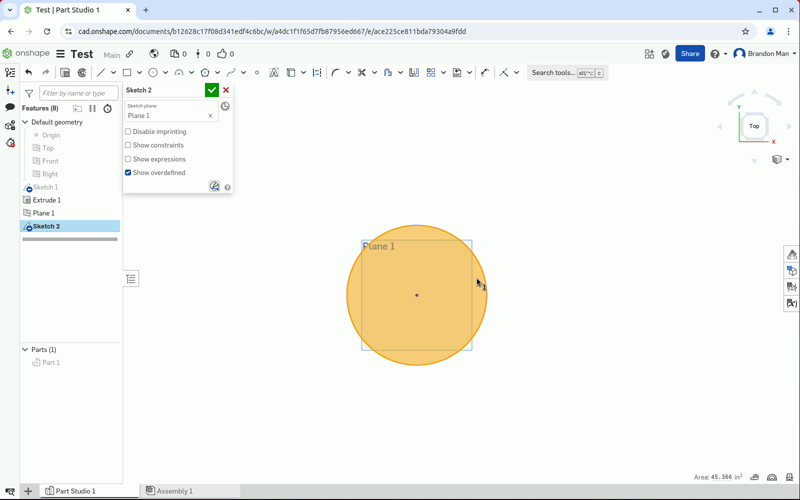
scroll(-6)
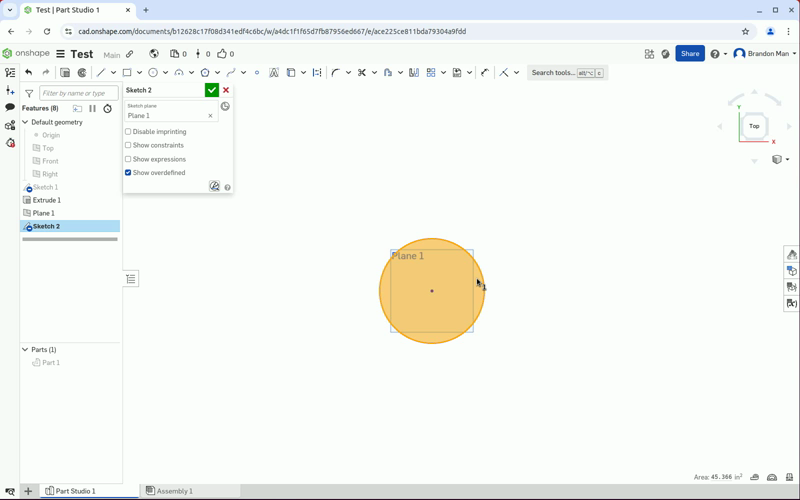
scroll(-6)
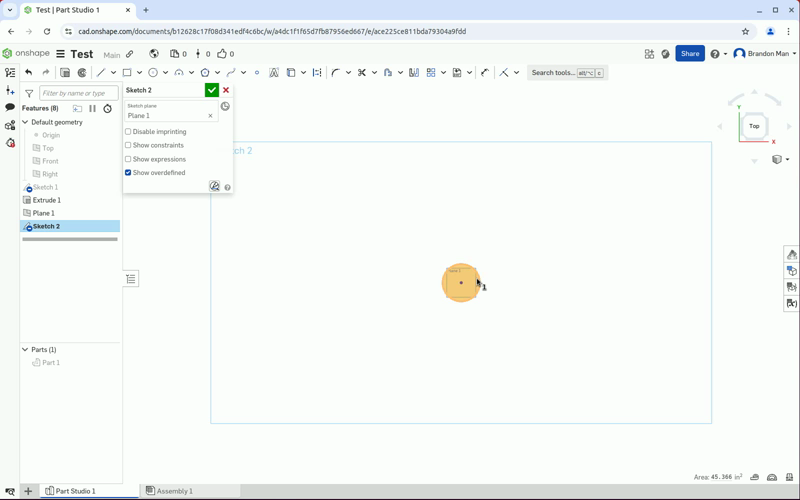
mouse_move(73, 352)
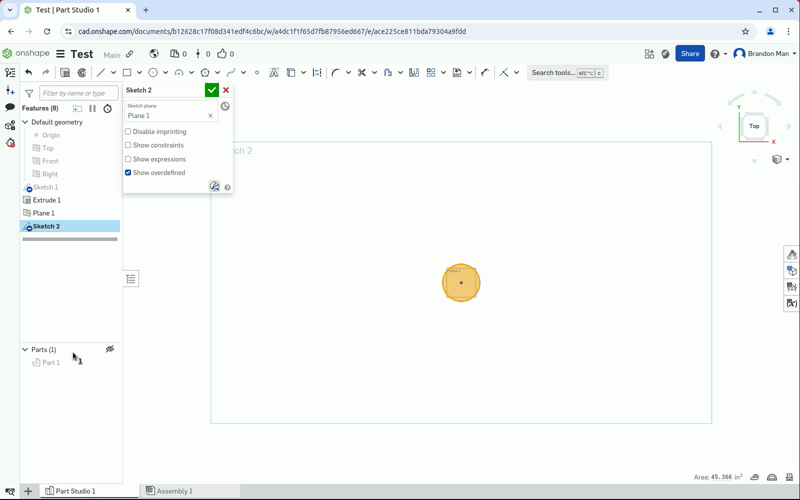
key(shift+y)
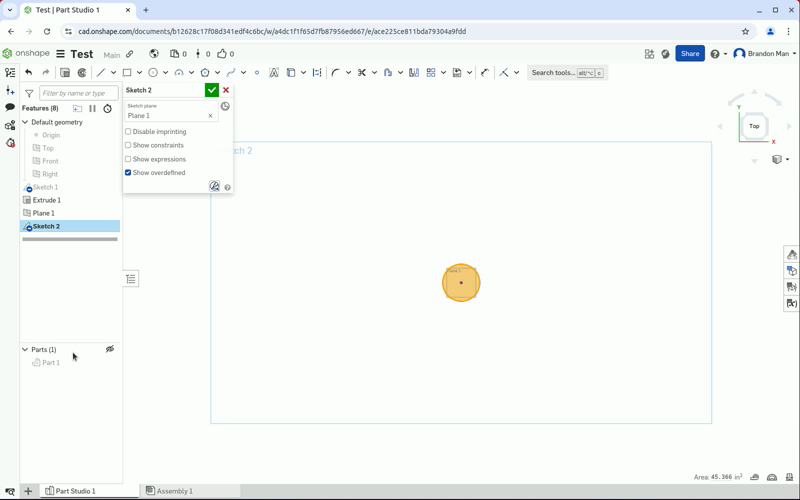
key(shift+e)
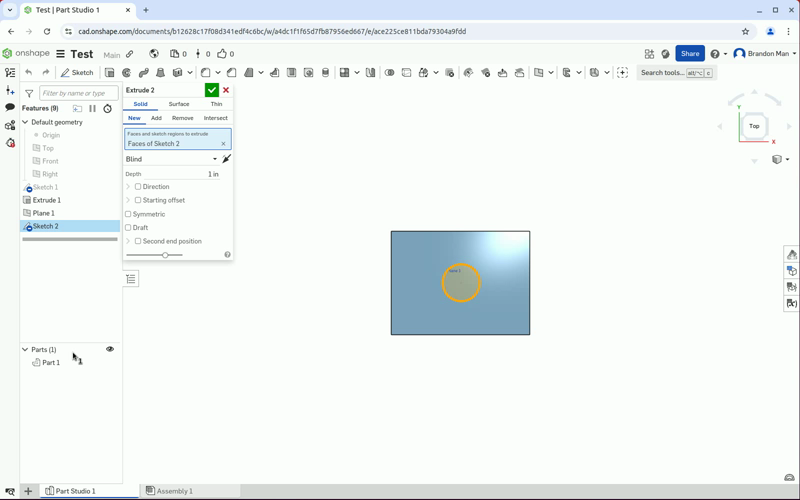
mouse_move(143, 106)
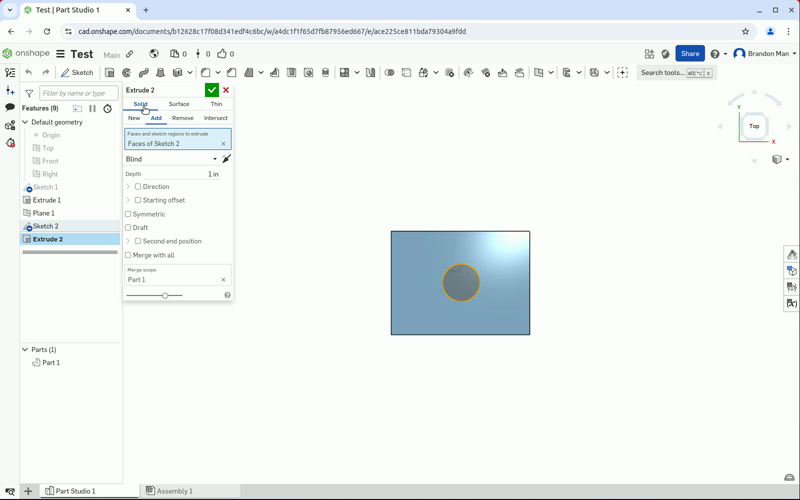
click(143, 106)
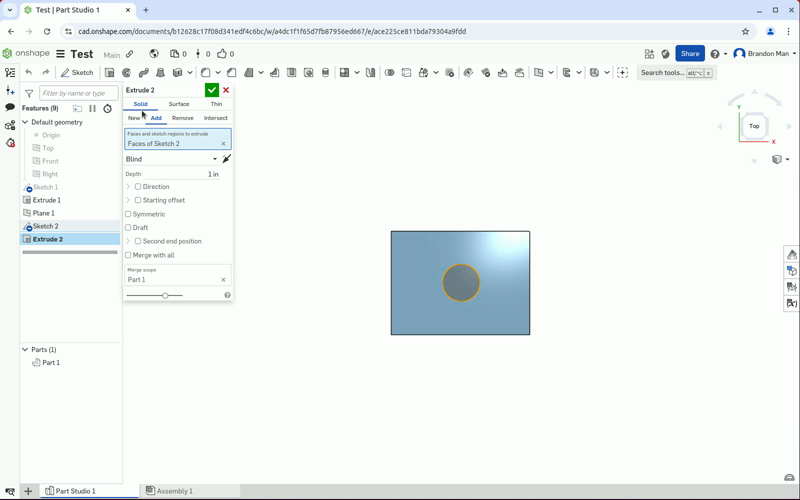
mouse_move(137, 120)
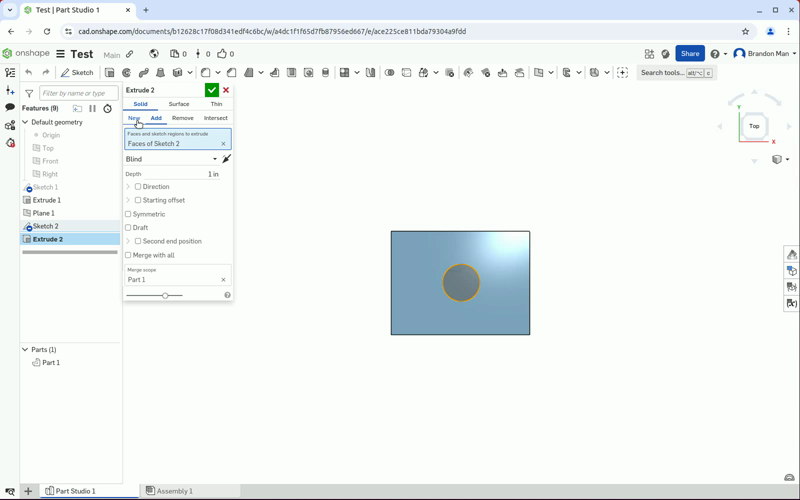
click(137, 120)
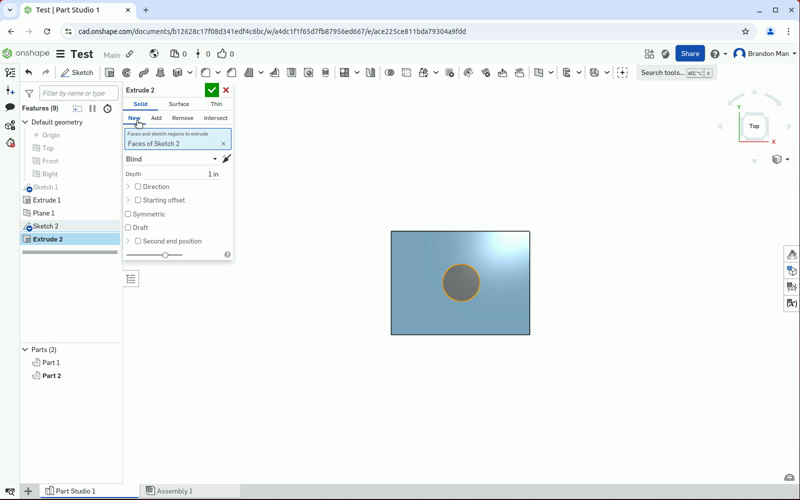
key(tab, 4)
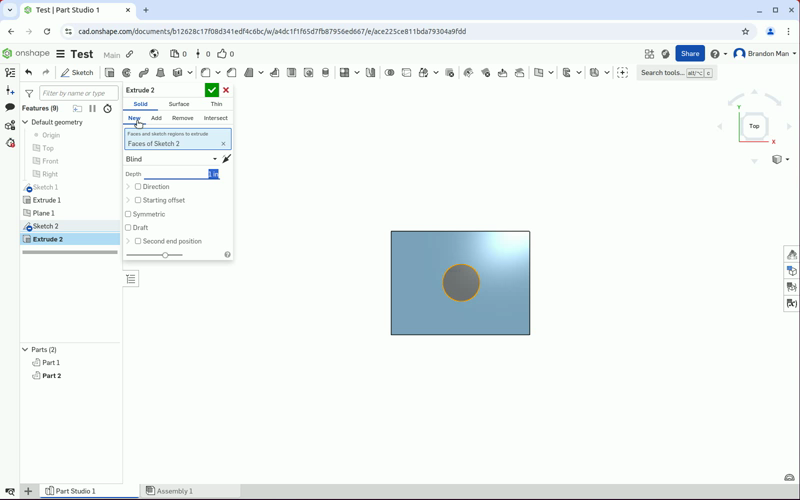
text(5.296)
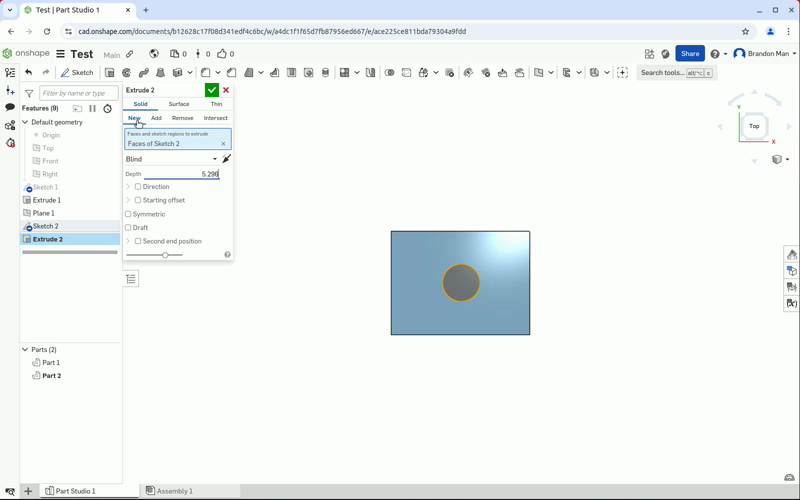
key(enter)
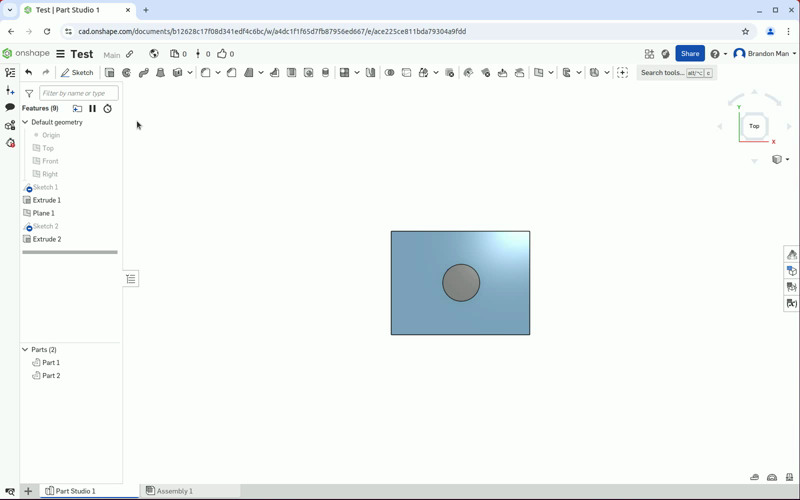
key(shift+h)
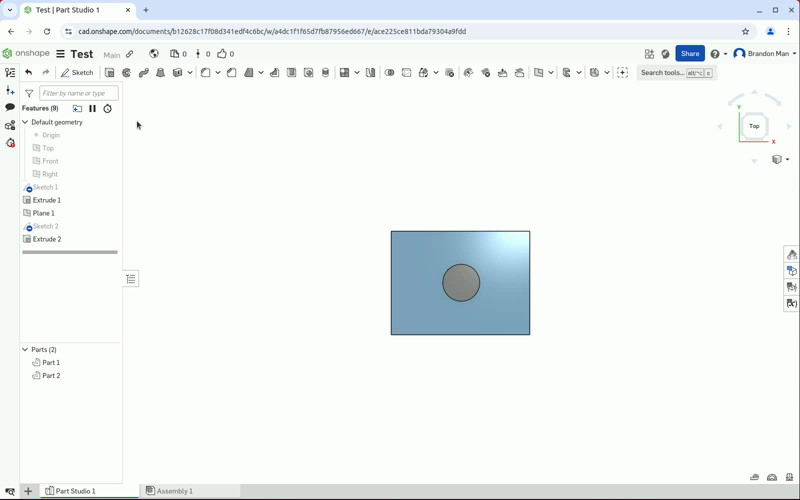
key(shift+h)
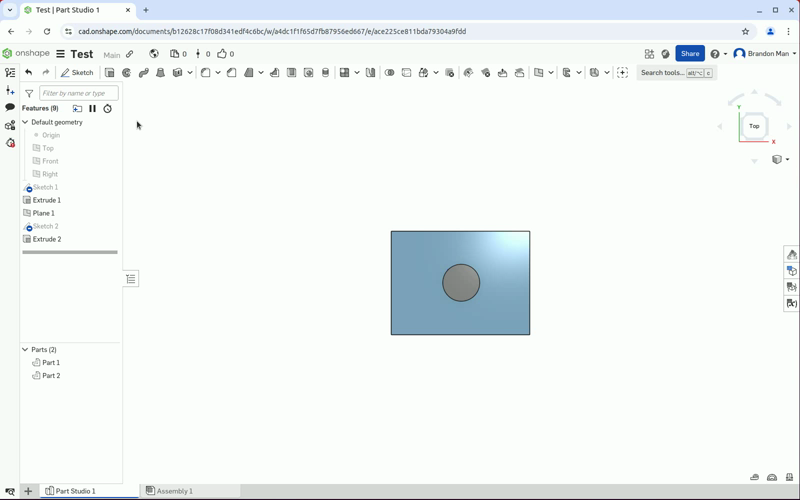
mouse_move(73, 189)
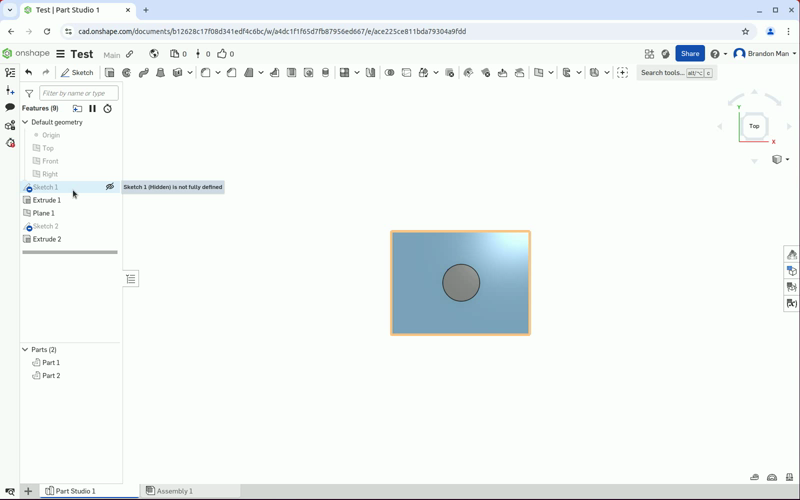
click(73, 189)
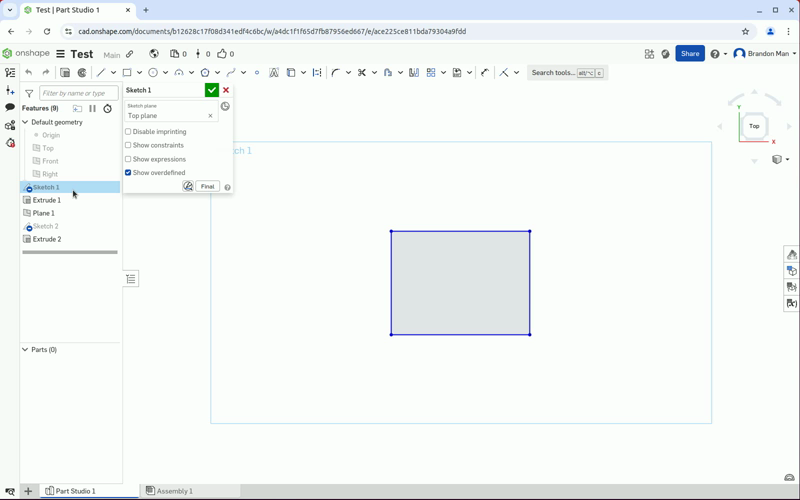
mouse_move(229, 92)
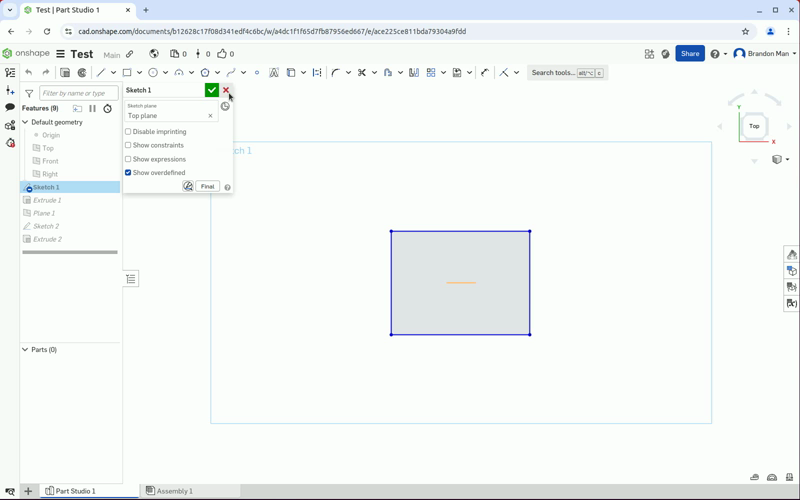
click(229, 92)
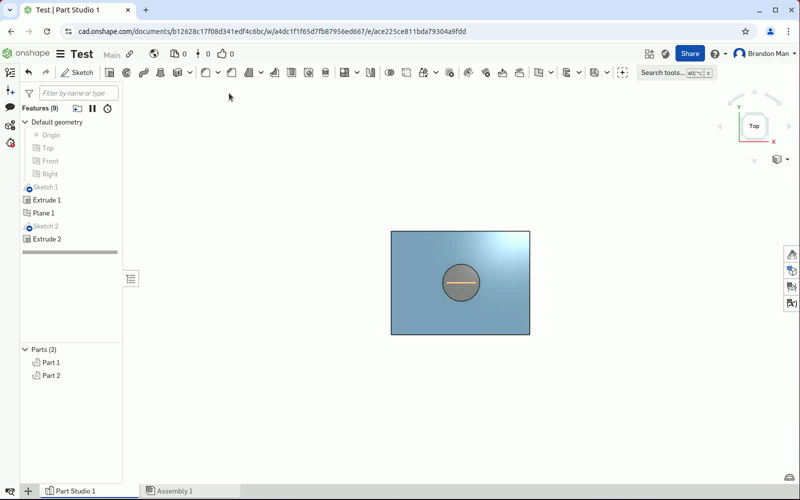
mouse_move(73, 352)
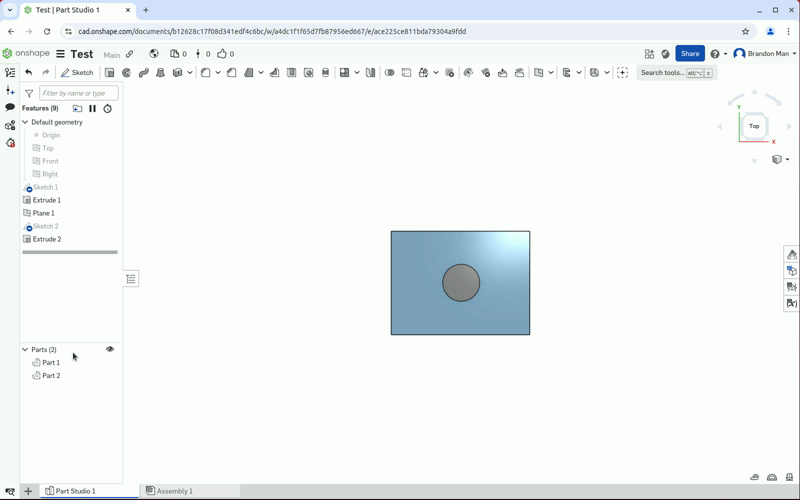
key(y)
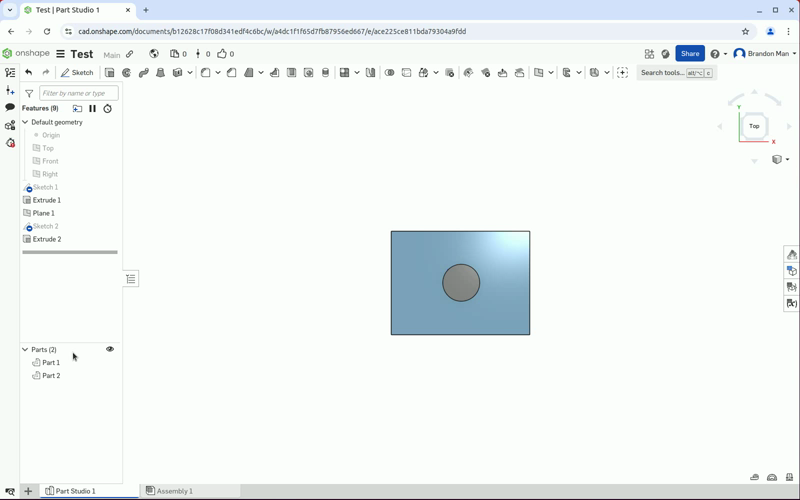
key(shift+p)
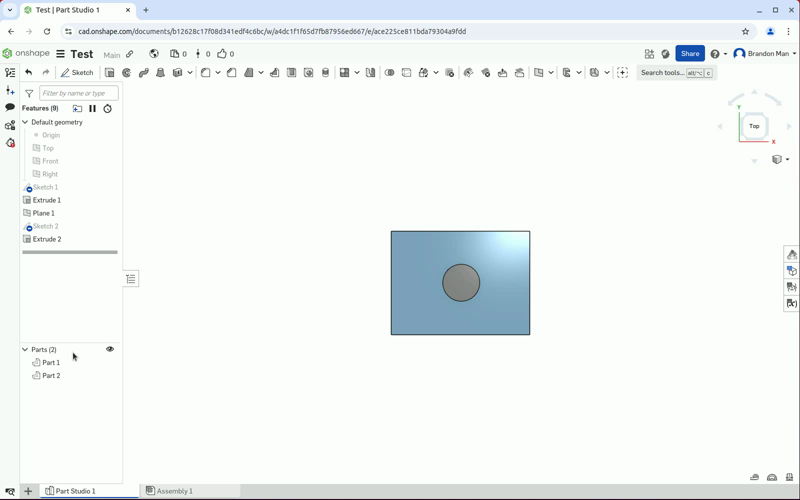
key(space)
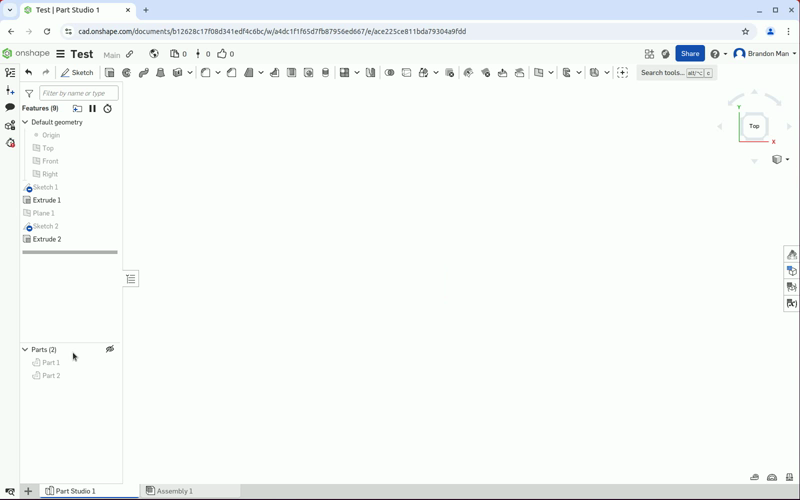
key_down(shift)
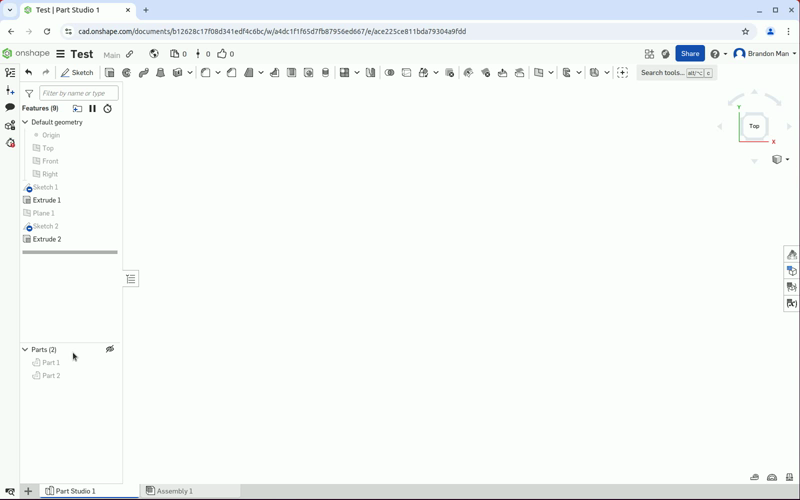
key(up)
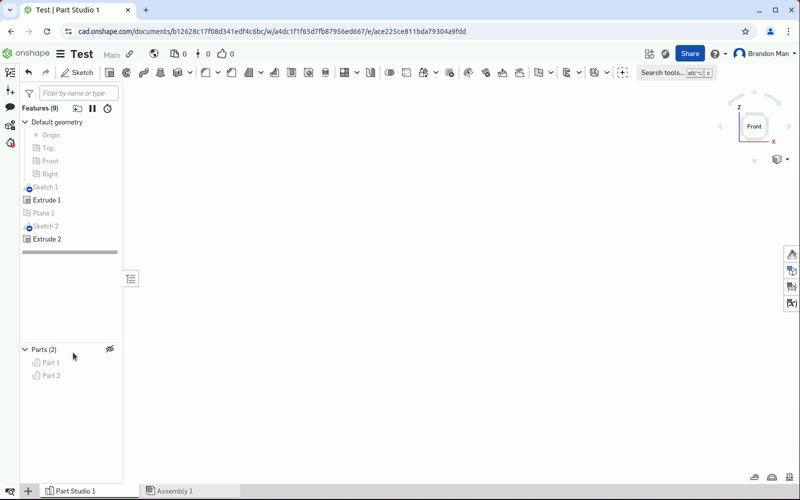
key_up(shift)
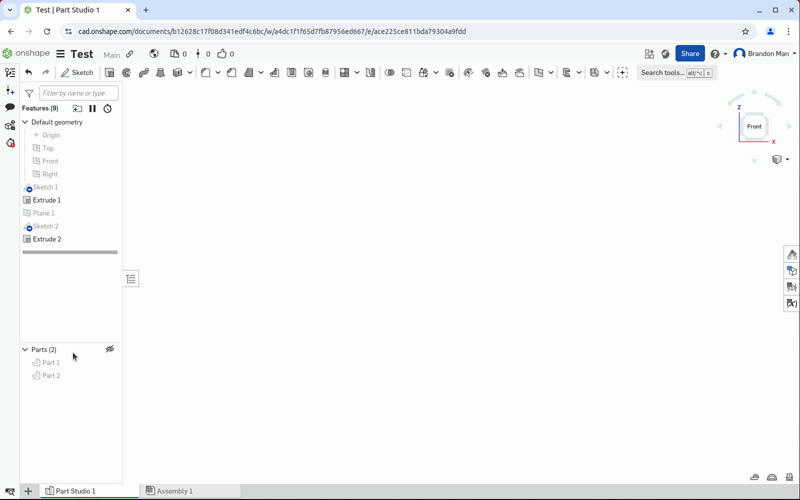
mouse_move(73, 352)
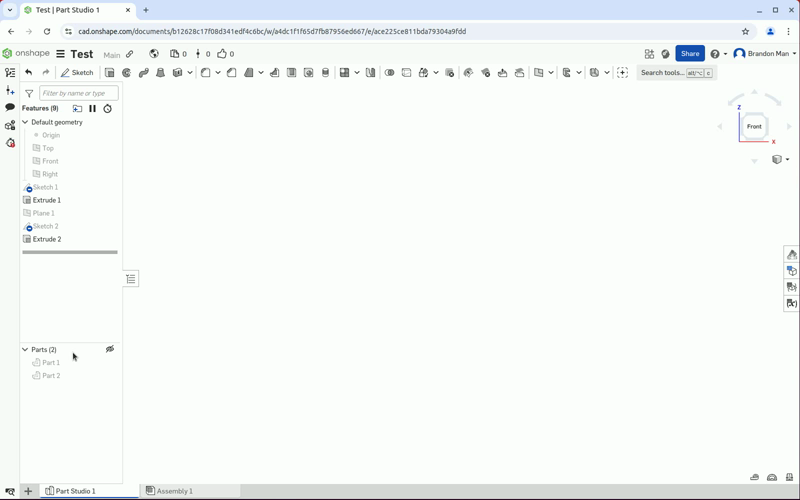
key(shift+y)
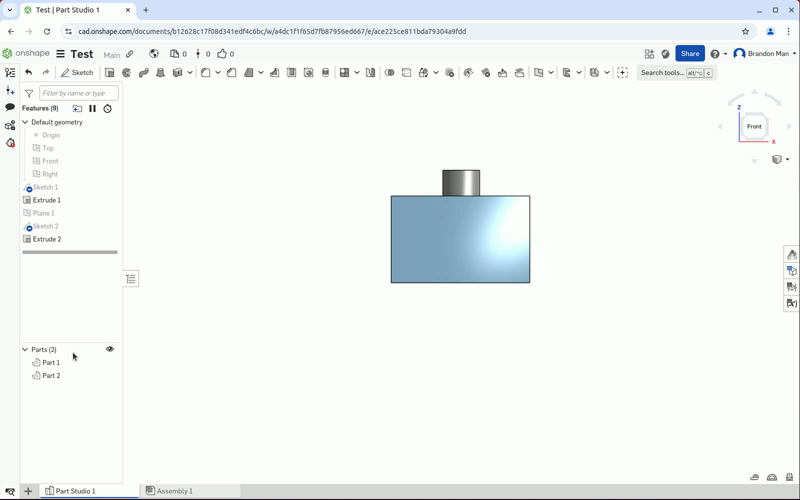
mouse_move(541, 75)
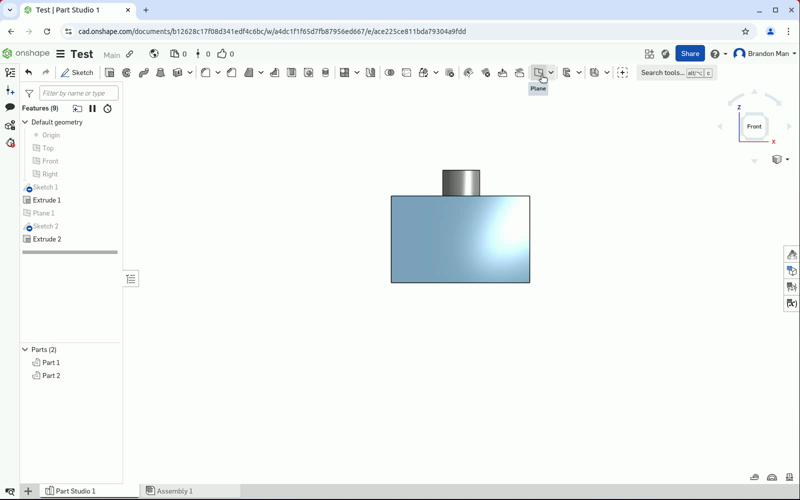
click(541, 75)
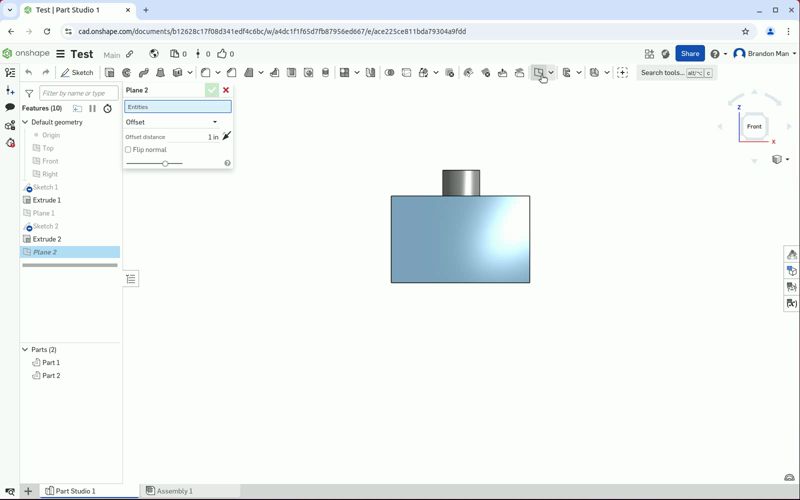
mouse_move(73, 163)
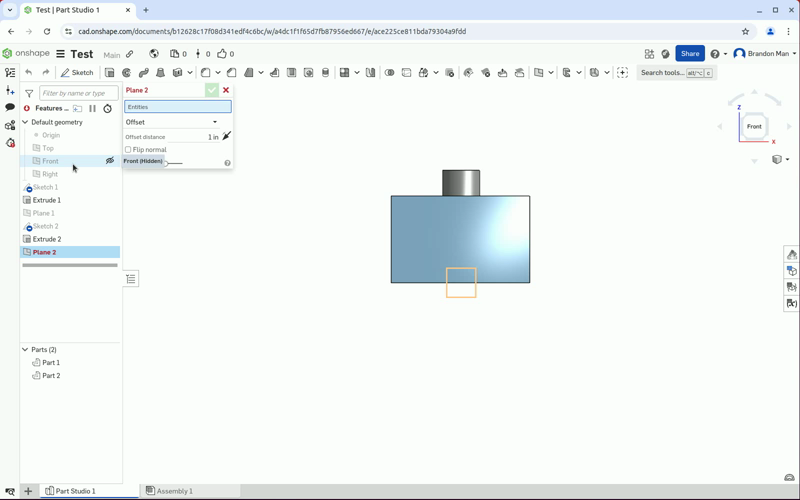
click(73, 163)
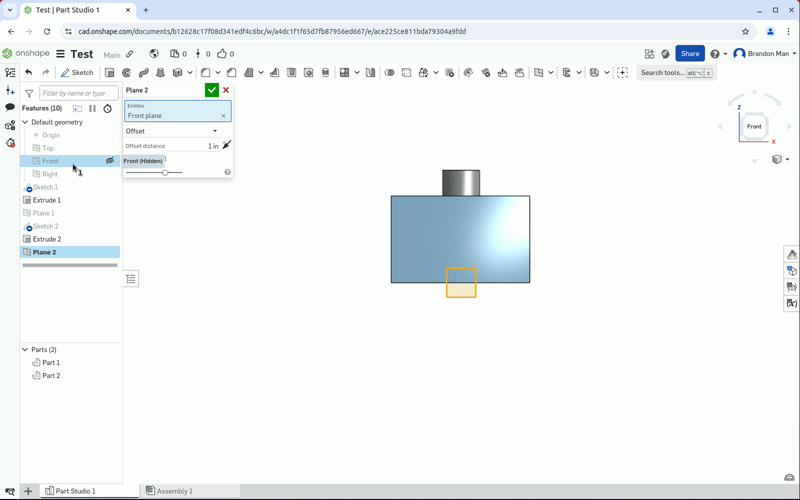
key(tab, 2)
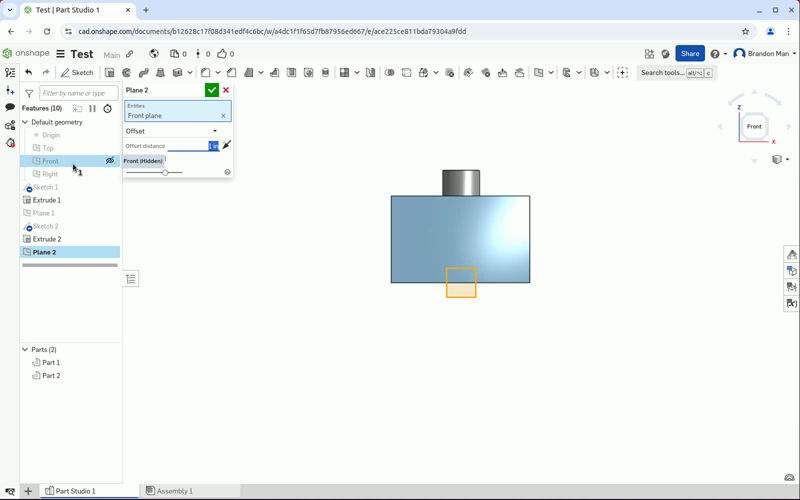
text(10.599)
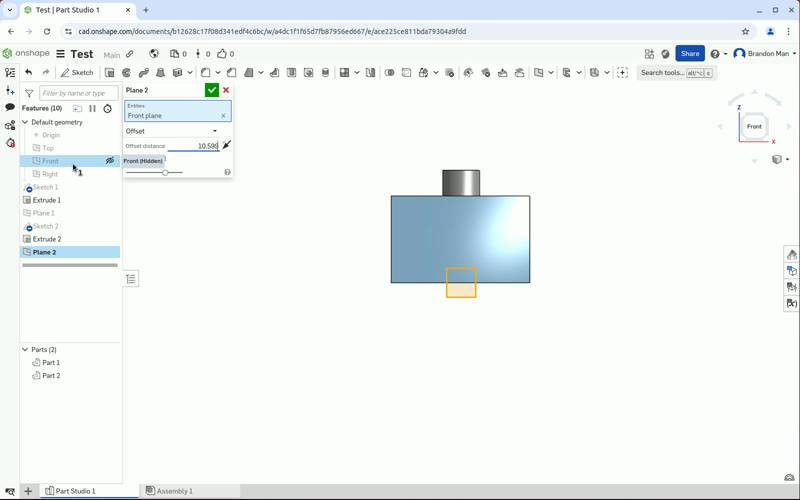
key(enter, 2)
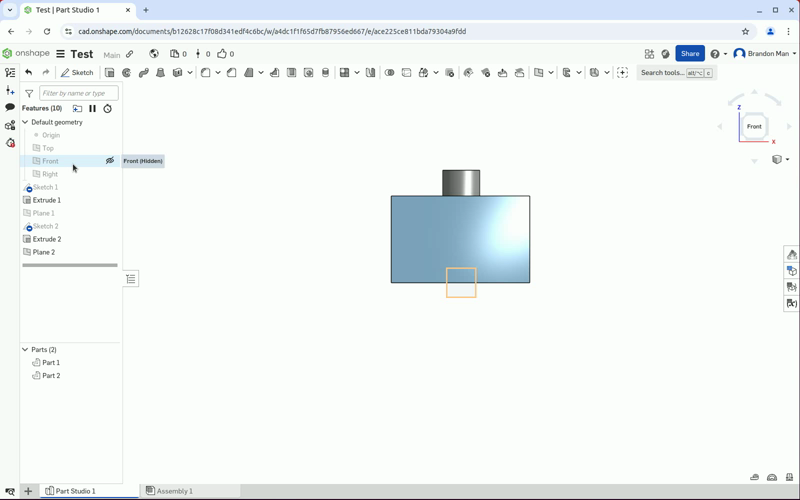
key(shift+s)
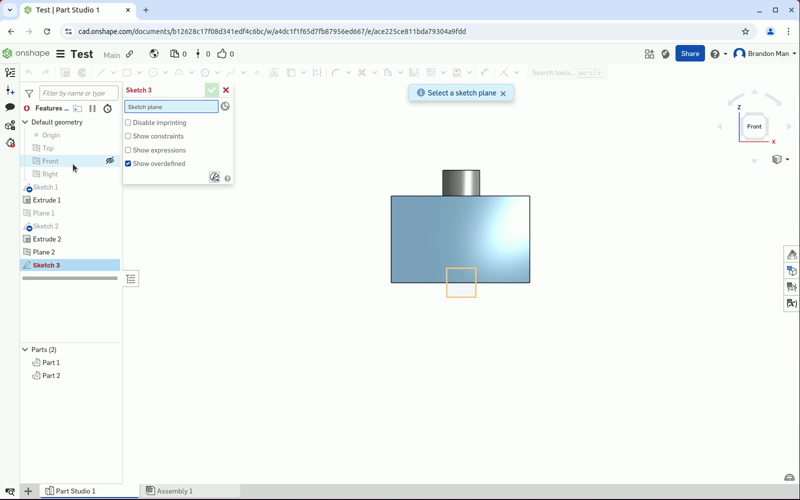
mouse_move(73, 254)
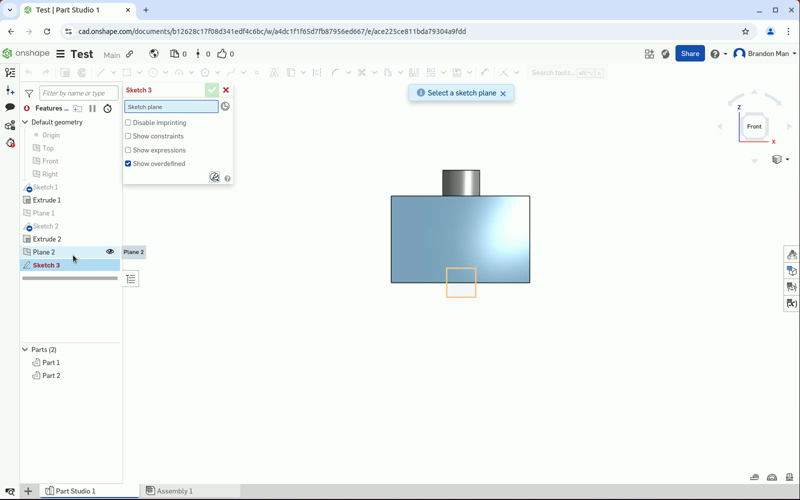
click(73, 254)
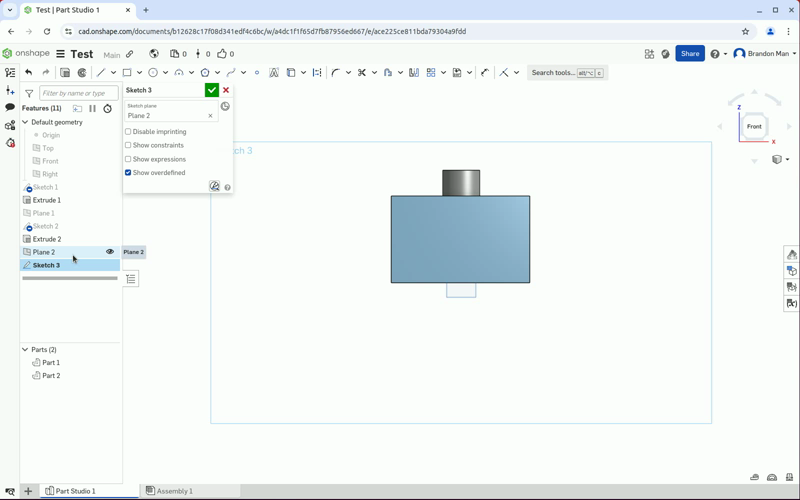
mouse_move(73, 352)
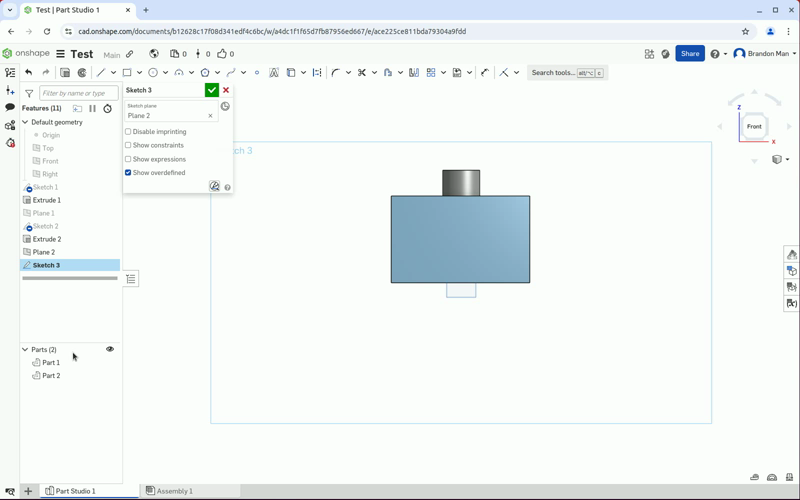
key(y)
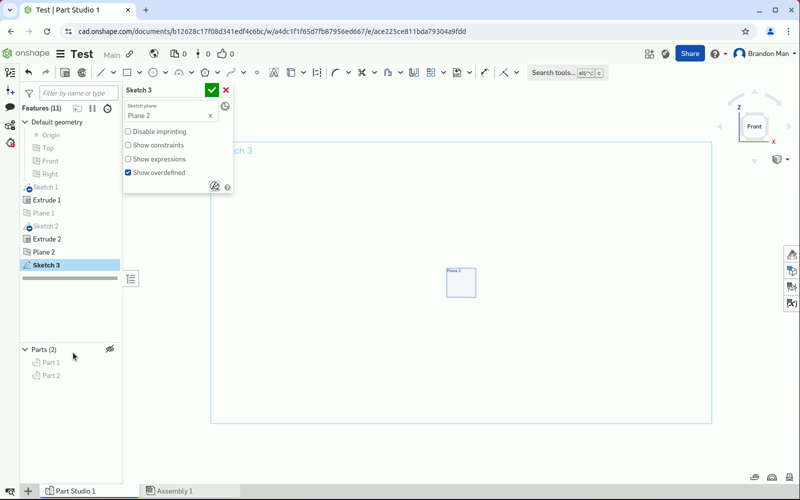
key(l)
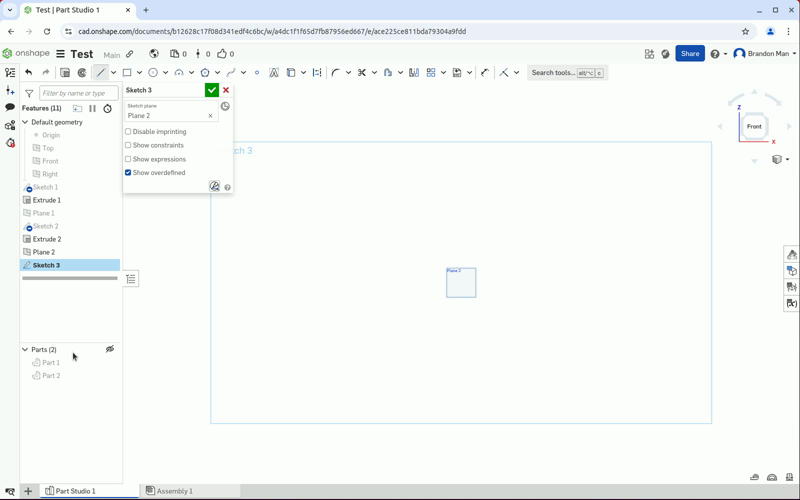
key_down(shift)
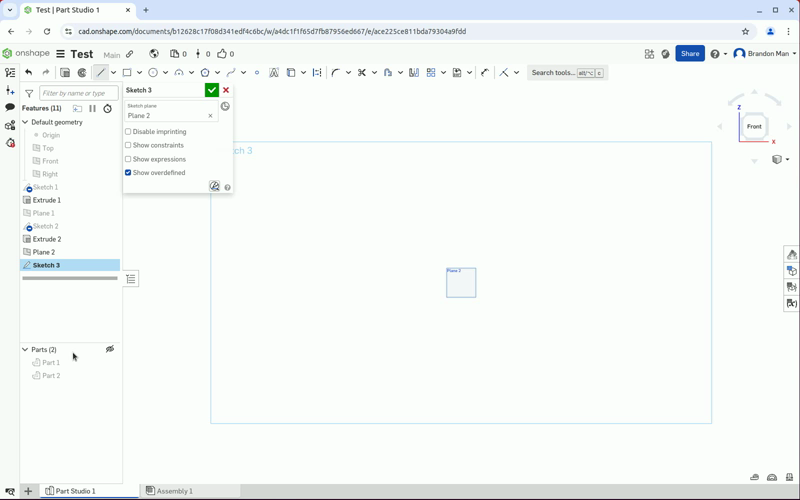
mouse_move(443, 250)
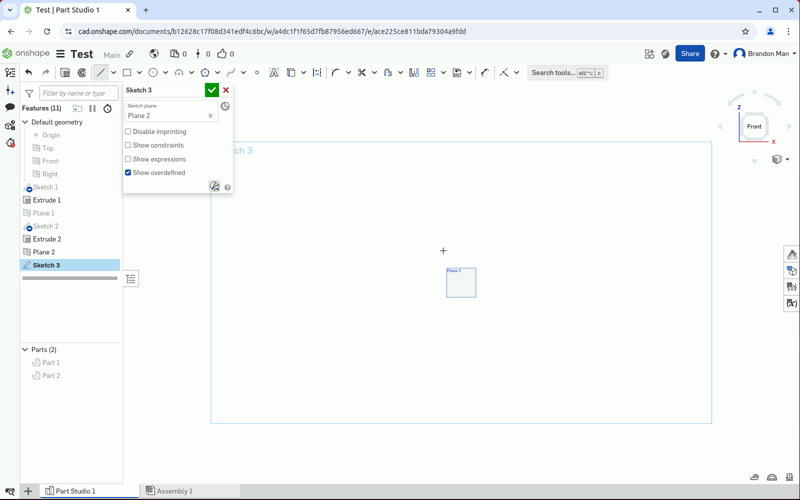
click(443, 250)
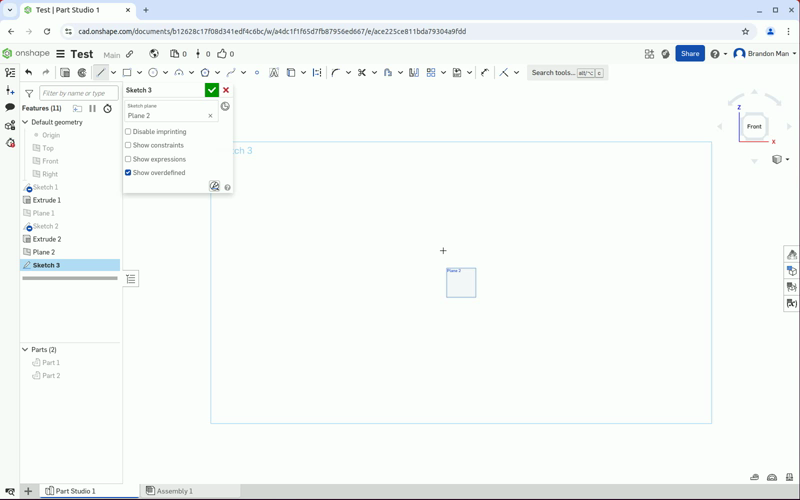
key_up(shift)
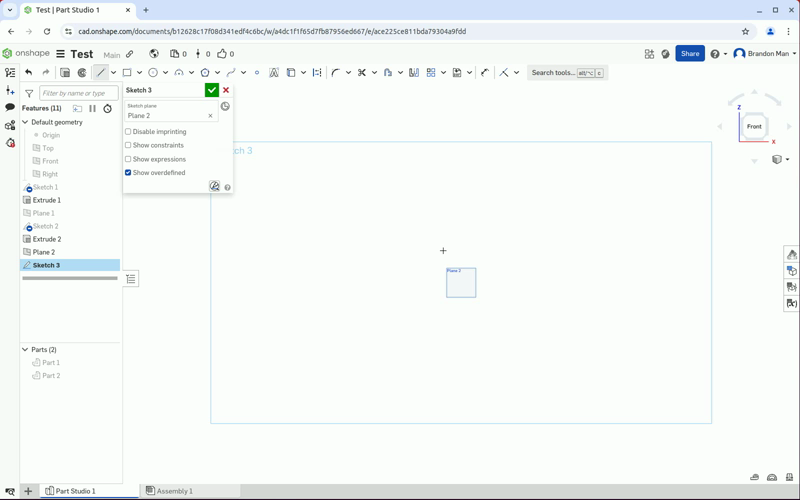
key_down(shift)
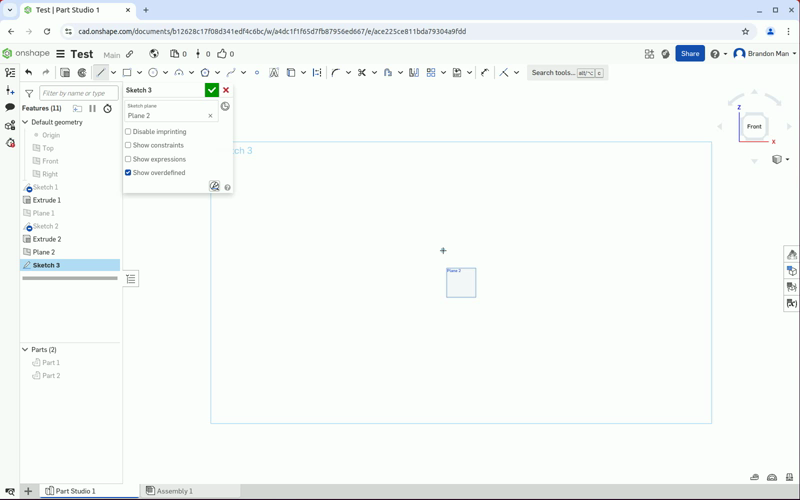
mouse_move(473, 250)
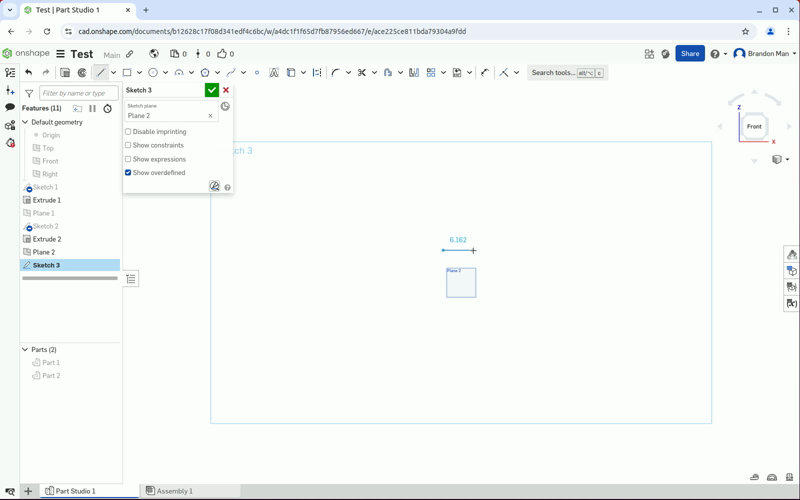
mouse_move(461, 260)
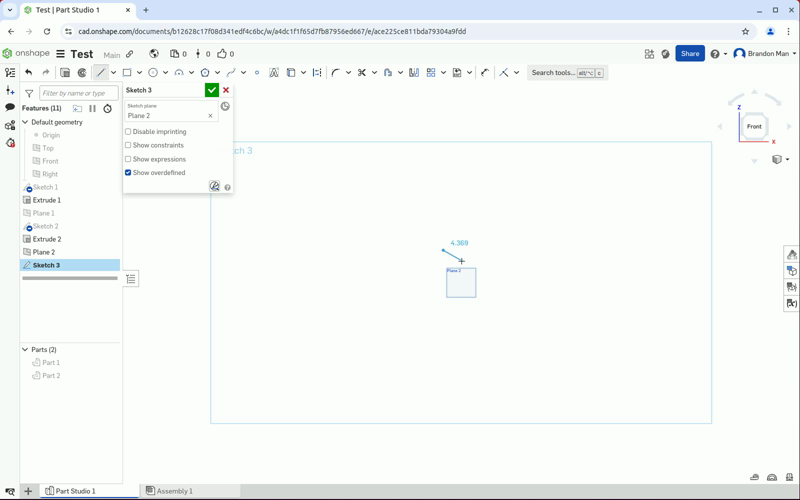
click(461, 260)
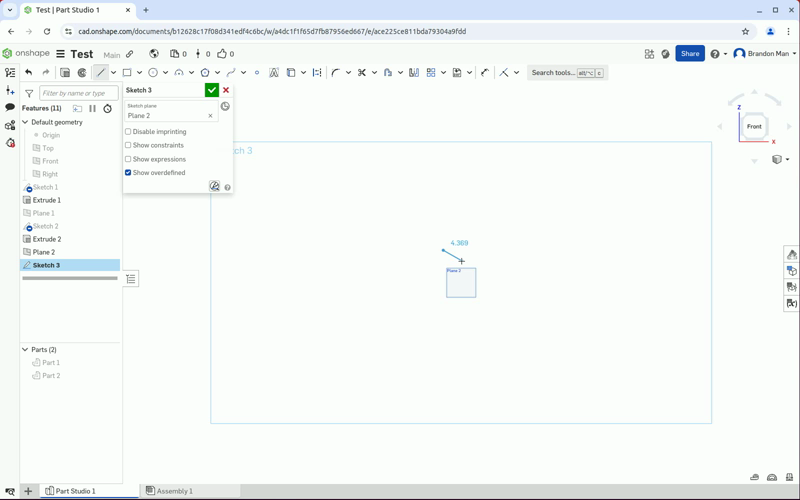
key_up(shift)
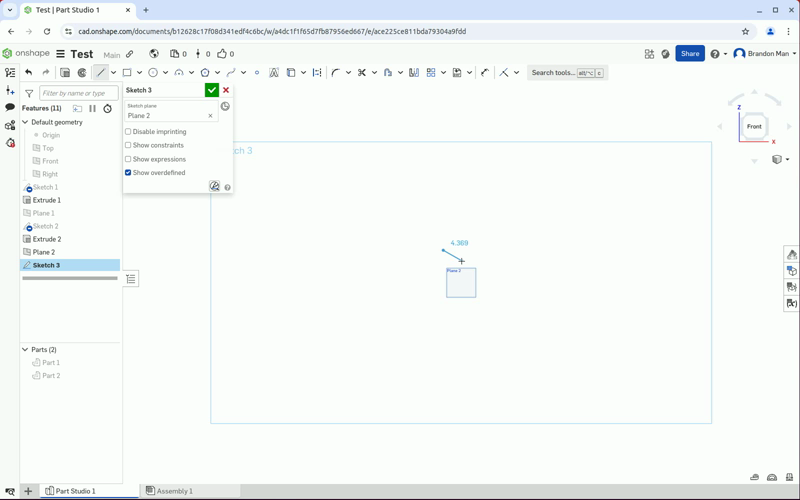
key_down(shift)
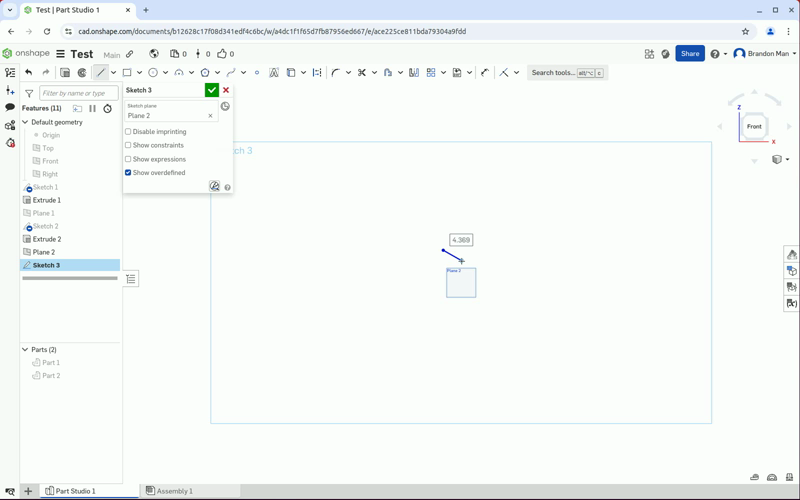
mouse_move(492, 260)
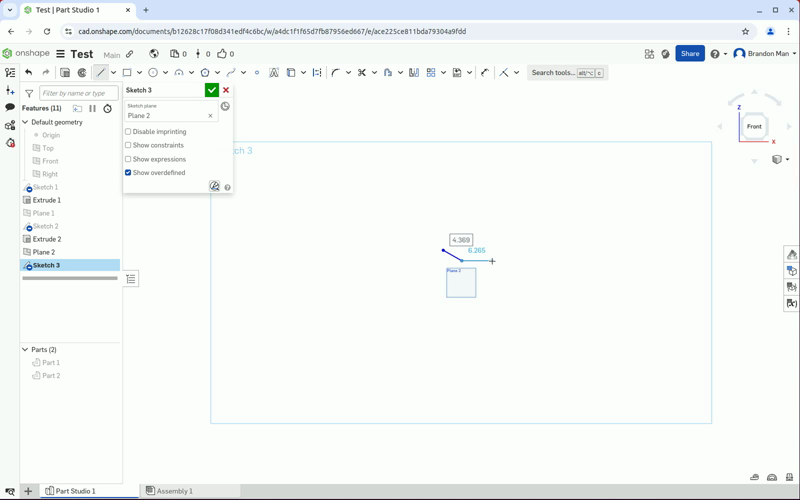
mouse_move(480, 250)
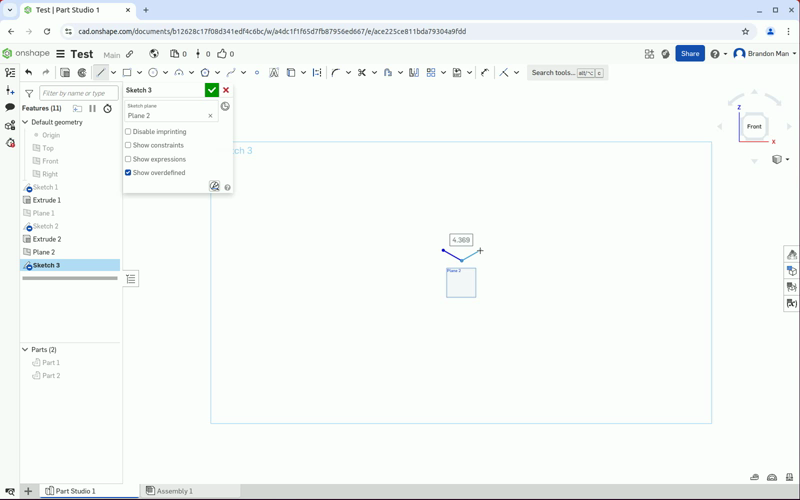
click(480, 250)
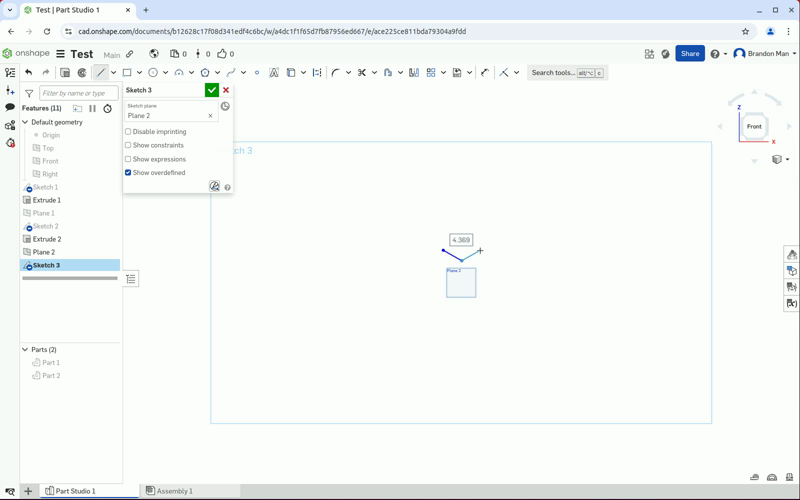
key_up(shift)
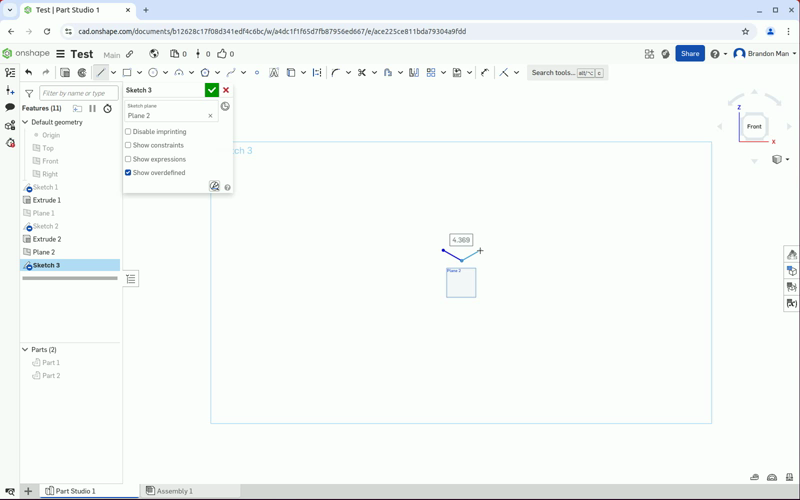
key_down(shift)
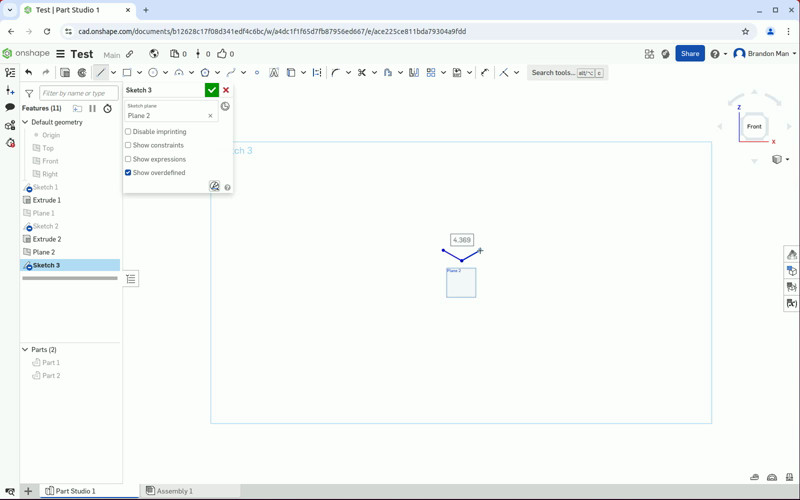
mouse_move(510, 250)
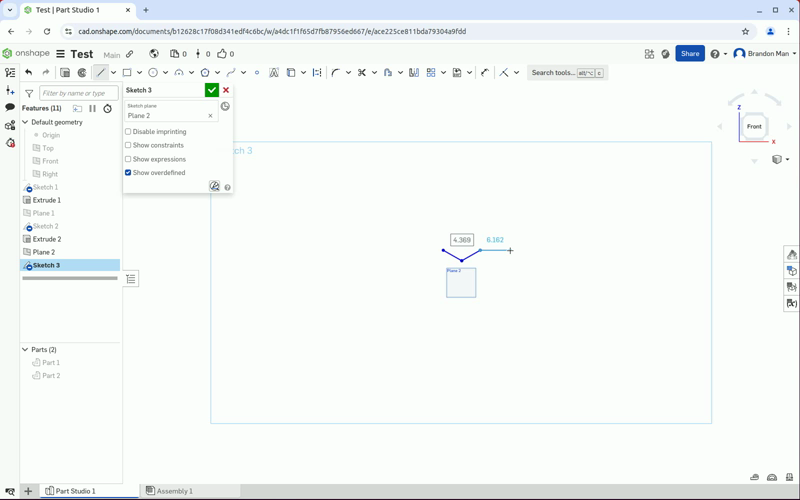
mouse_move(480, 228)
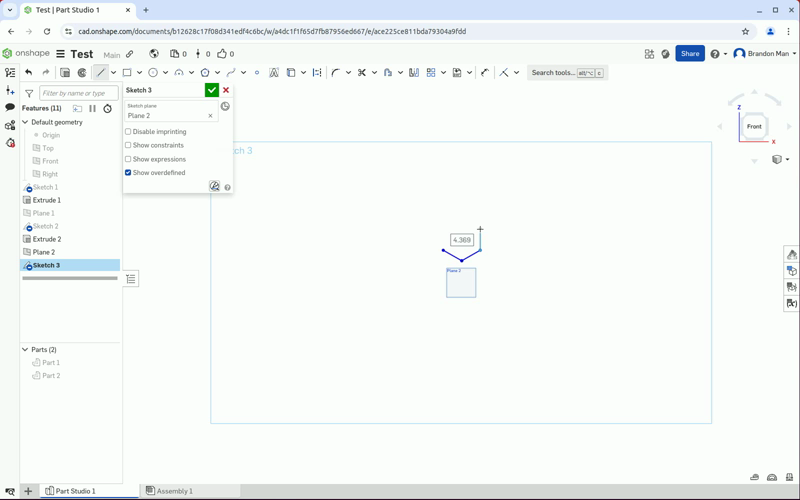
click(480, 228)
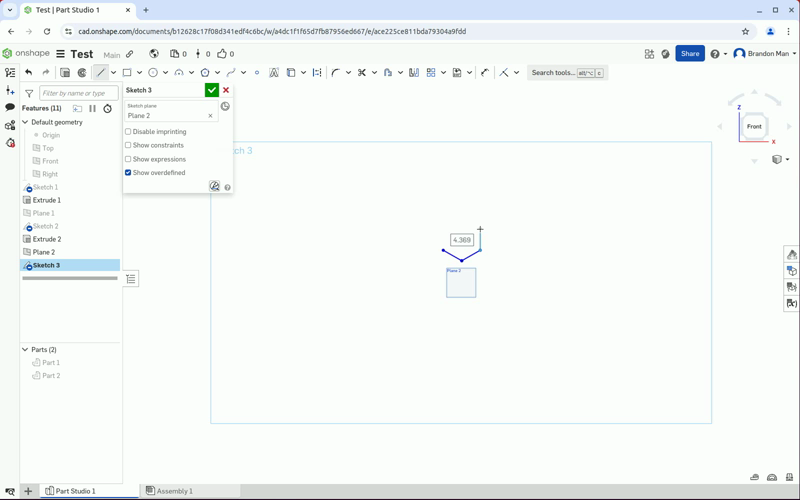
key_up(shift)
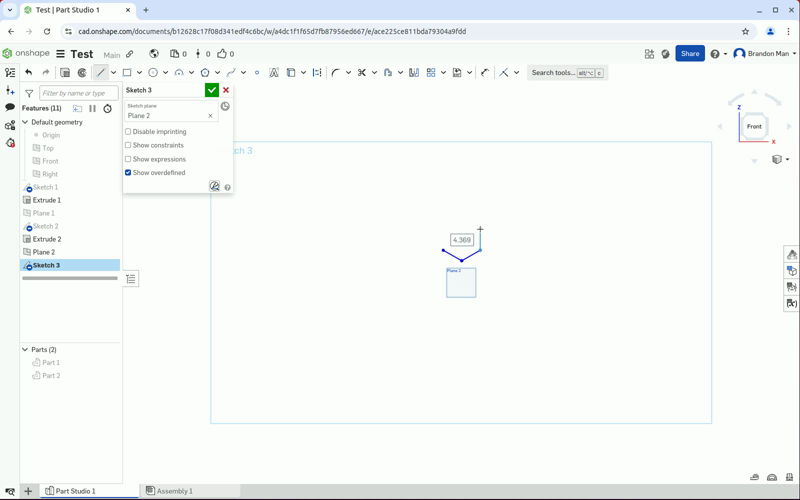
key_down(shift)
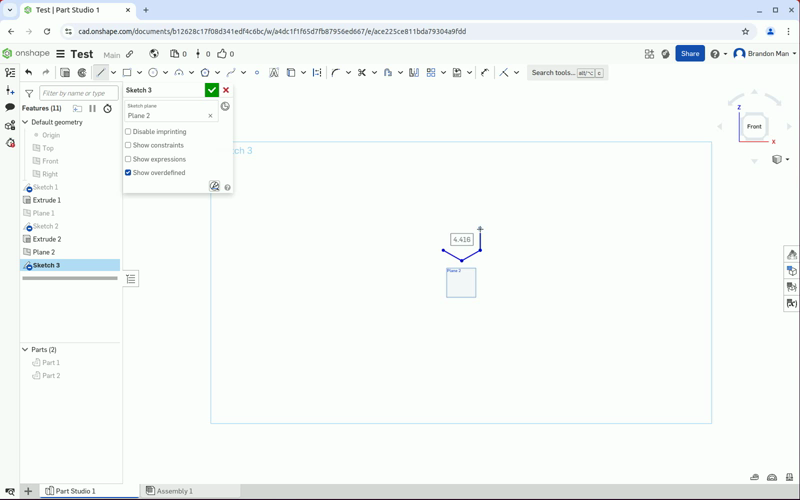
mouse_move(510, 228)
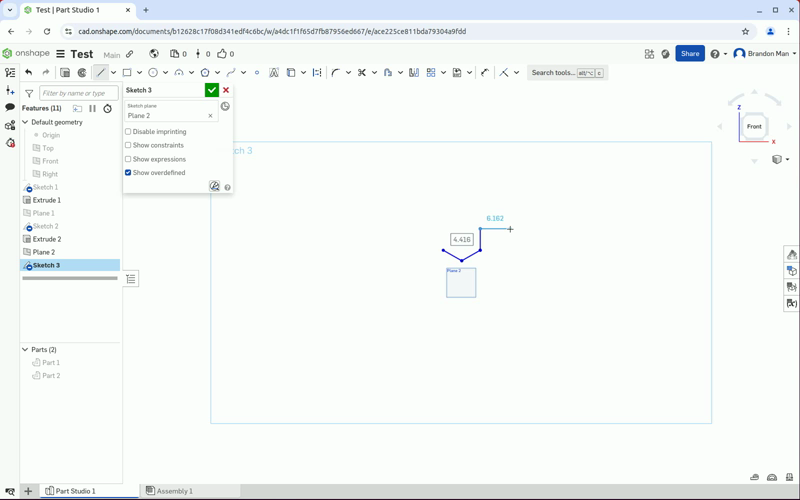
mouse_move(461, 218)
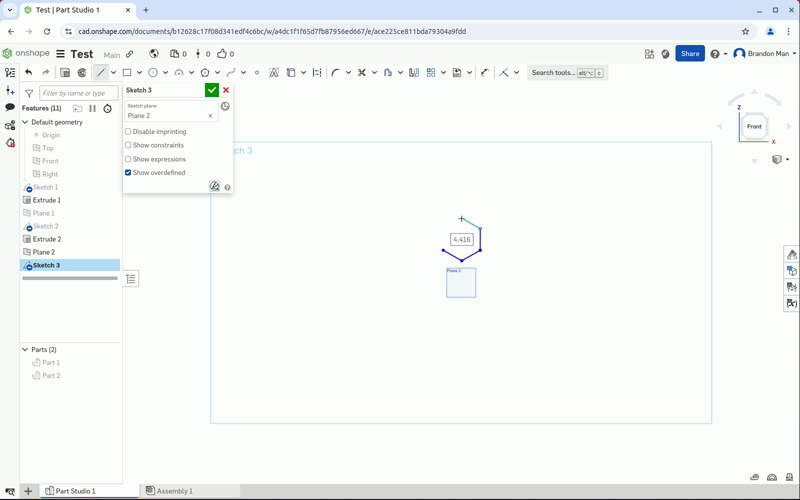
click(461, 218)
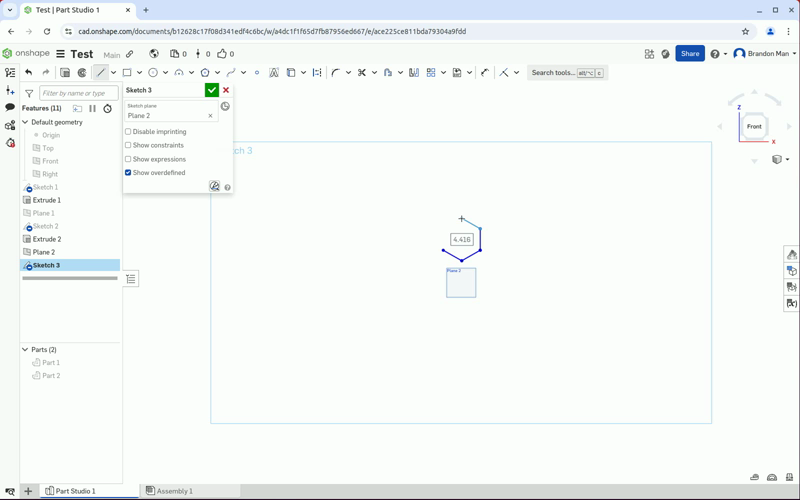
key_up(shift)
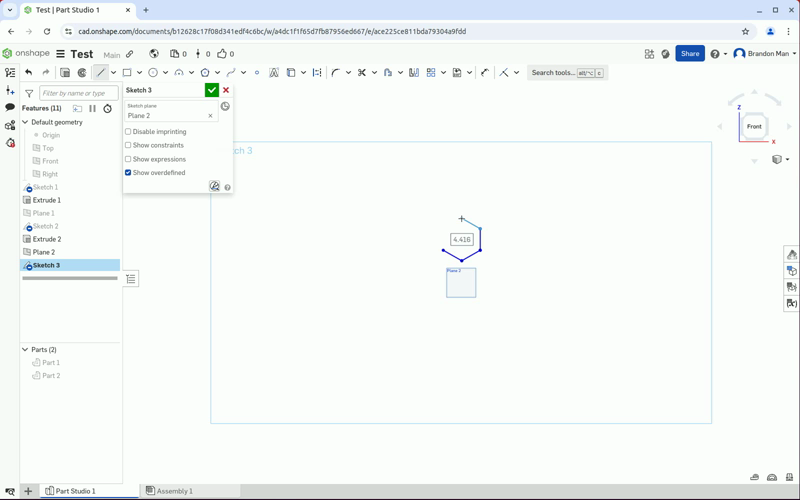
key_down(shift)
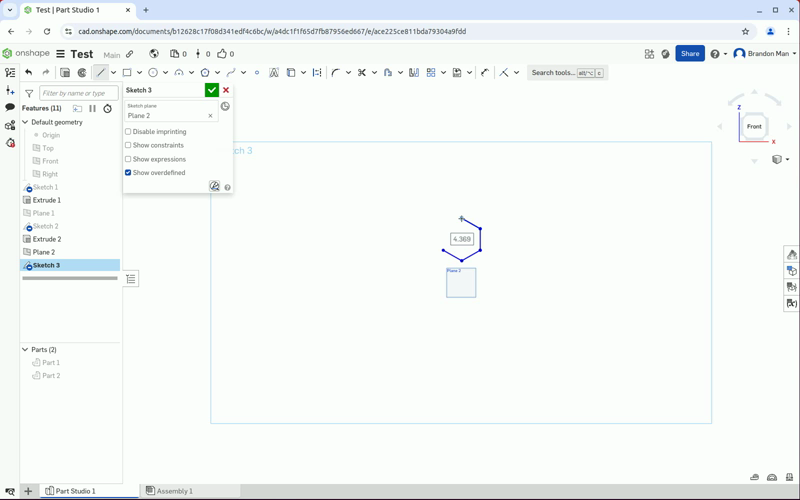
mouse_move(492, 218)
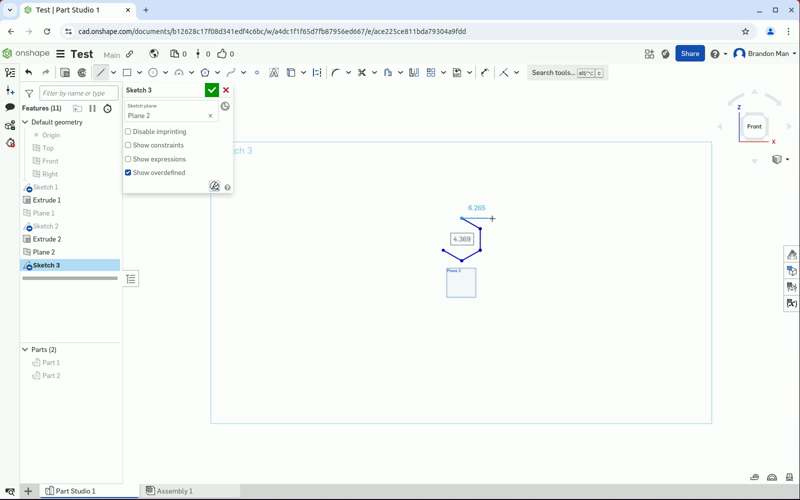
mouse_move(443, 228)
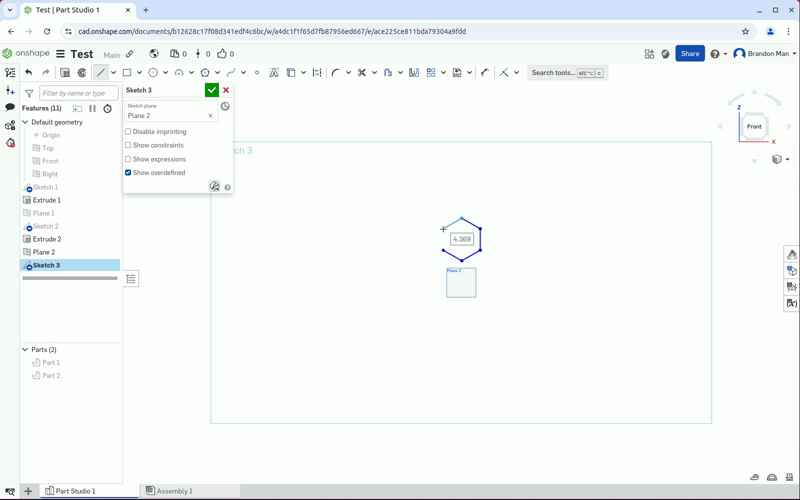
click(443, 228)
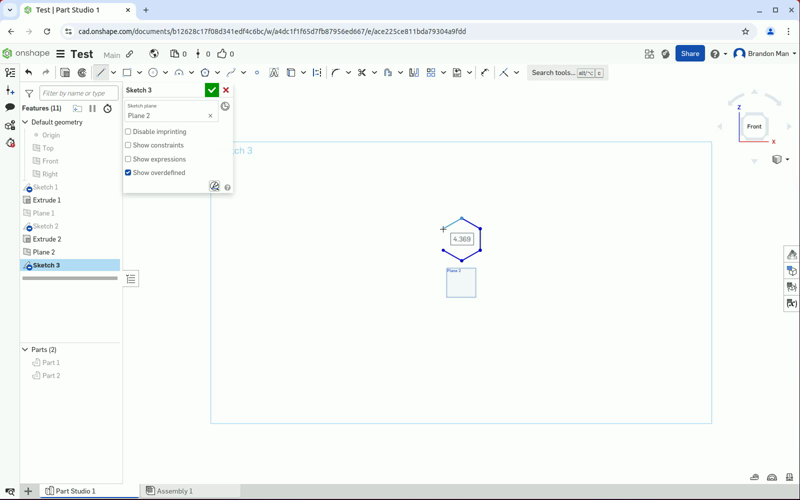
key_up(shift)
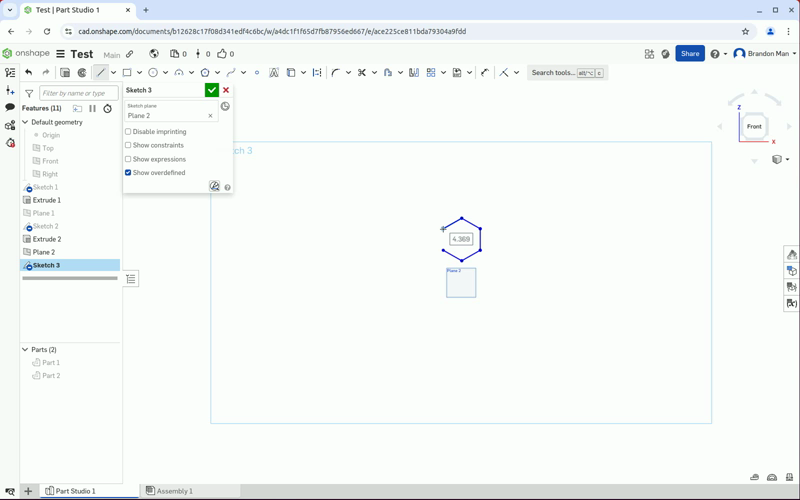
mouse_move(473, 228)
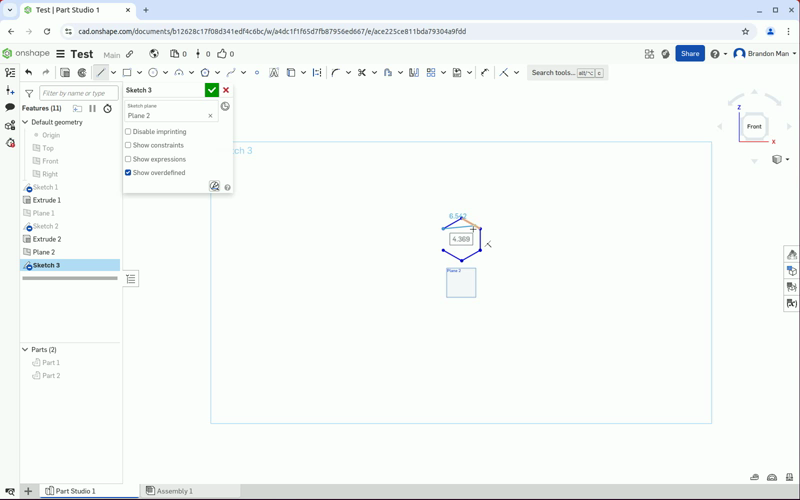
key_down(shift)
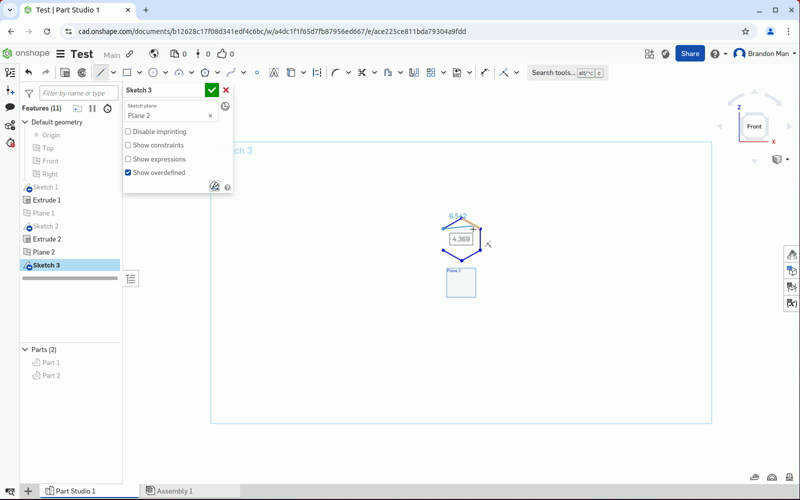
mouse_move(443, 250)
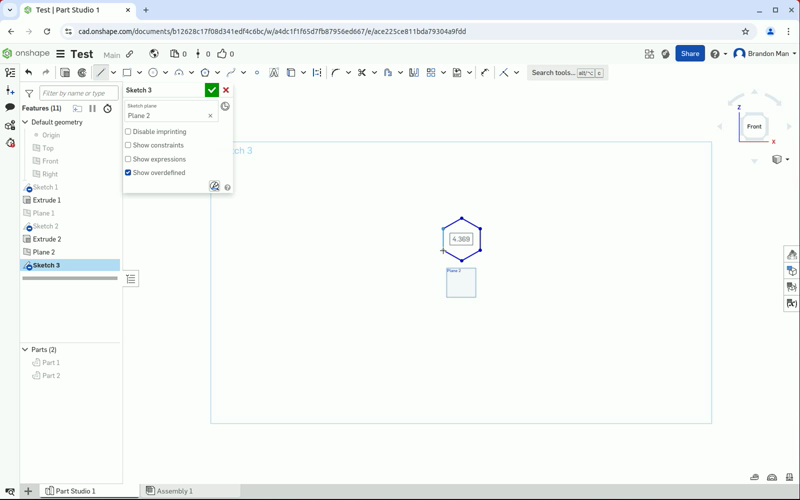
key_up(shift)
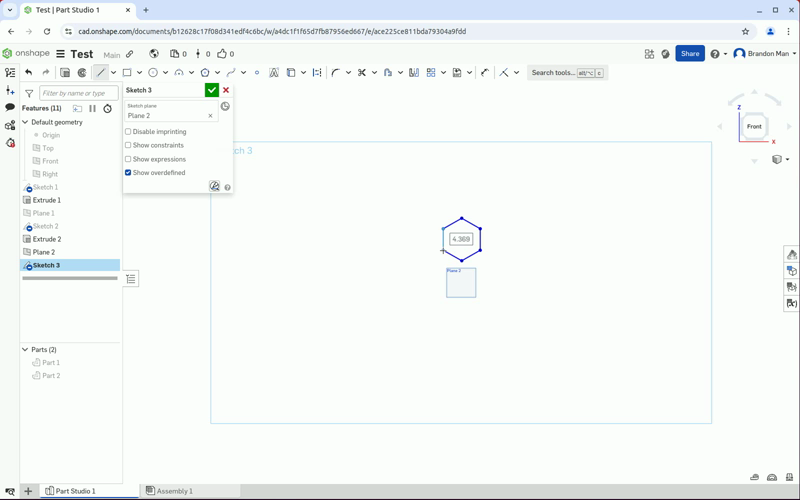
click(443, 250)
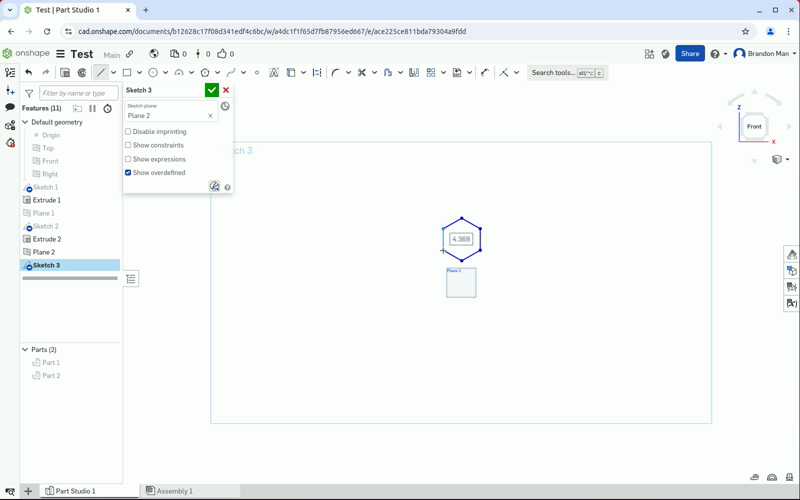
key(esc)
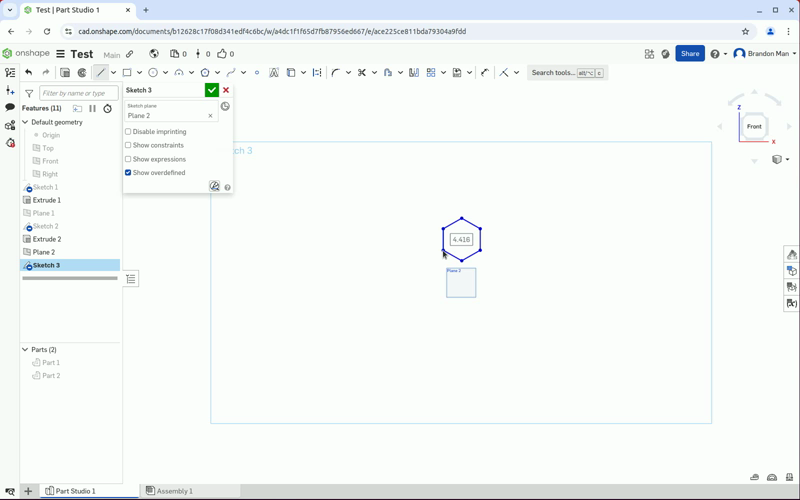
mouse_move(462, 224)
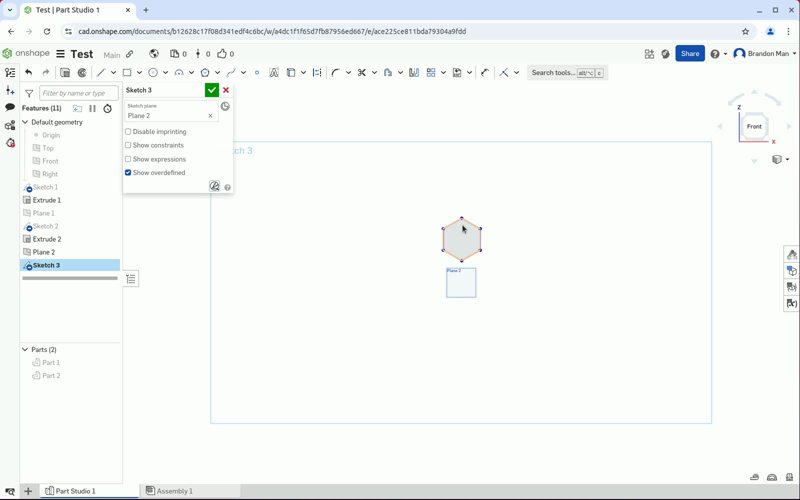
scroll(6)
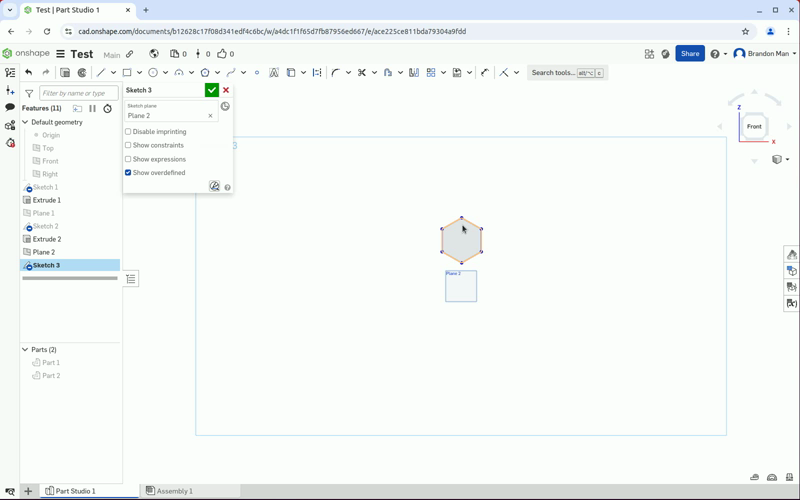
scroll(6)
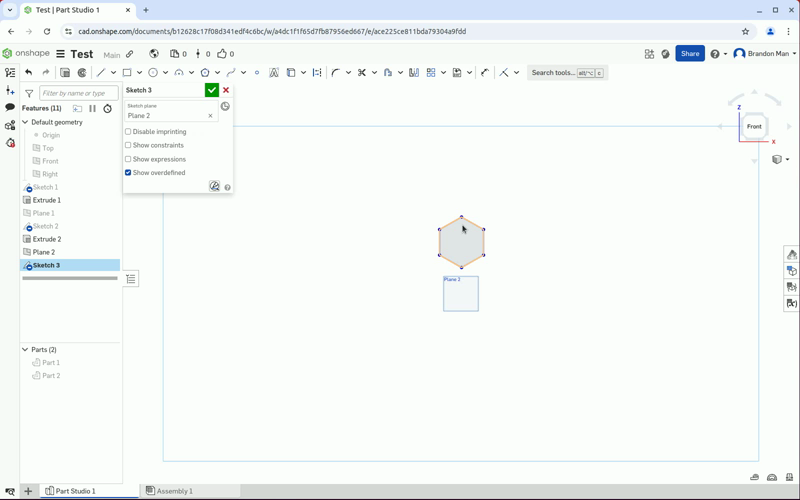
scroll(6)
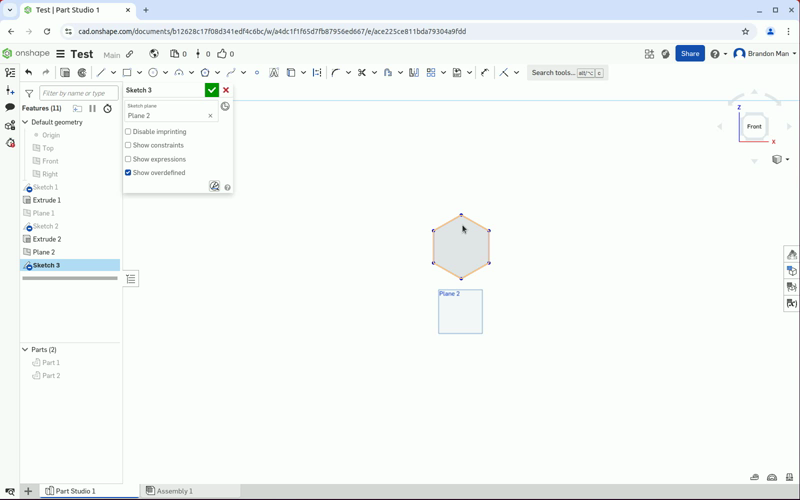
scroll(6)
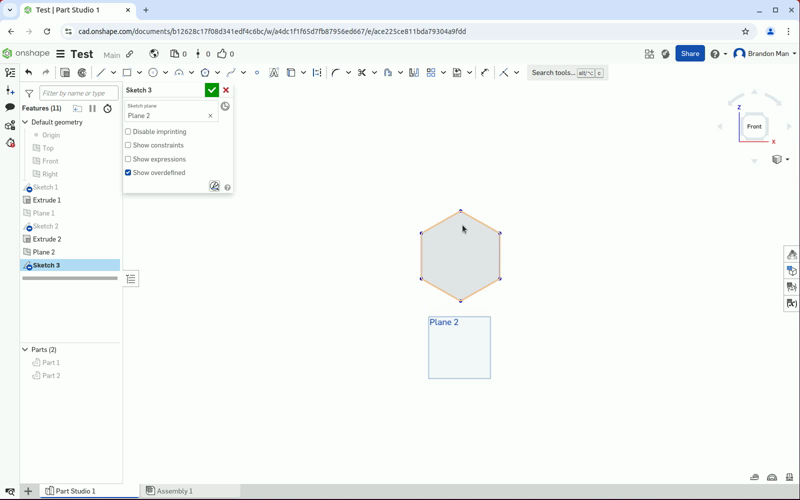
scroll(6)
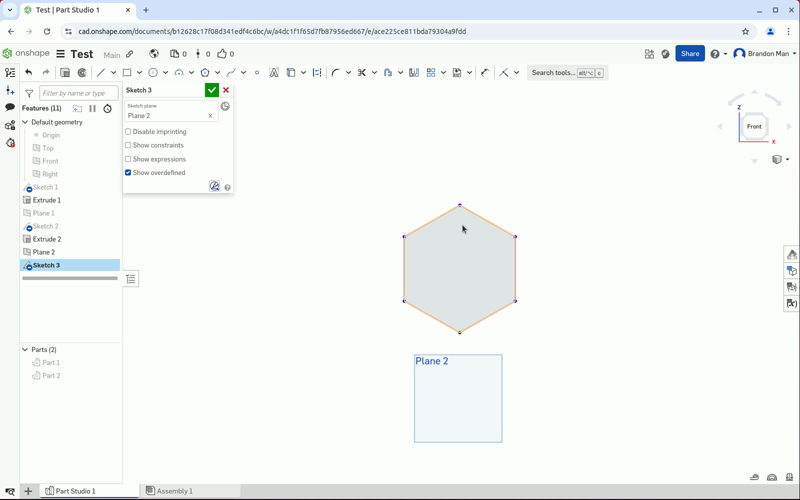
scroll(6)
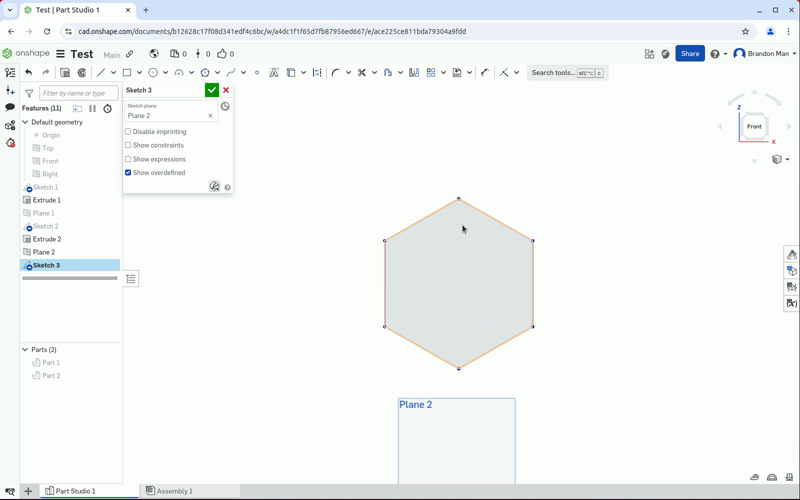
scroll(6)
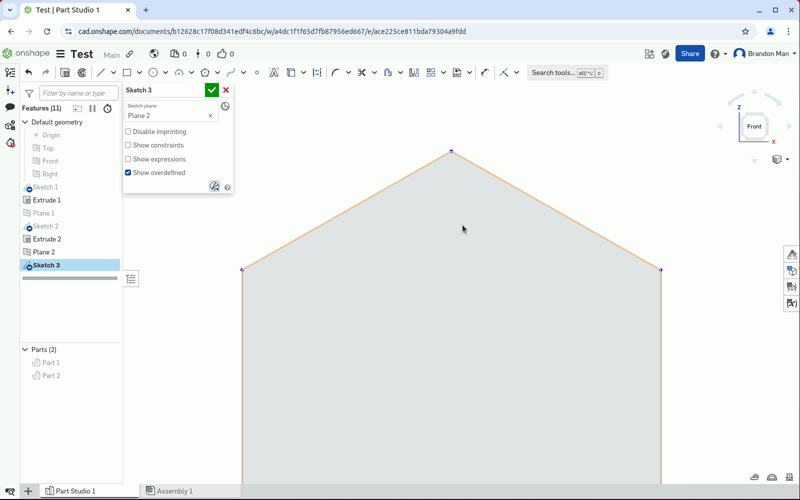
click(462, 224)
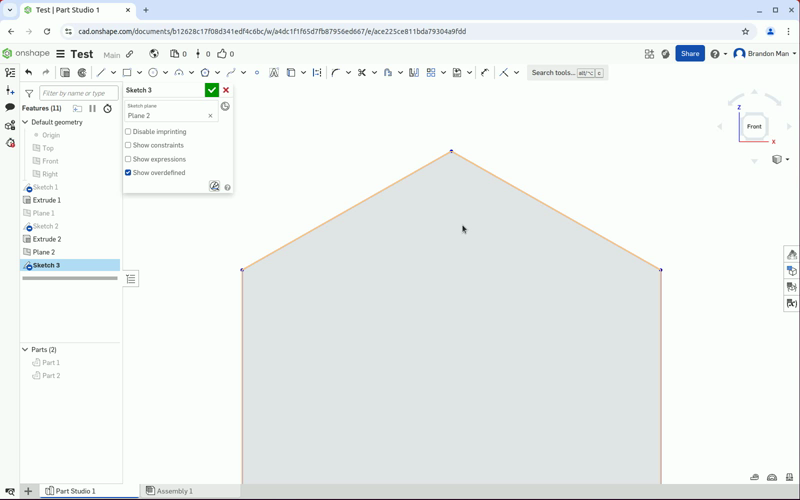
scroll(-6)
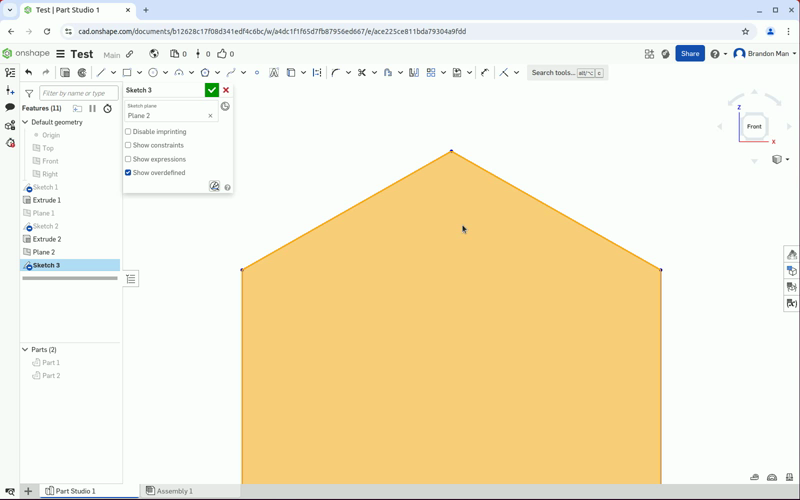
scroll(-6)
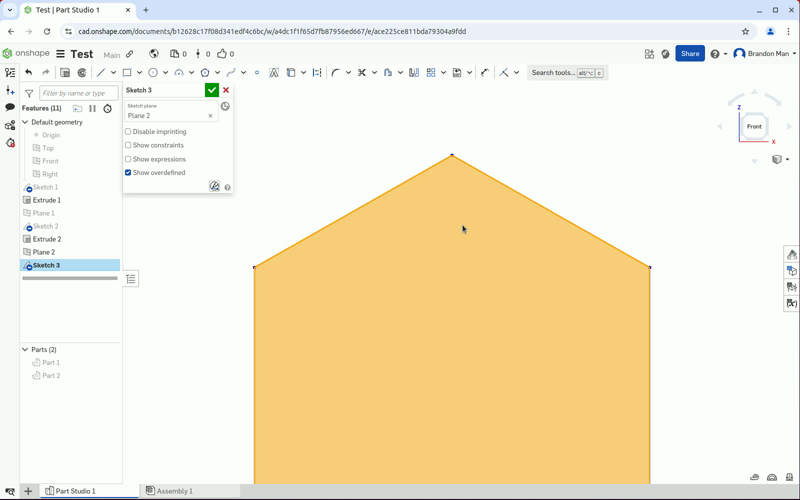
scroll(-6)
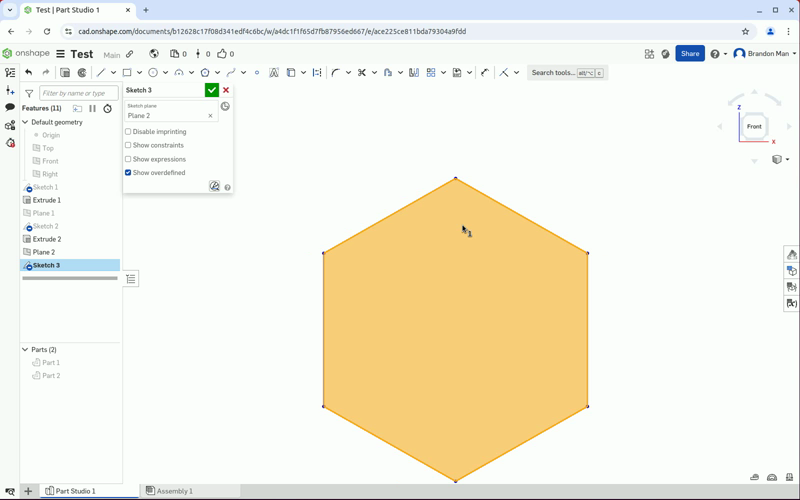
scroll(-6)
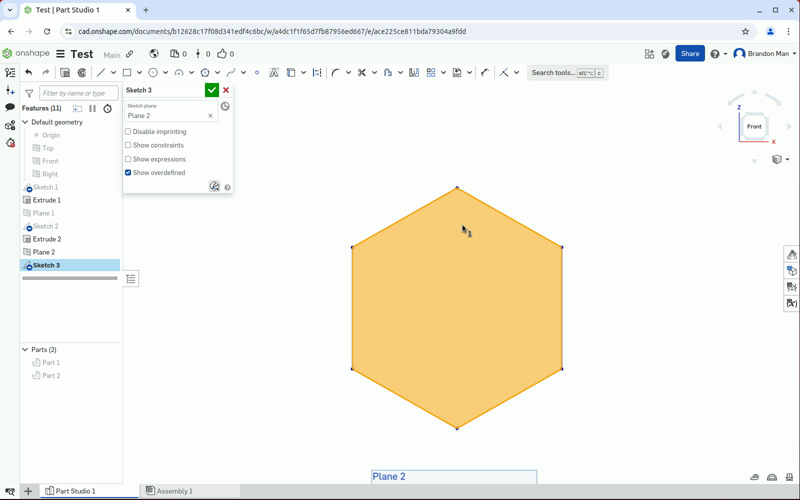
scroll(-6)
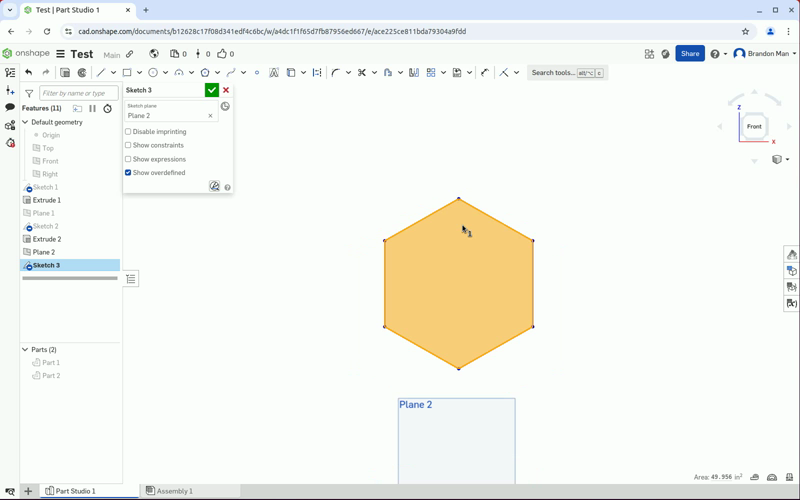
scroll(-6)
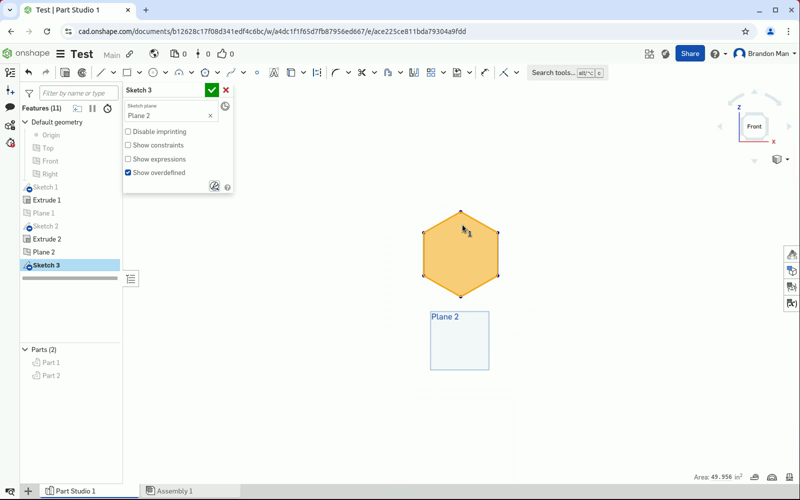
scroll(-6)
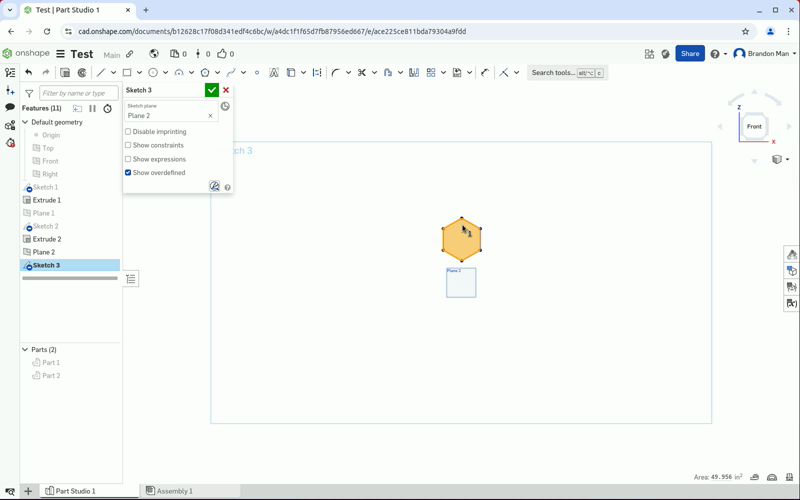
mouse_move(73, 352)
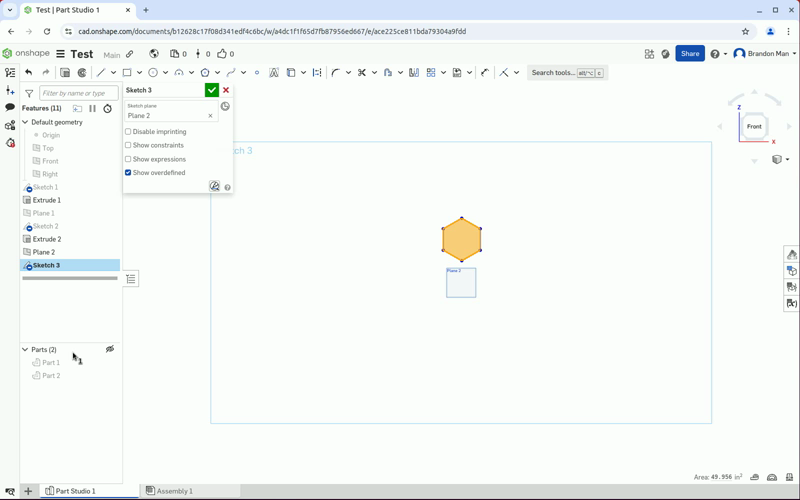
key(shift+y)
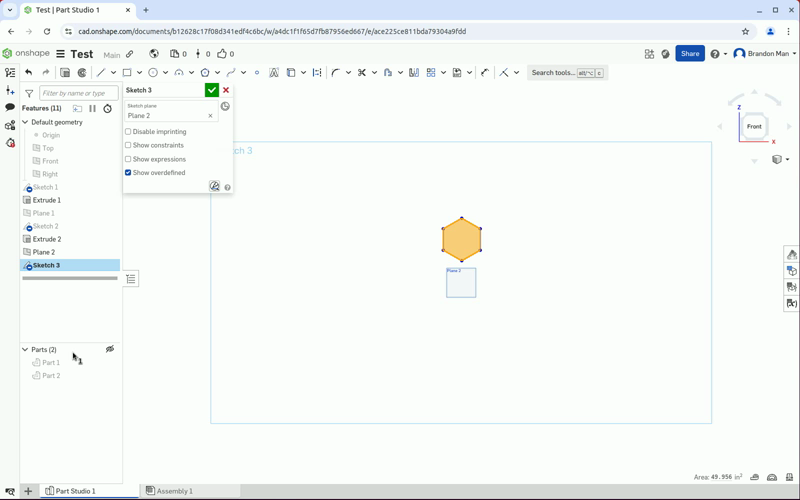
key(shift+e)
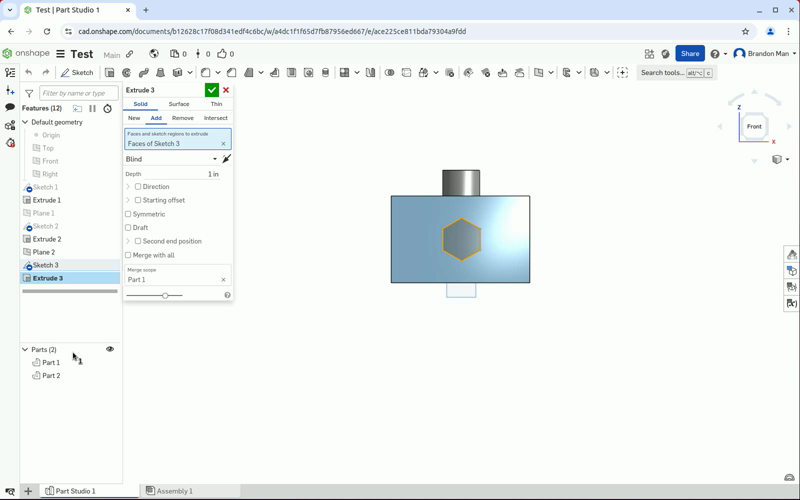
mouse_move(143, 106)
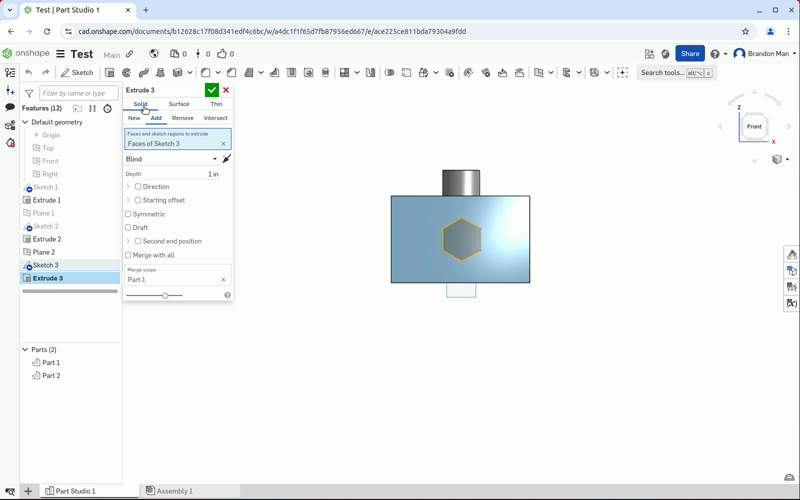
click(143, 106)
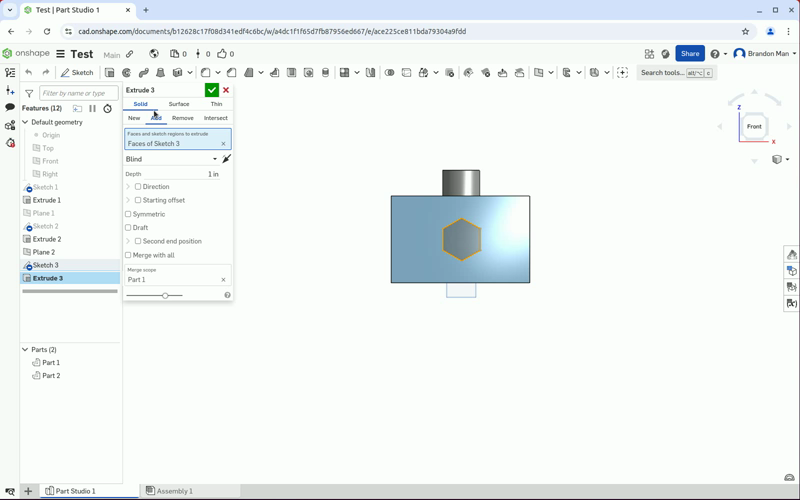
mouse_move(186, 120)
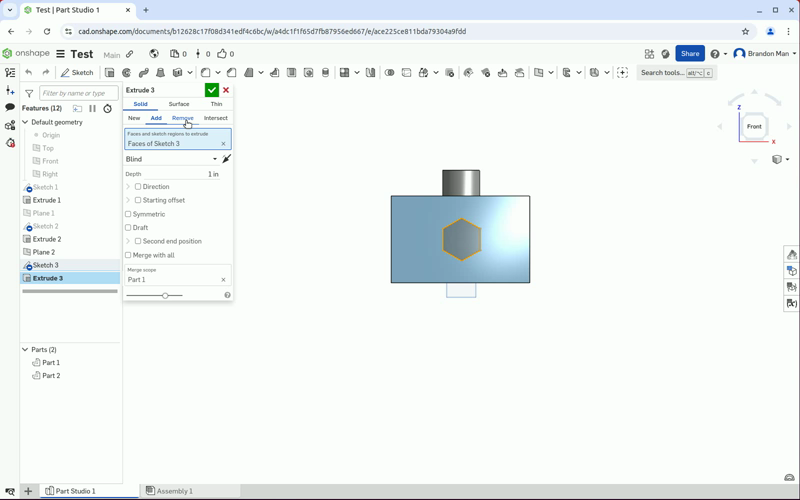
click(186, 120)
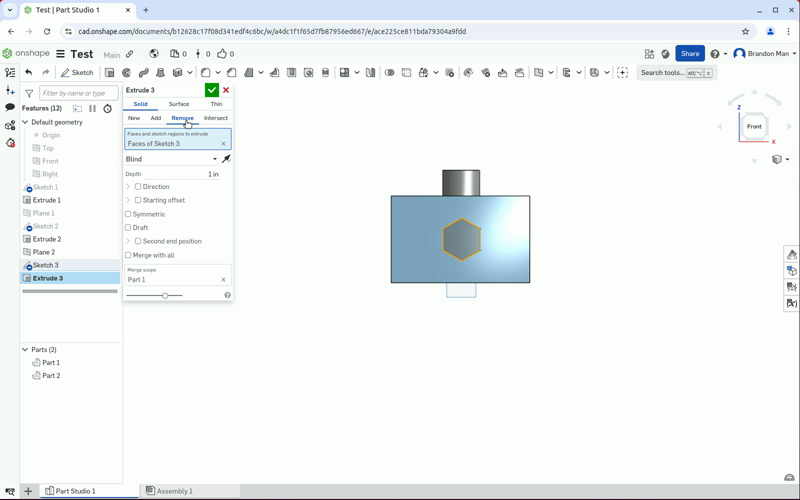
key(tab, 4)
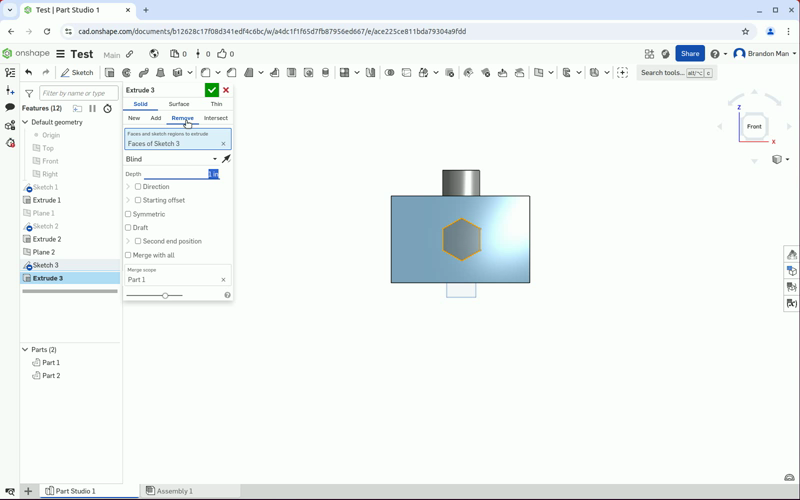
text(1.685)
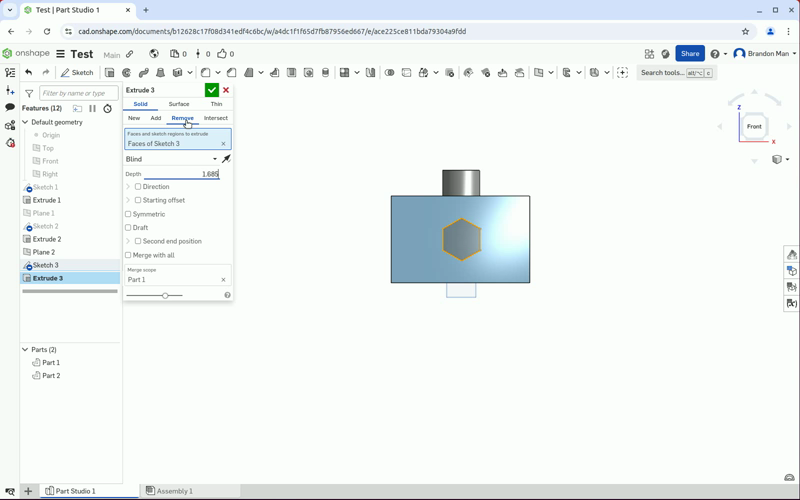
key(tab, 6)
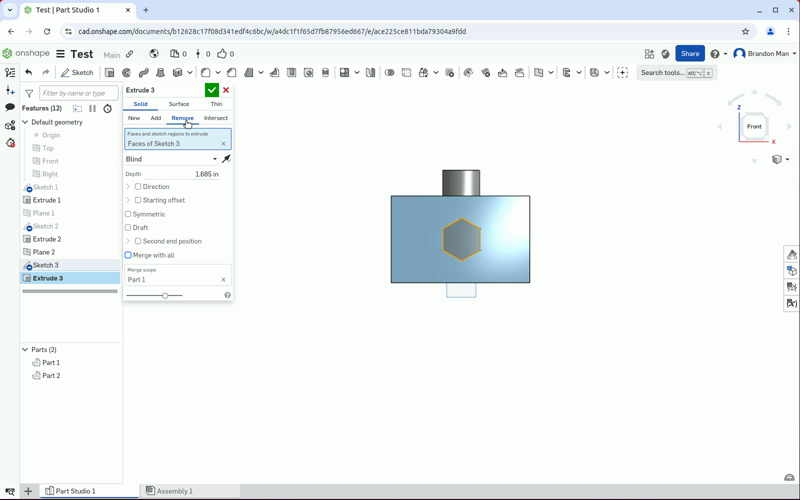
key(space)
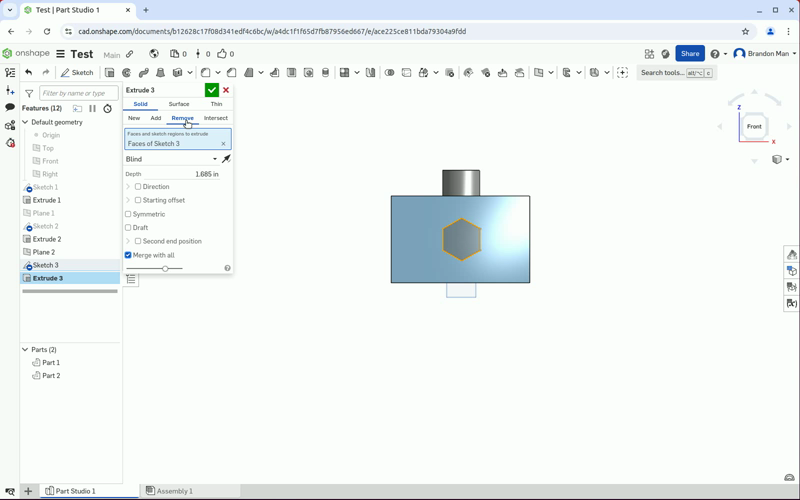
key(enter)
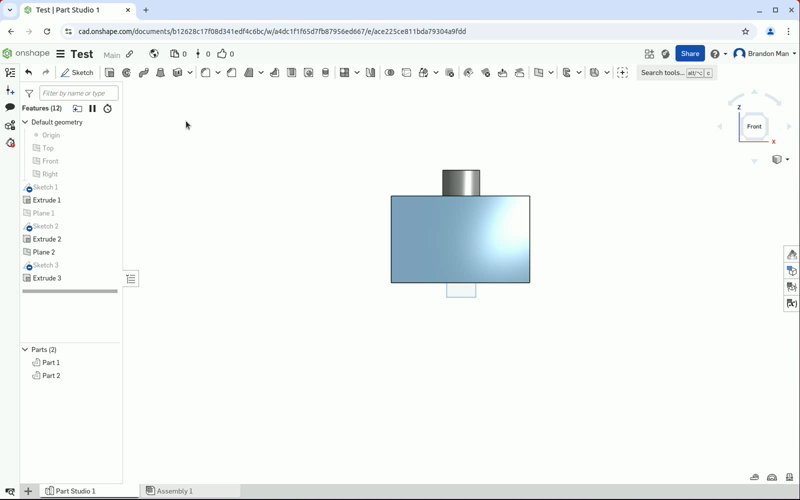
key(shift+h)
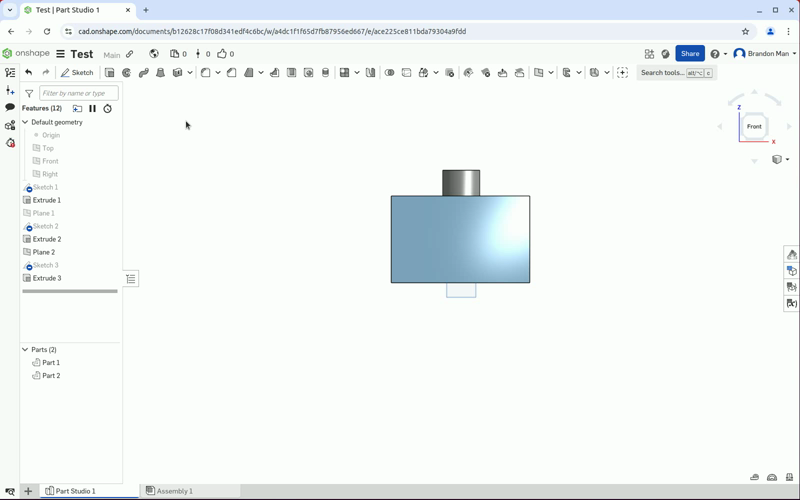
key(shift+h)
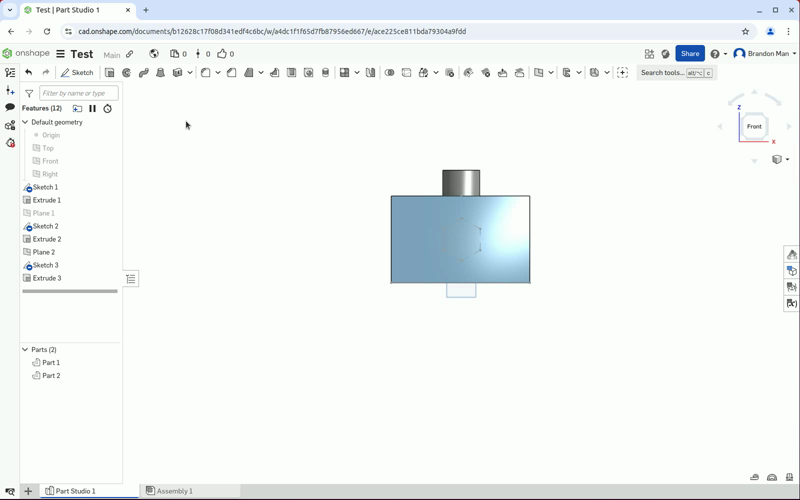
key(shift+7)
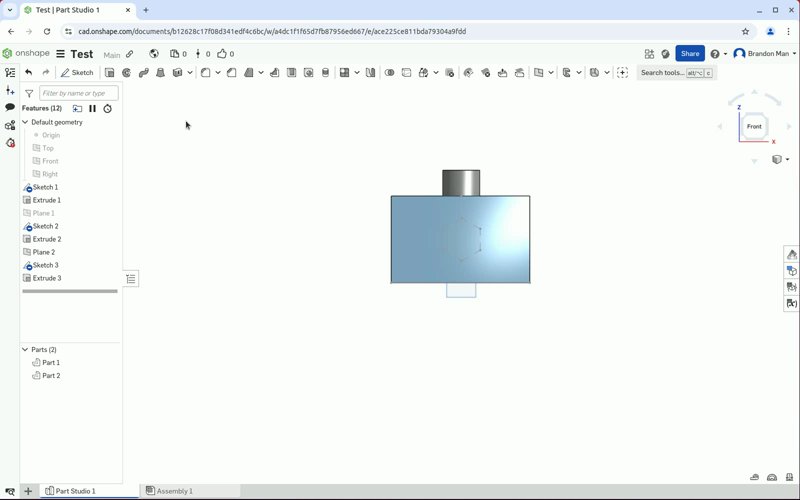
key(left, 2)
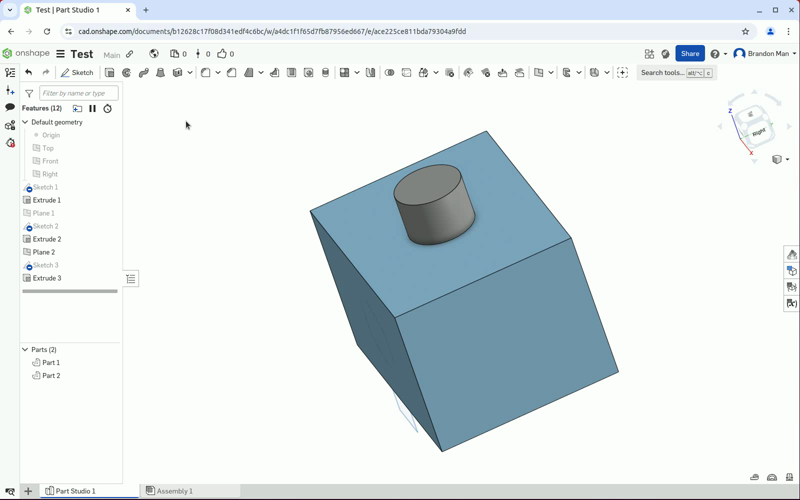
key(down, 2)
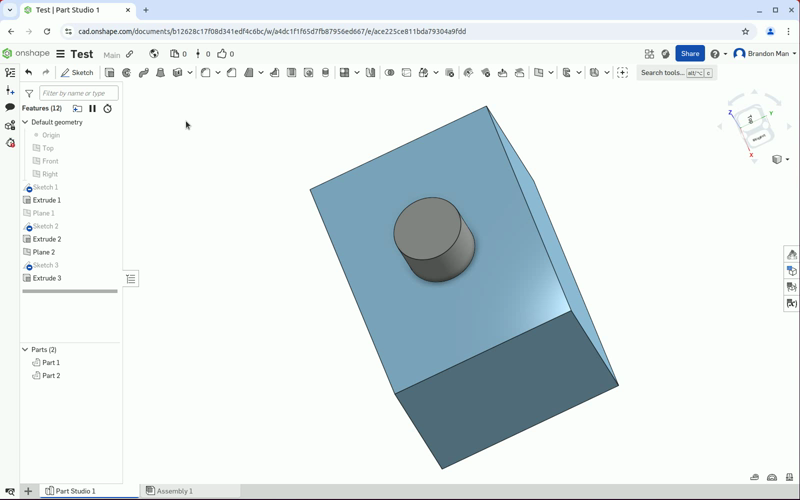
key(up, 2)
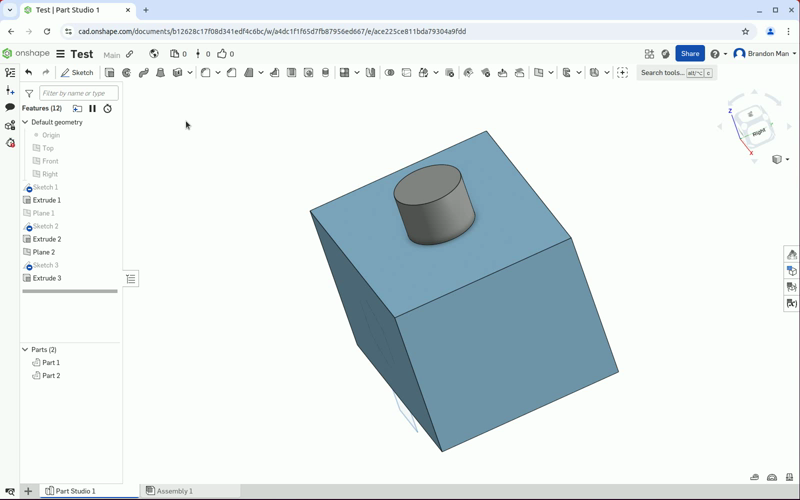
key(right, 2)
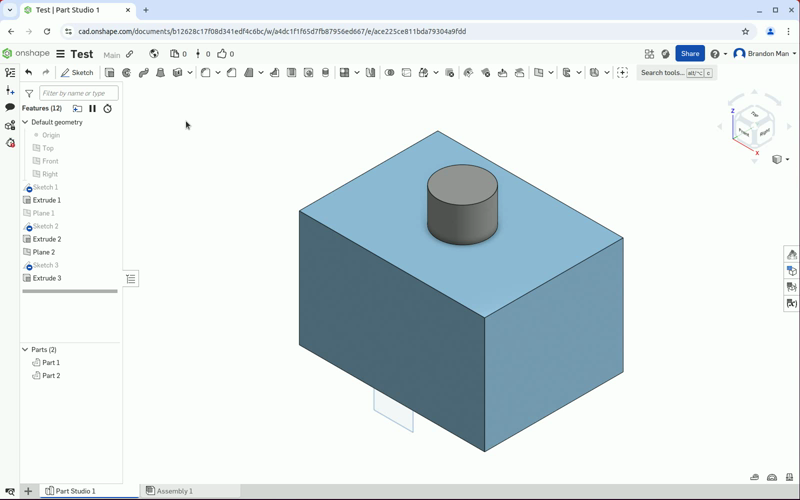
mouse_move(73, 189)
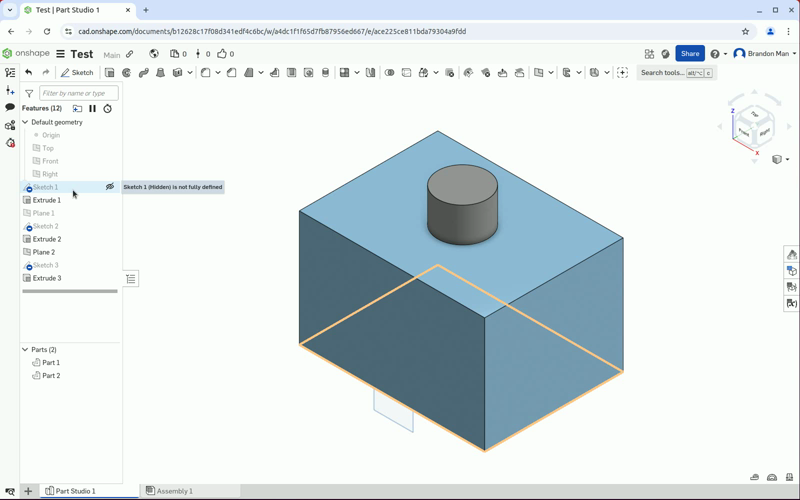
click(73, 189)